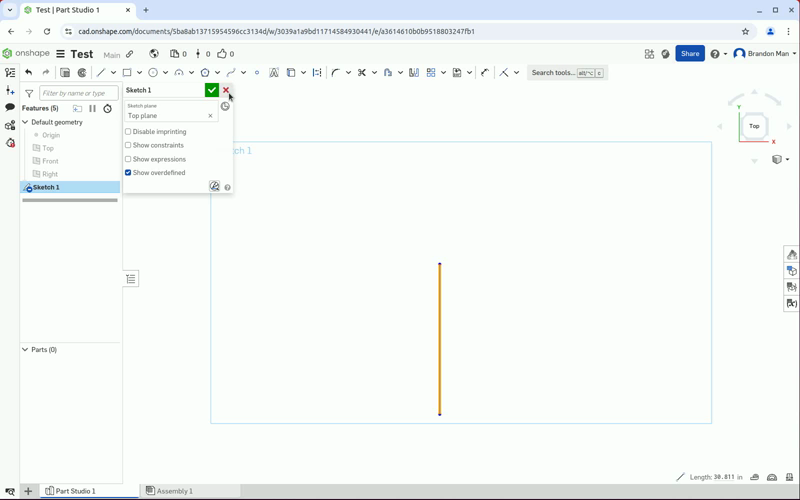
key(shift+h)
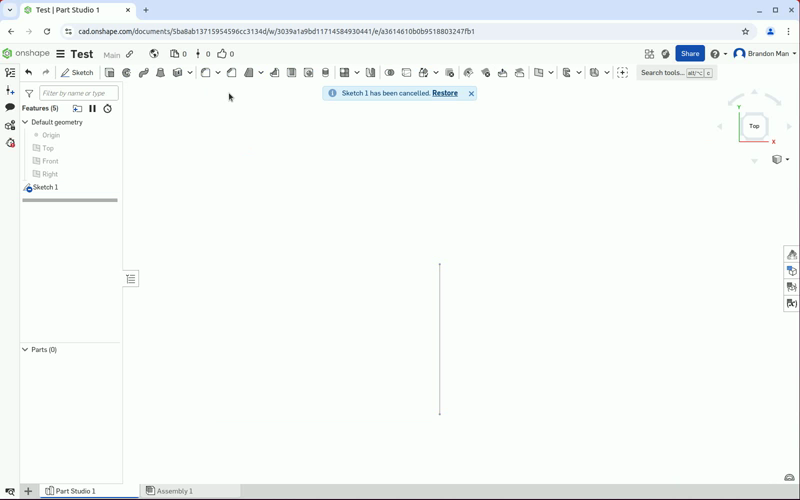
key(shift+s)
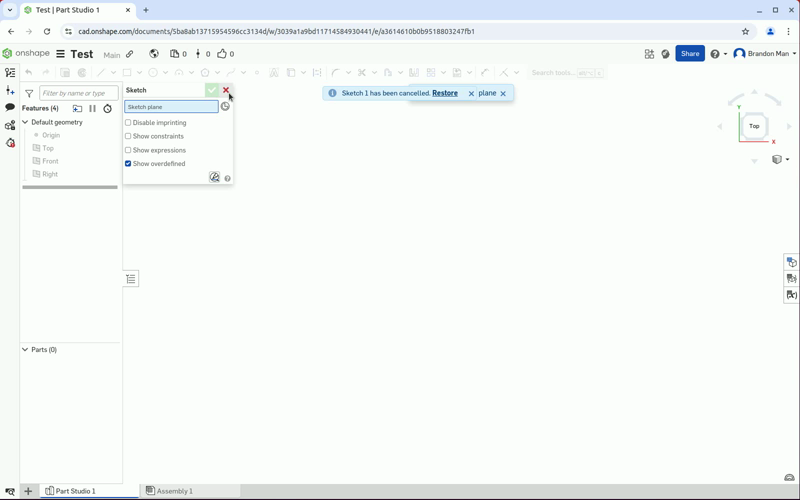
mouse_move(73, 150)
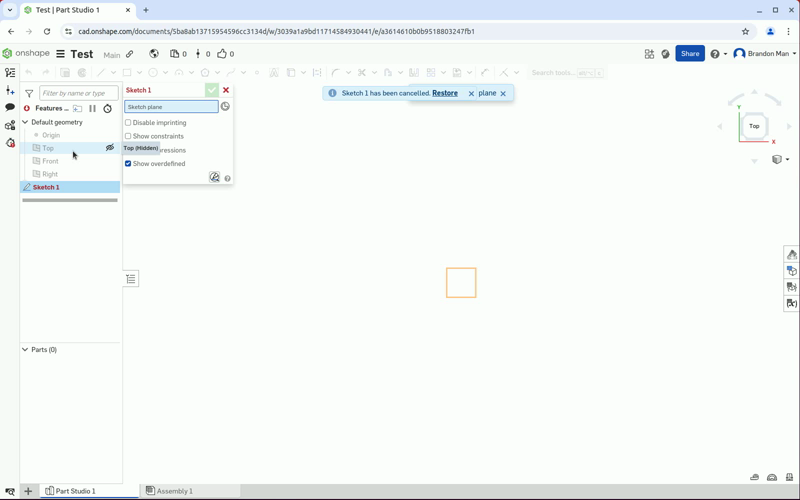
click(73, 150)
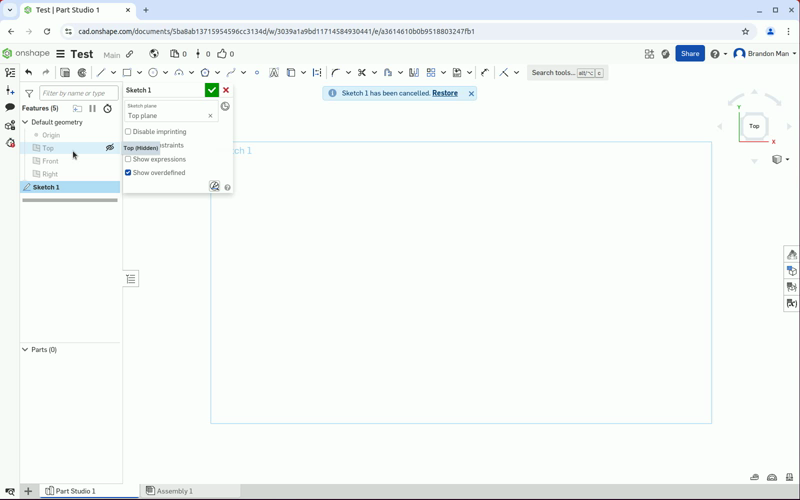
mouse_move(73, 352)
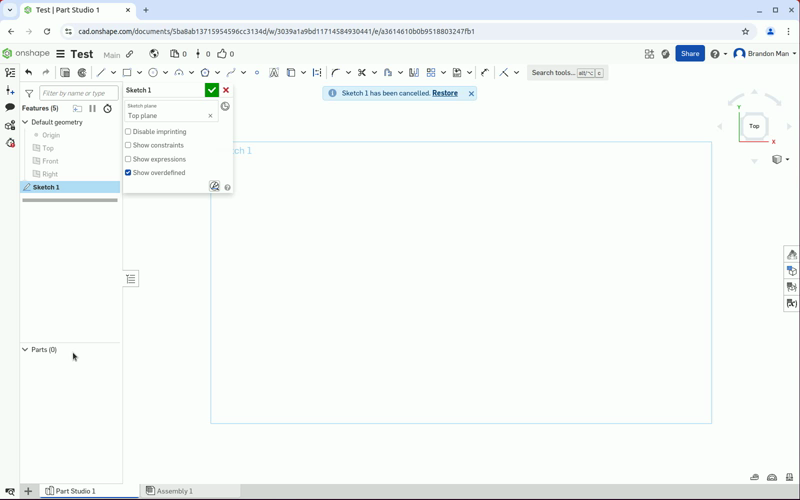
key(y)
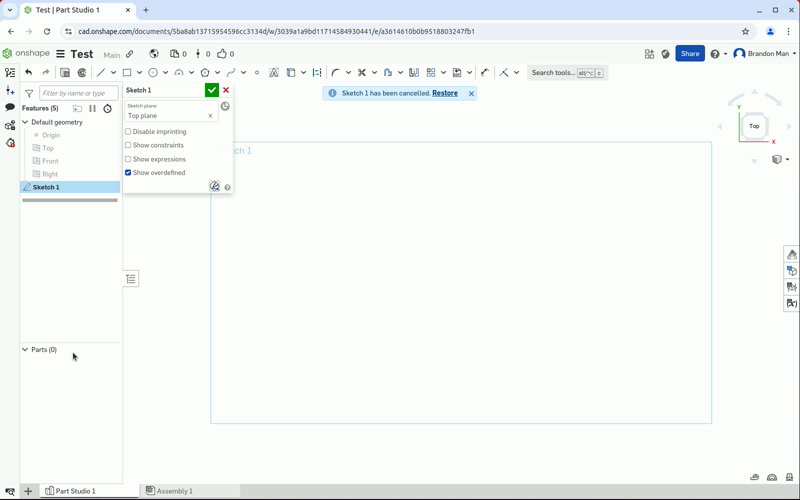
key(l)
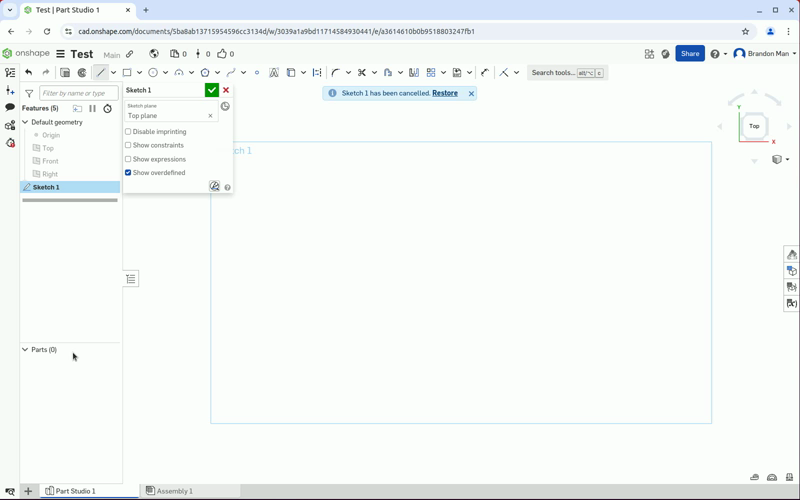
key_down(shift)
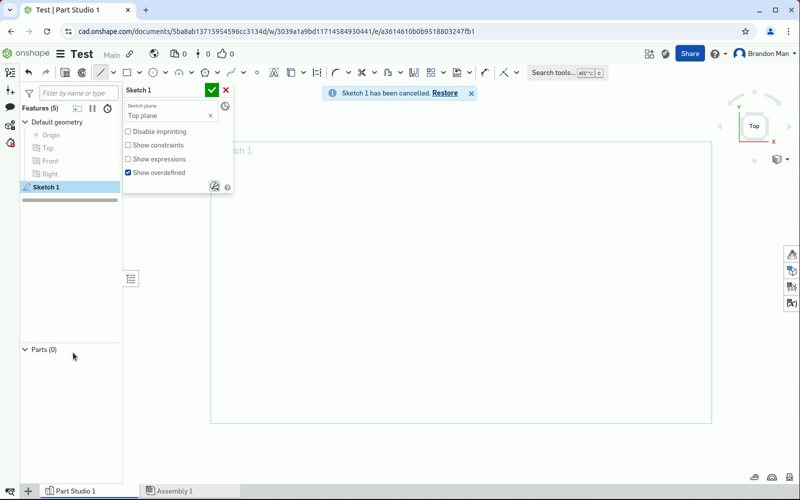
mouse_move(348, 341)
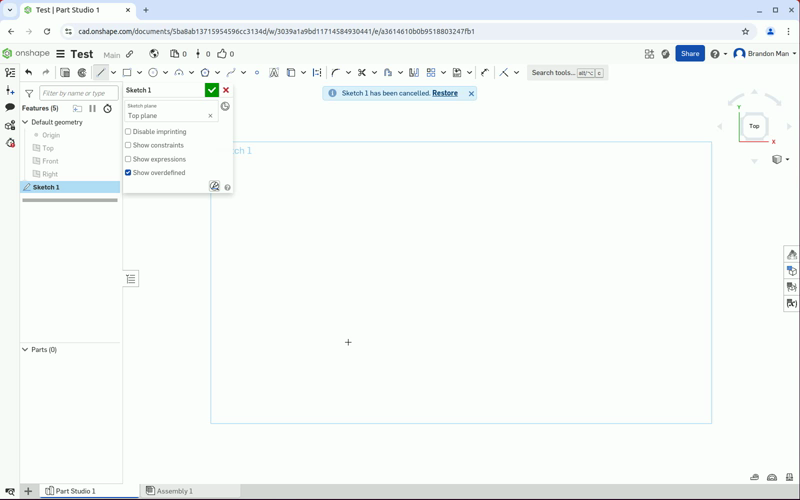
click(348, 341)
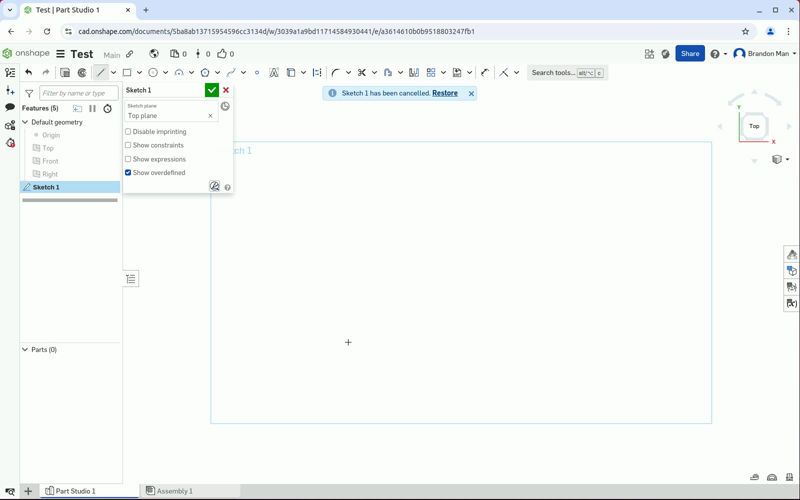
key_up(shift)
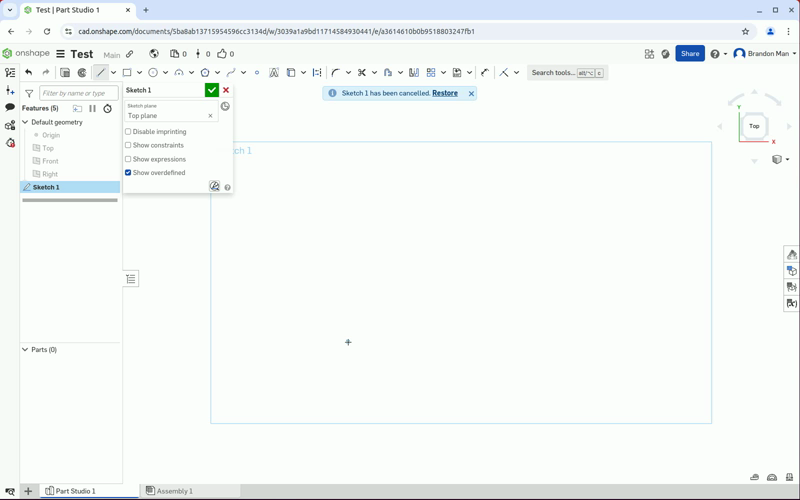
key_down(shift)
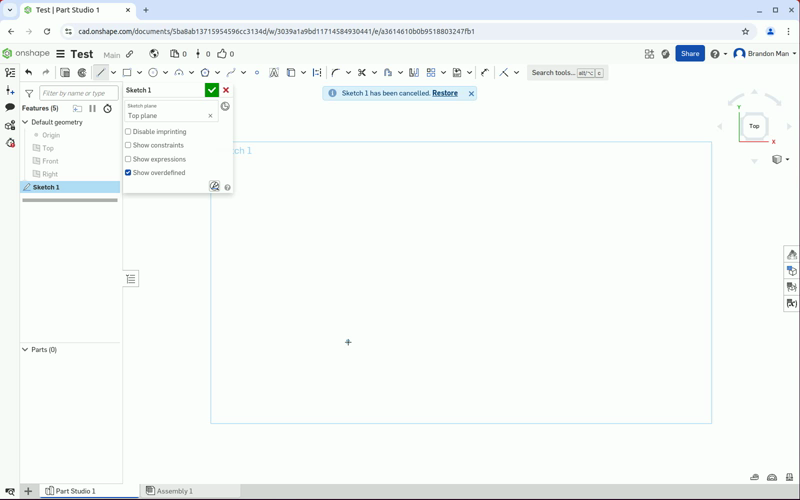
mouse_move(508, 341)
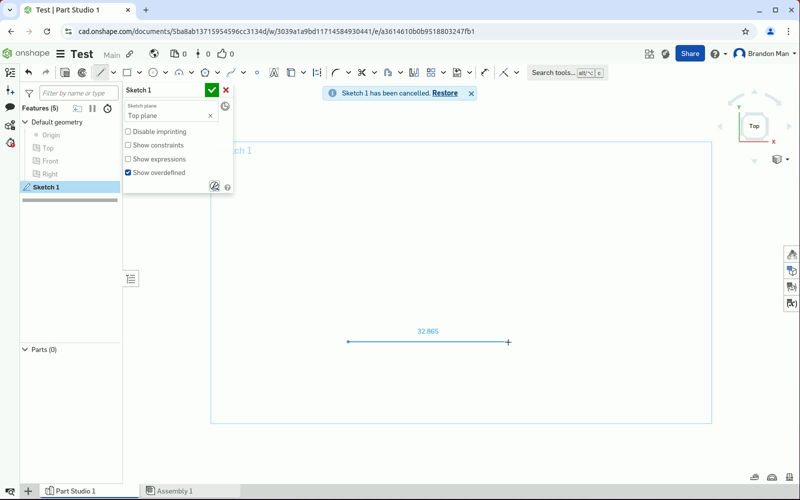
click(508, 341)
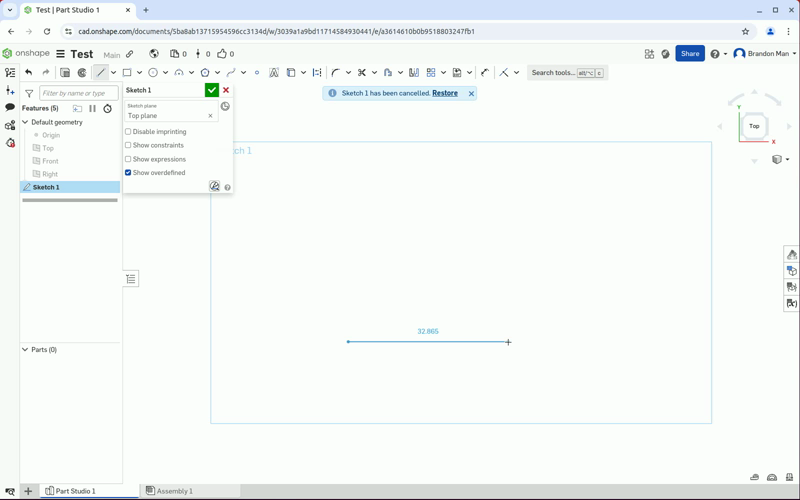
key_up(shift)
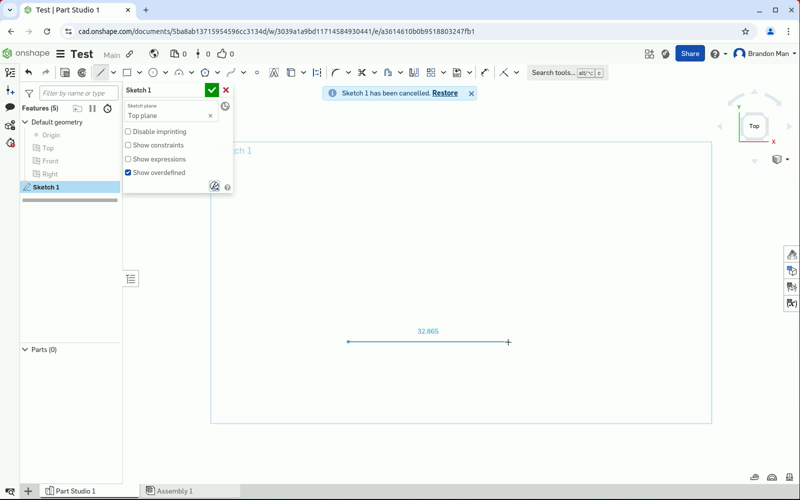
key_down(shift)
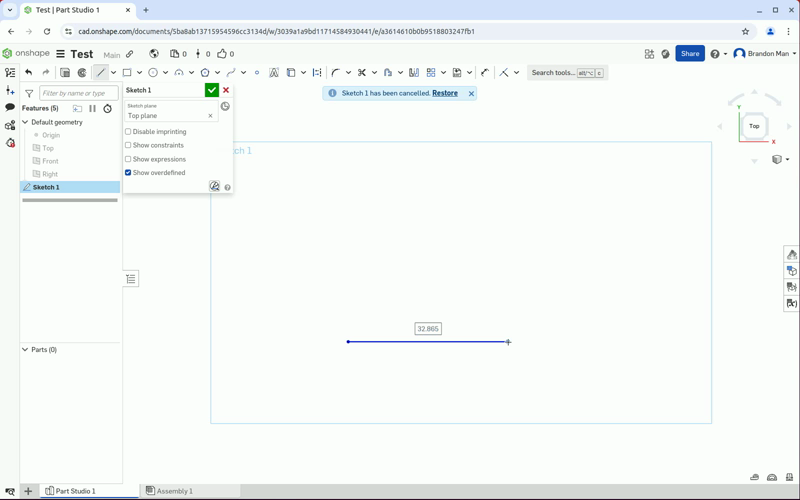
mouse_move(508, 235)
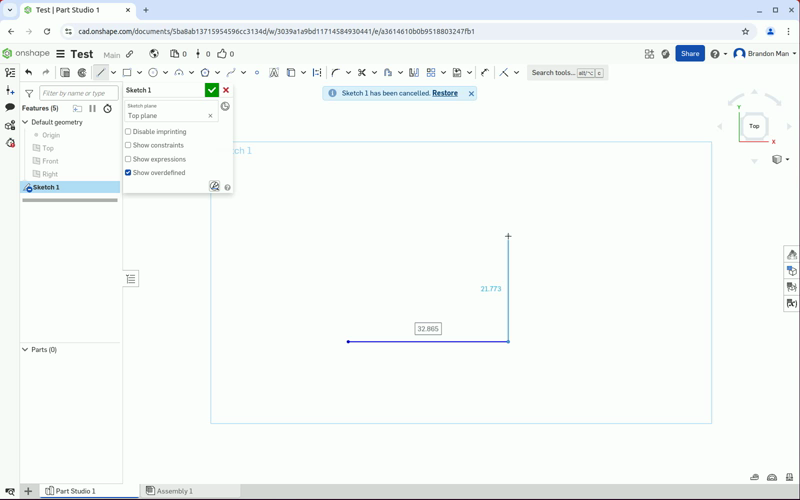
click(508, 235)
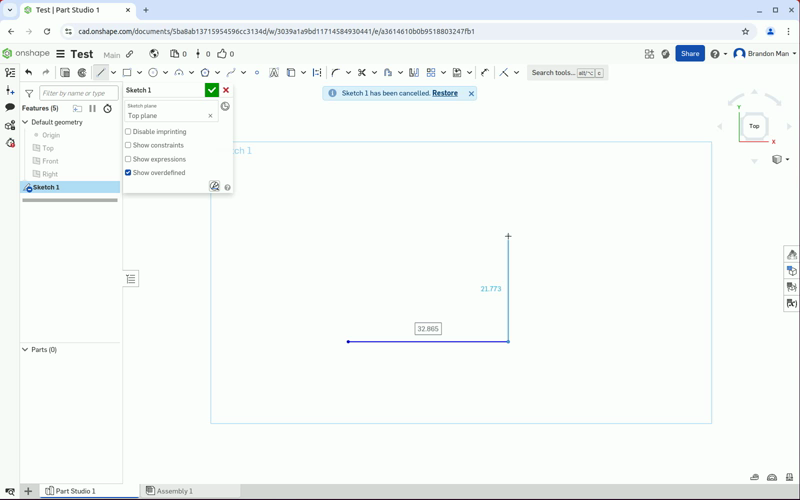
key_up(shift)
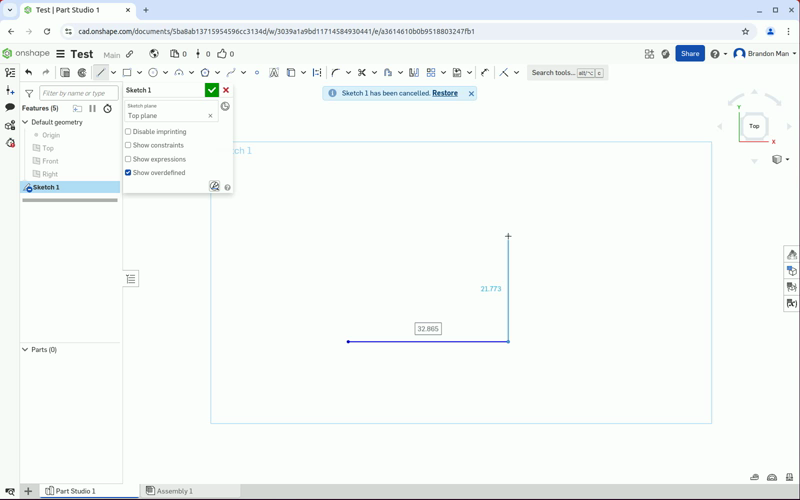
key_down(shift)
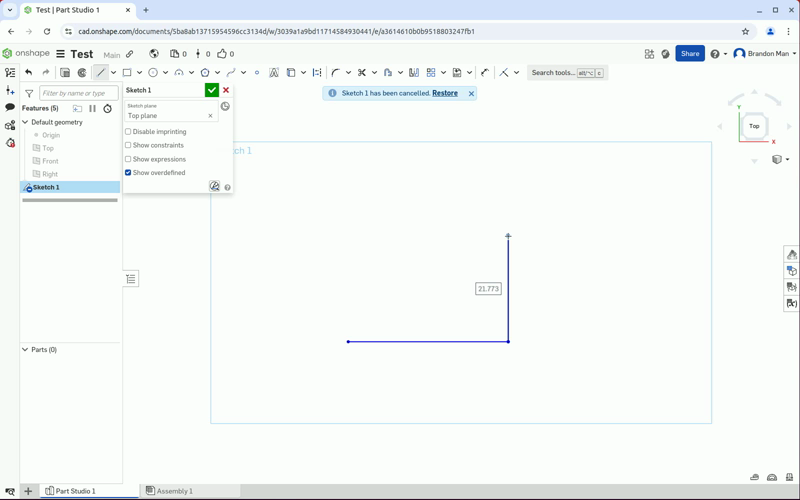
mouse_move(348, 235)
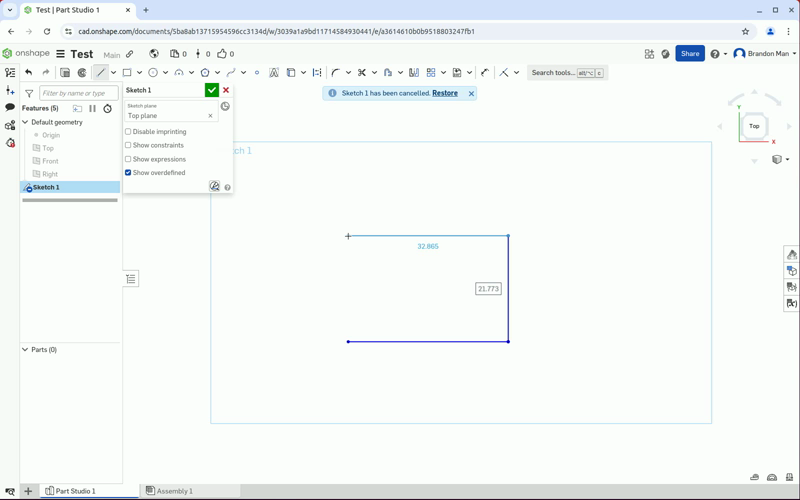
click(348, 235)
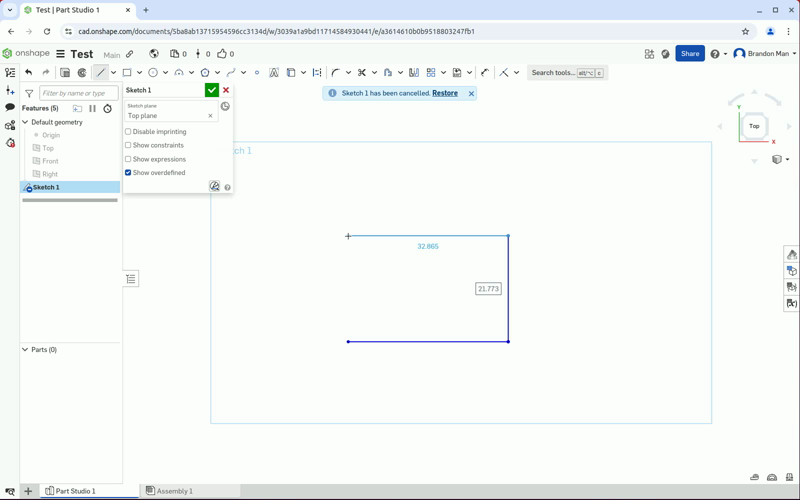
key_up(shift)
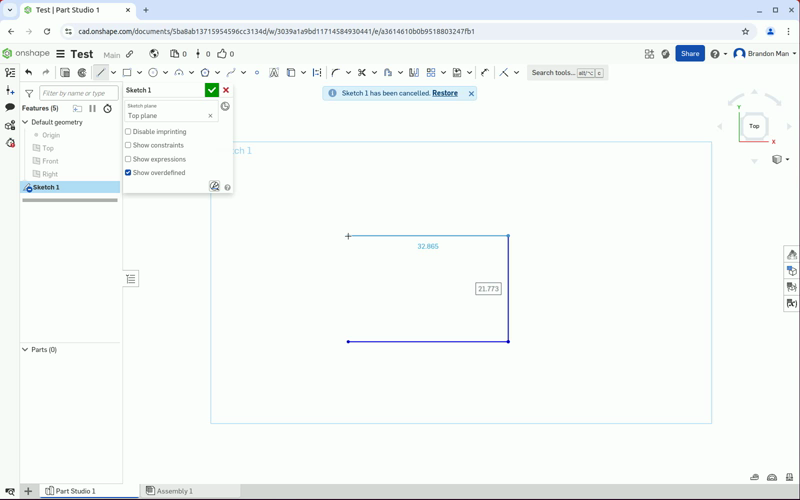
key_down(shift)
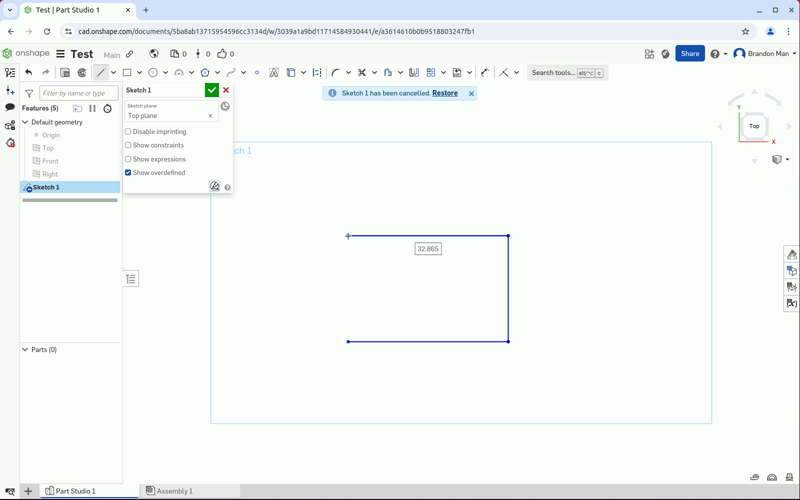
mouse_move(348, 341)
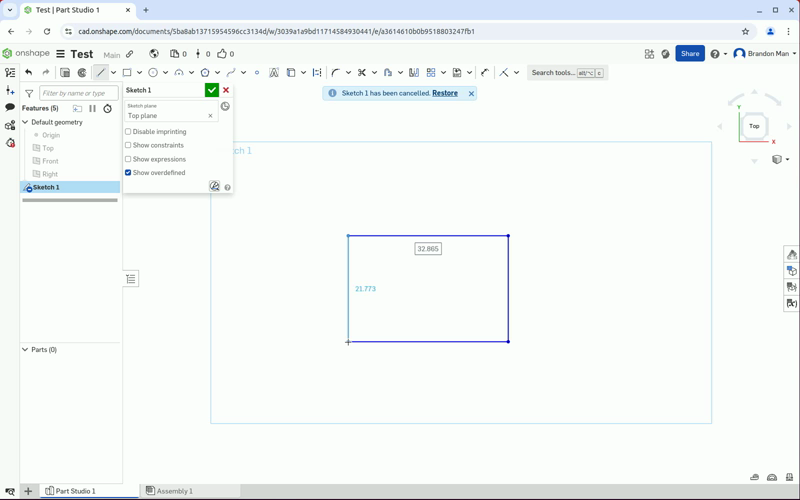
key_up(shift)
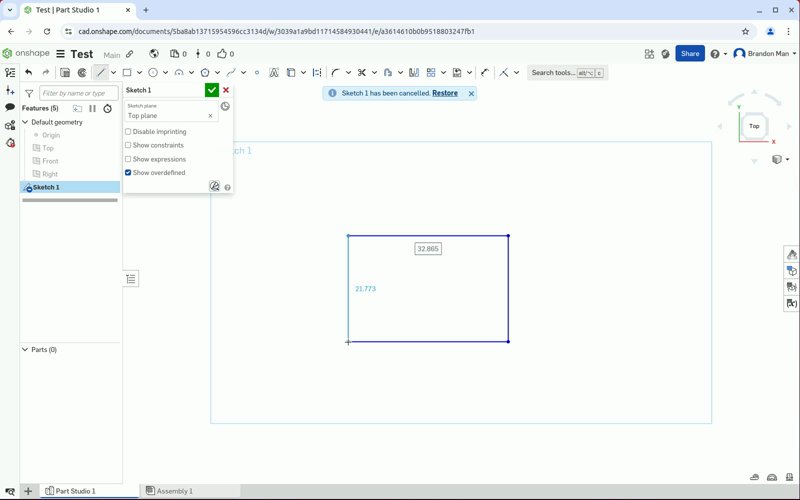
click(348, 341)
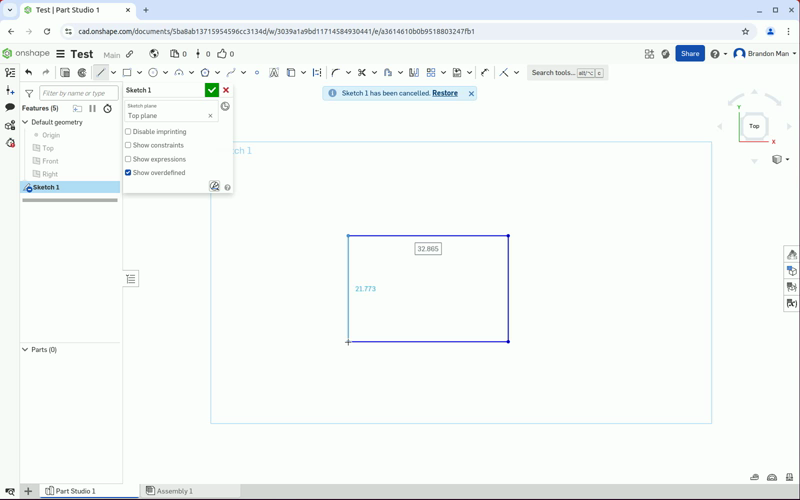
key(esc)
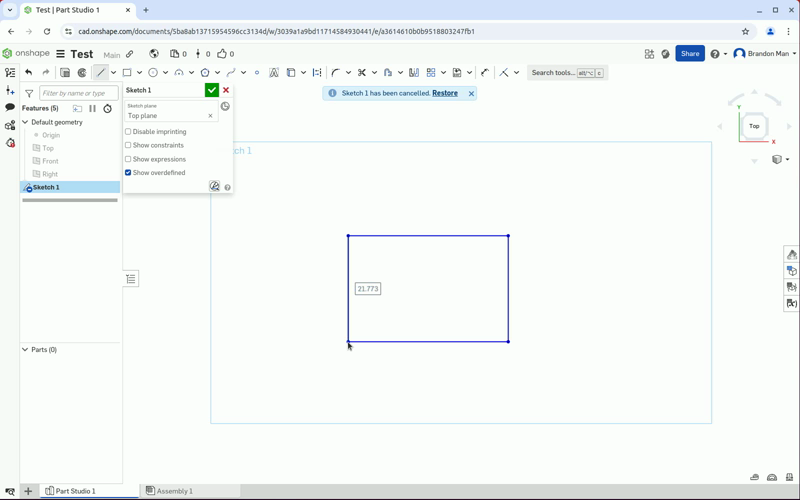
key(c)
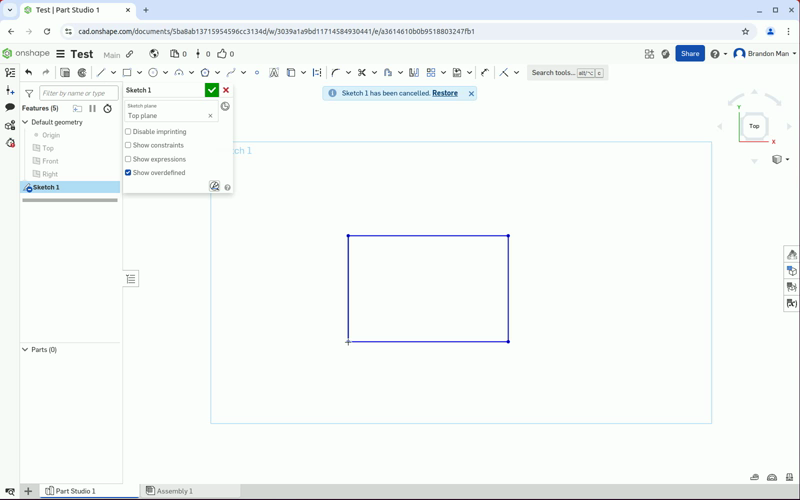
key_down(shift)
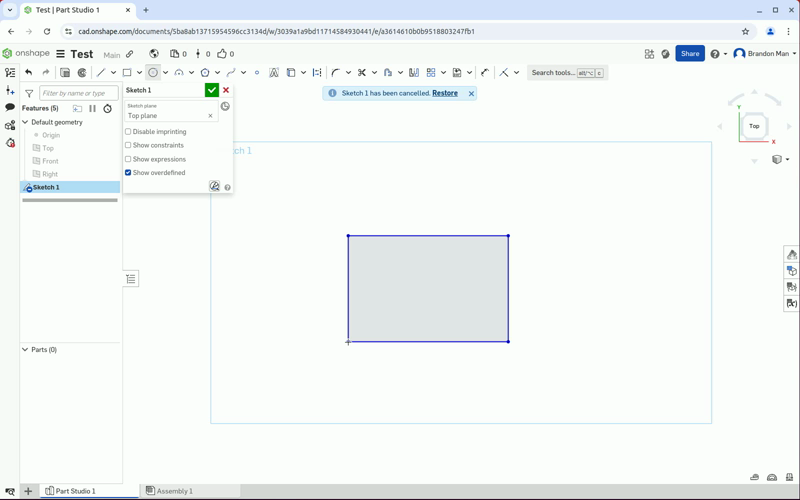
mouse_move(373, 282)
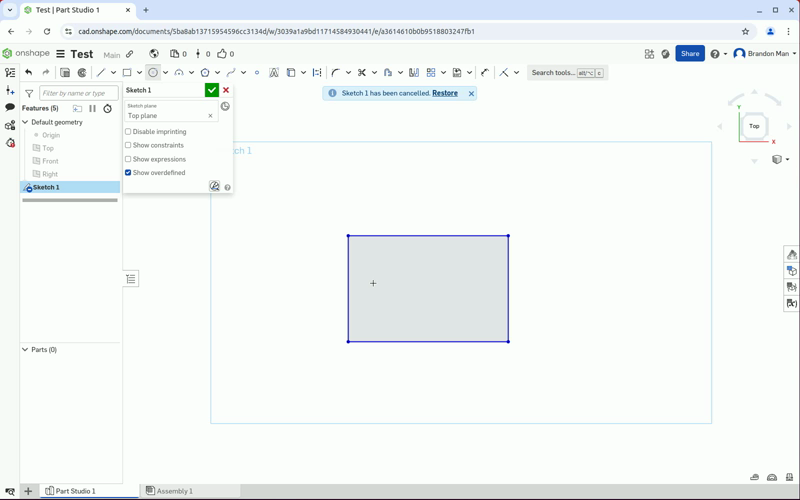
click(373, 282)
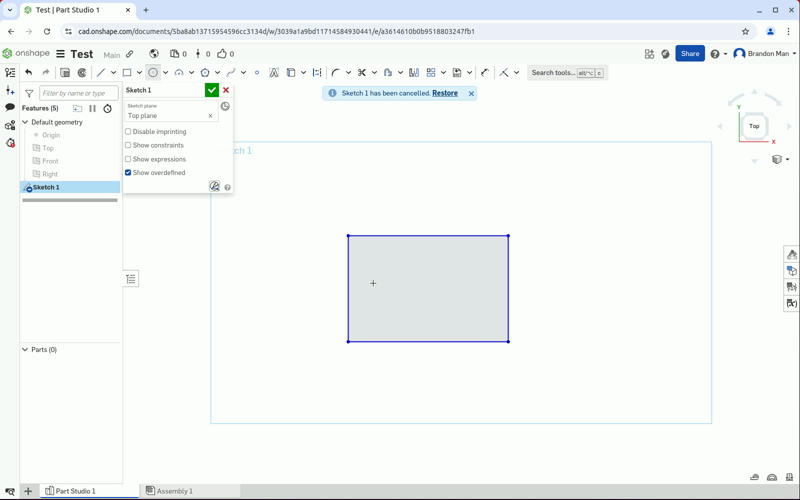
key_up(shift)
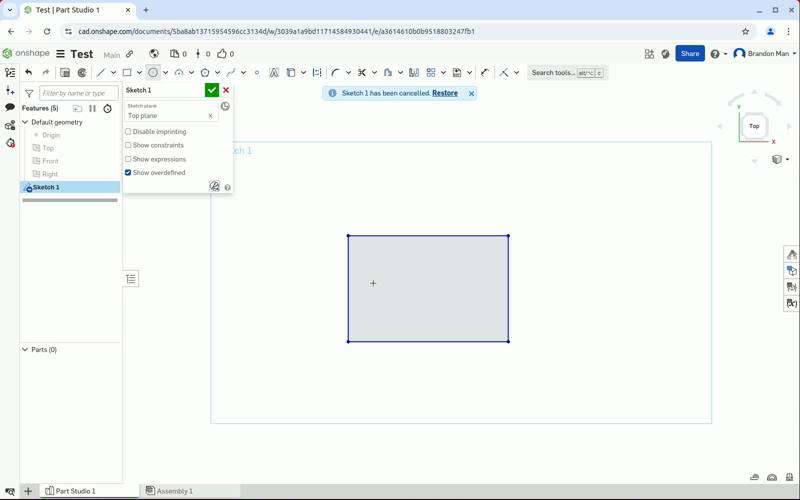
mouse_move(386, 282)
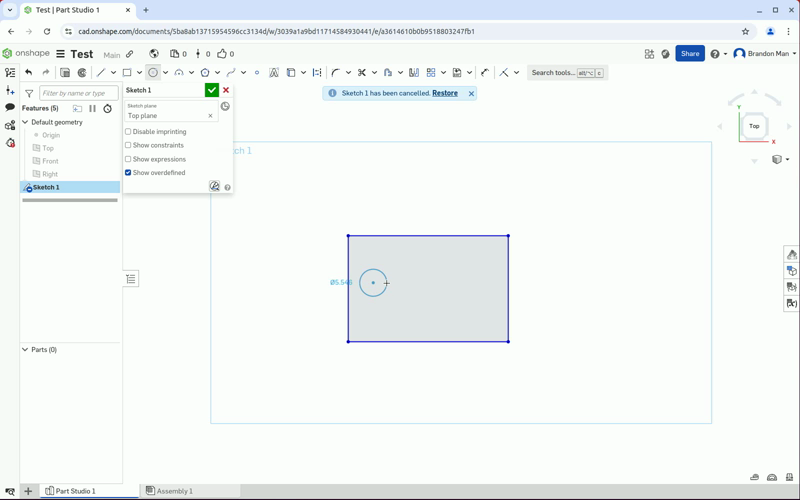
click(386, 282)
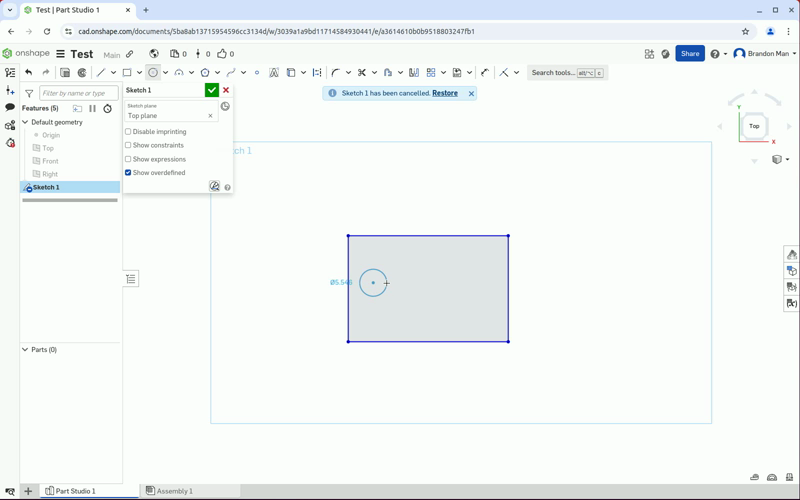
key(esc)
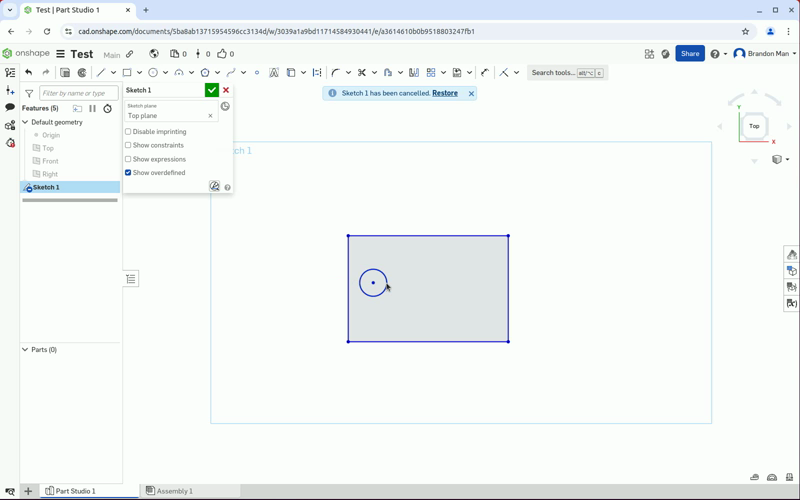
key(l)
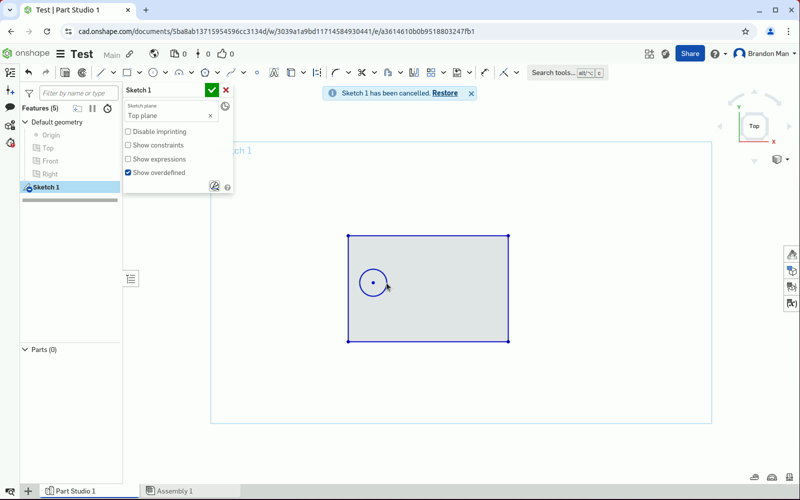
key_down(shift)
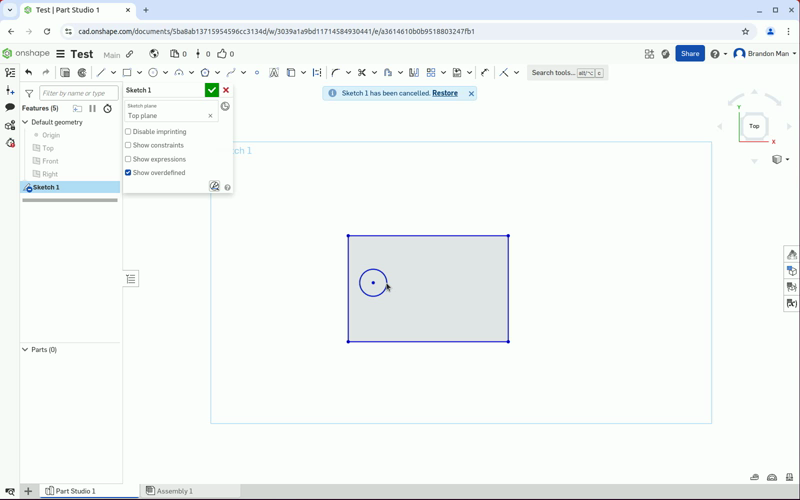
mouse_move(417, 292)
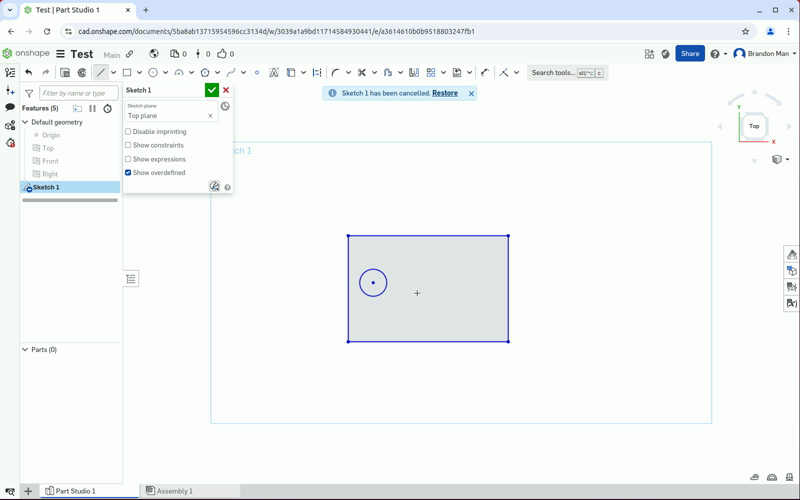
click(417, 292)
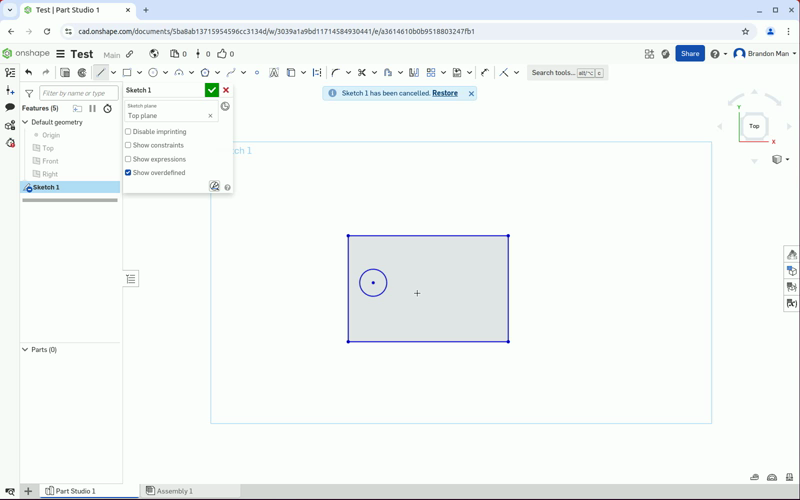
key_up(shift)
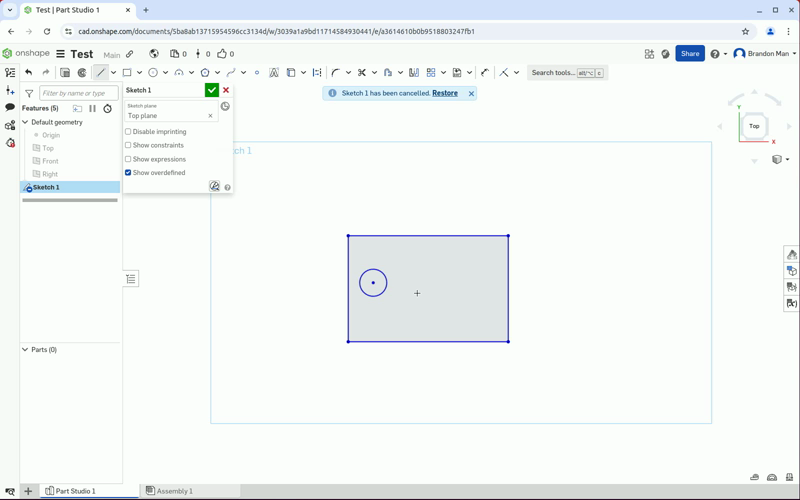
key_down(shift)
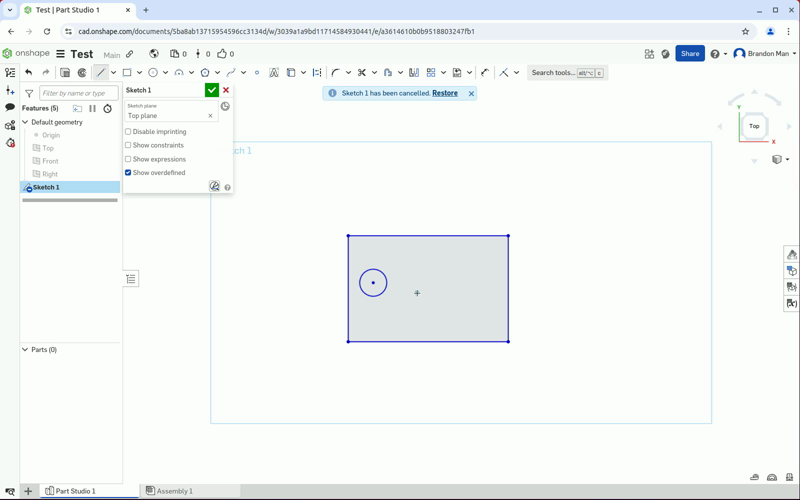
mouse_move(447, 292)
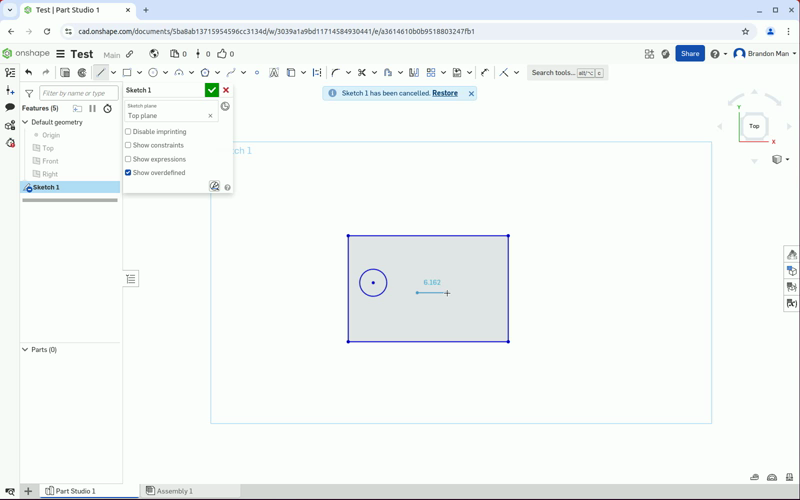
mouse_move(437, 292)
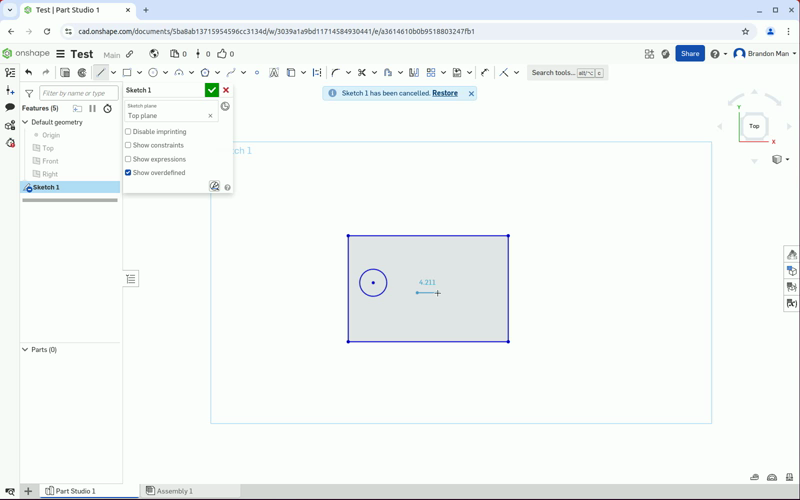
click(437, 292)
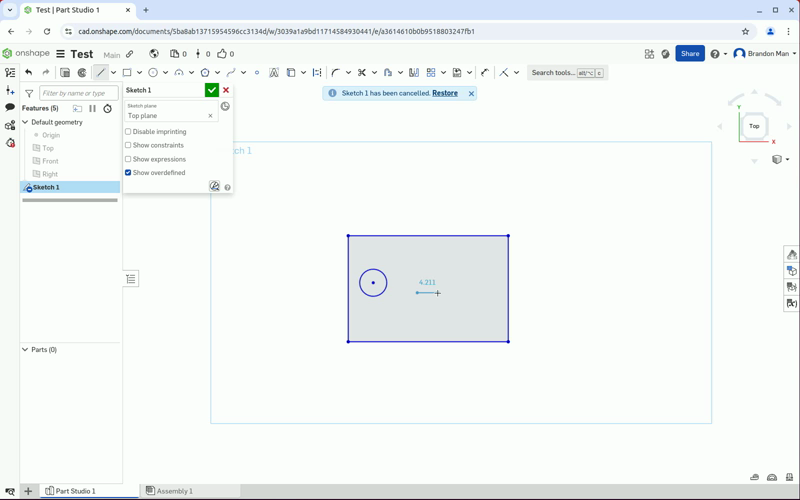
key_up(shift)
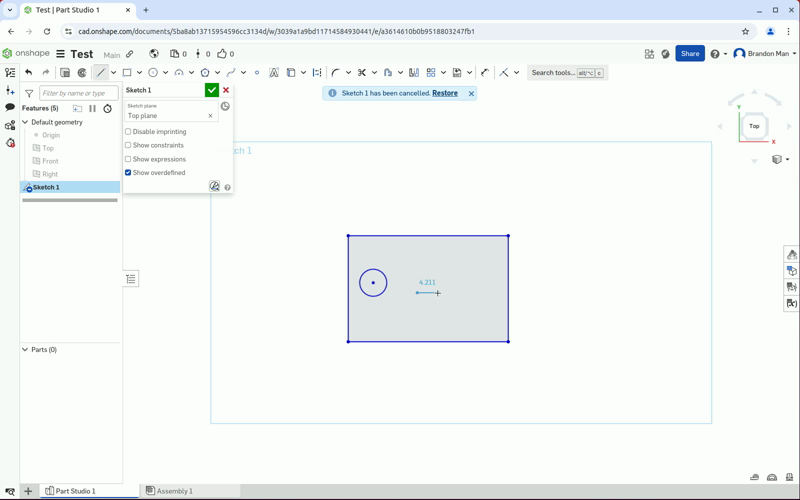
key_down(shift)
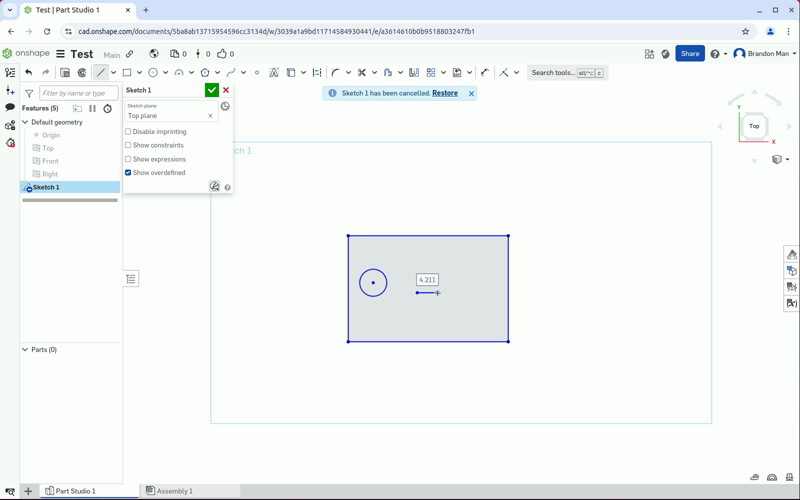
mouse_move(467, 292)
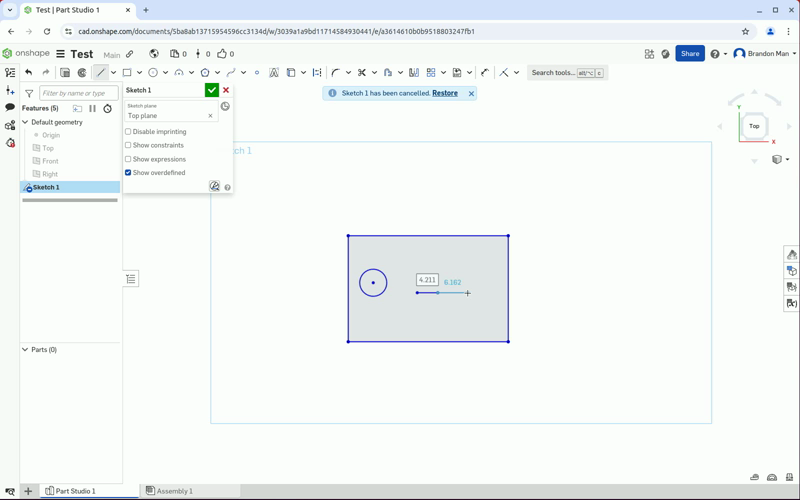
mouse_move(437, 282)
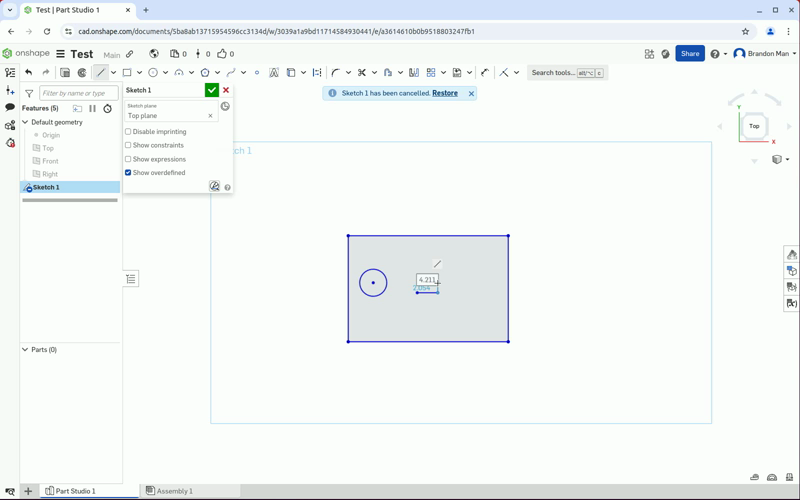
click(437, 282)
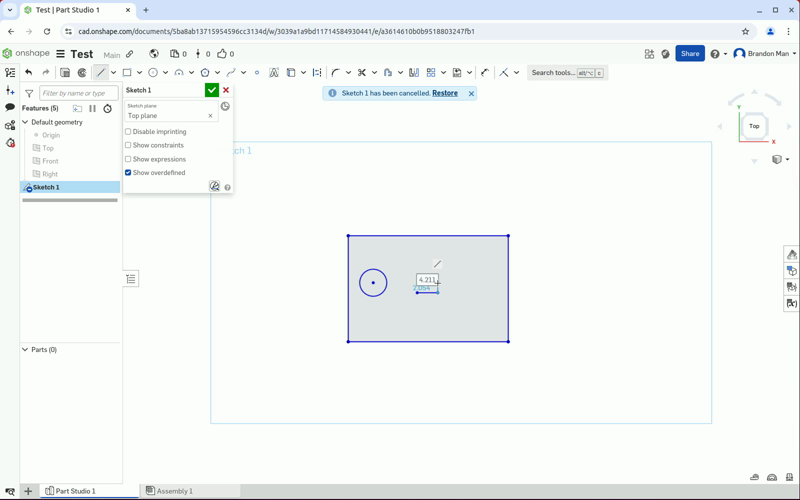
key_up(shift)
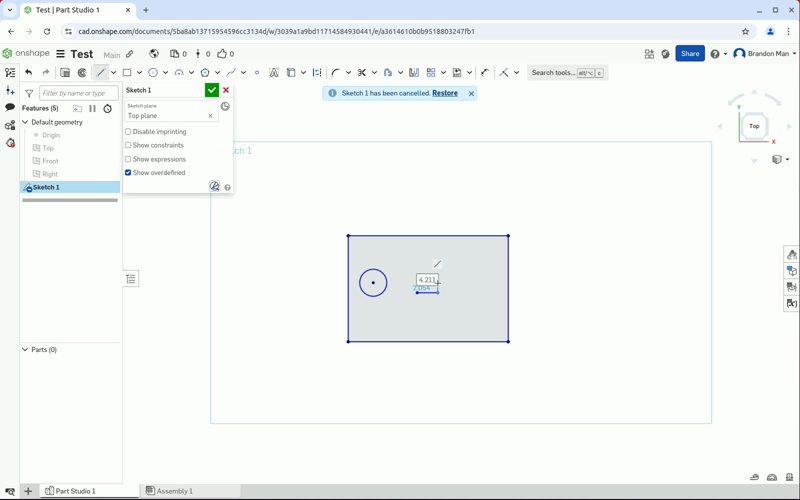
key_down(shift)
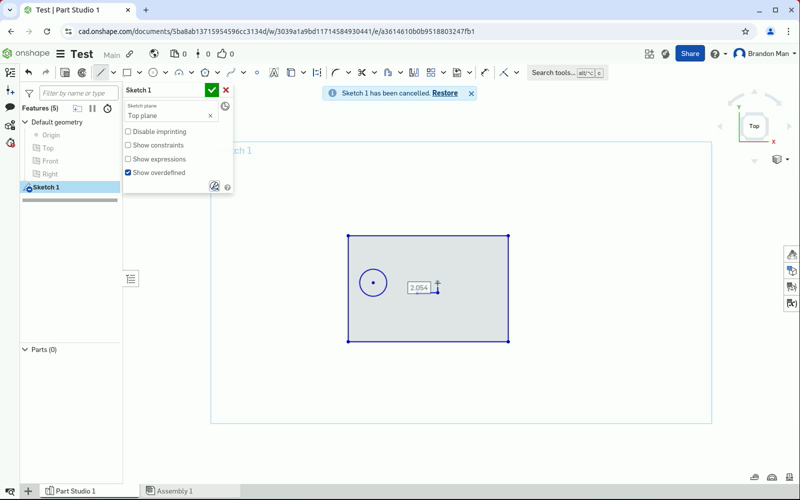
mouse_move(467, 282)
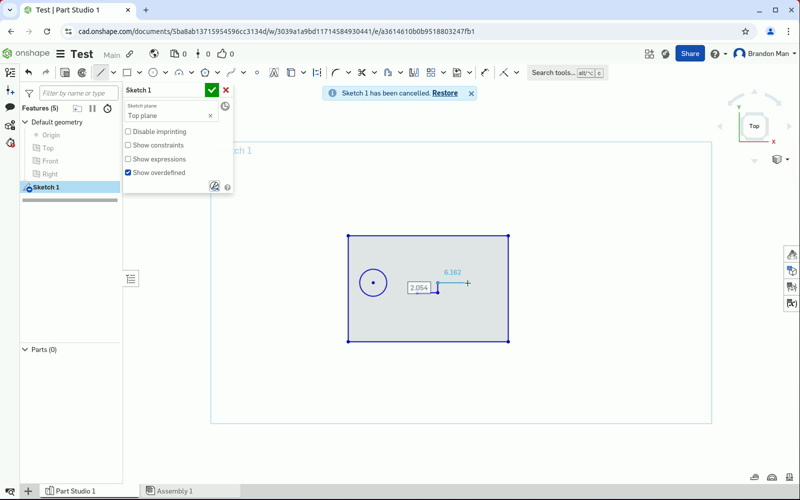
mouse_move(437, 272)
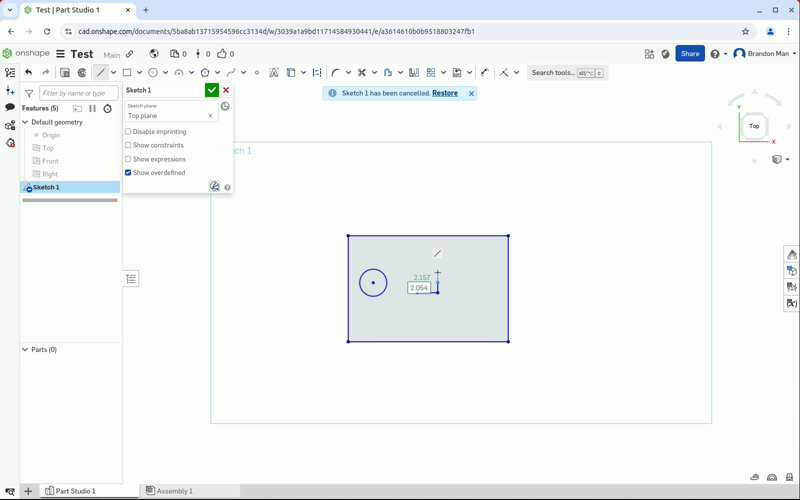
click(437, 272)
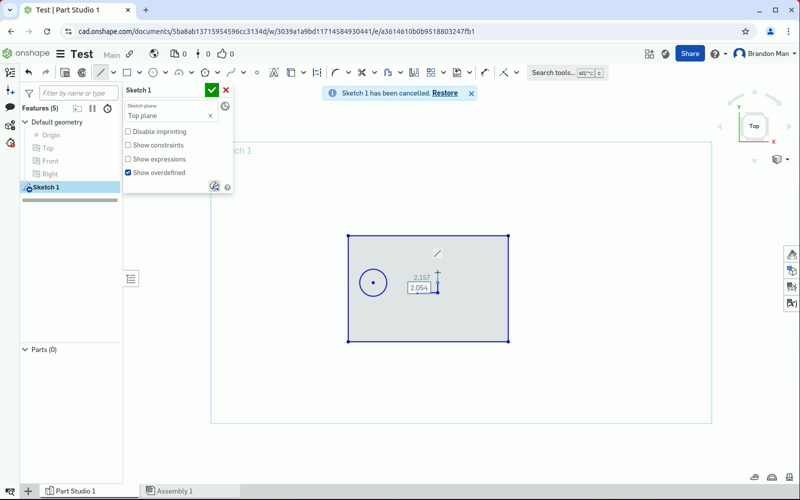
key_up(shift)
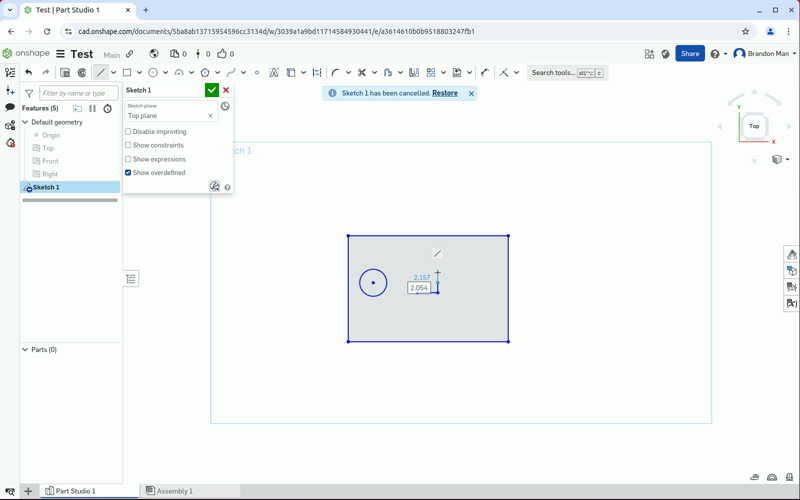
key_down(shift)
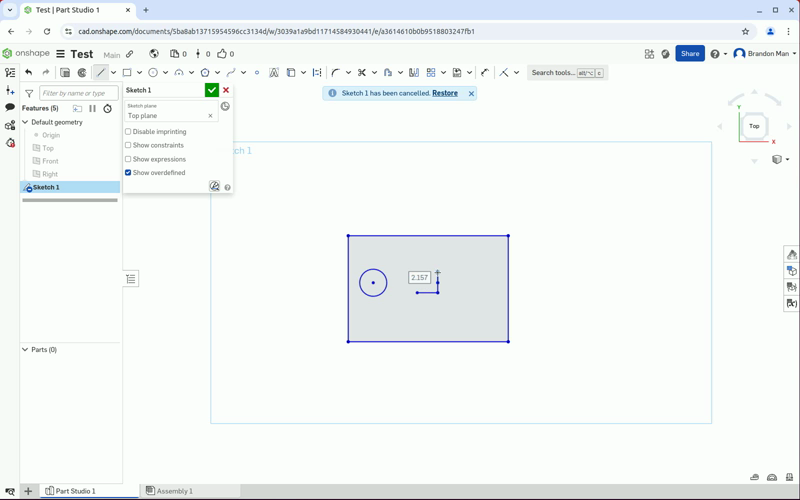
mouse_move(467, 272)
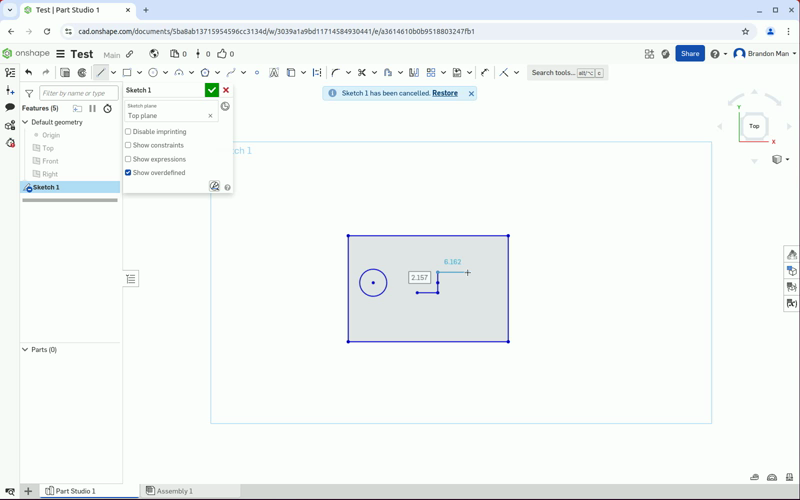
mouse_move(417, 272)
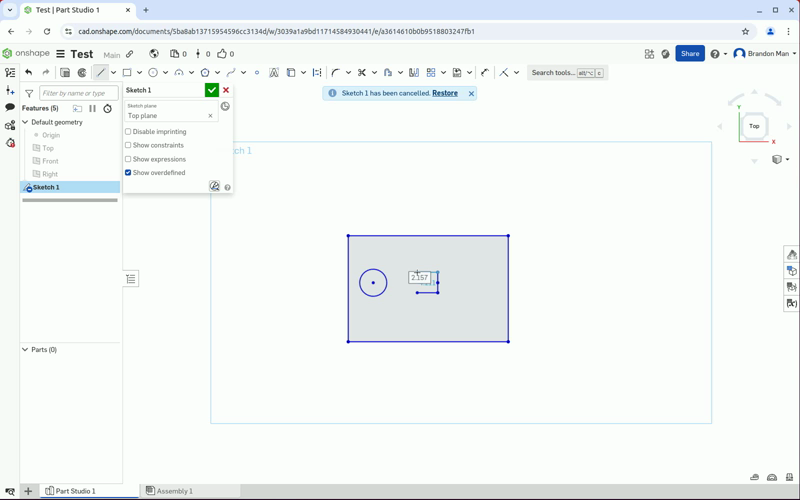
click(417, 272)
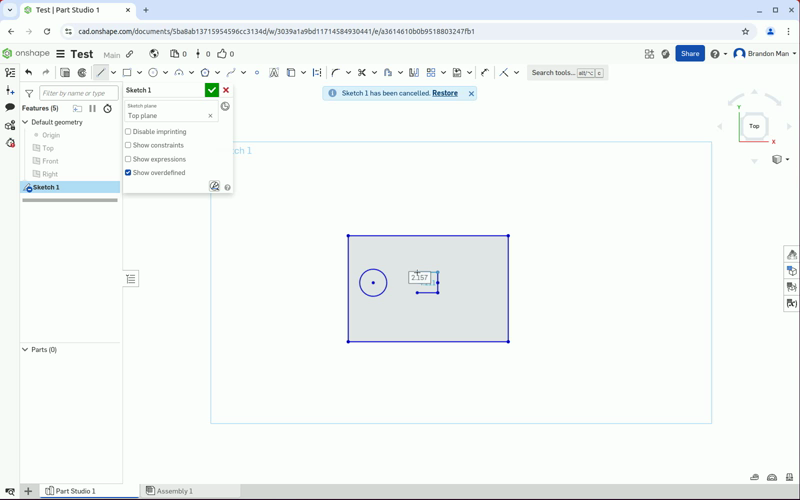
key_up(shift)
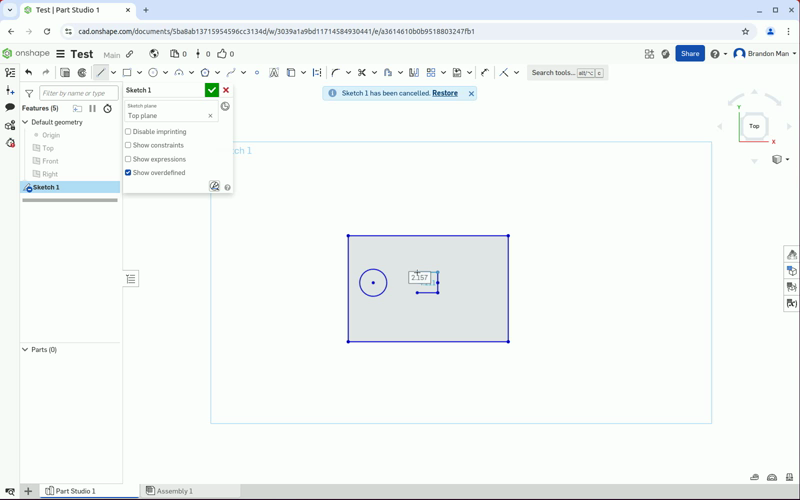
key_down(shift)
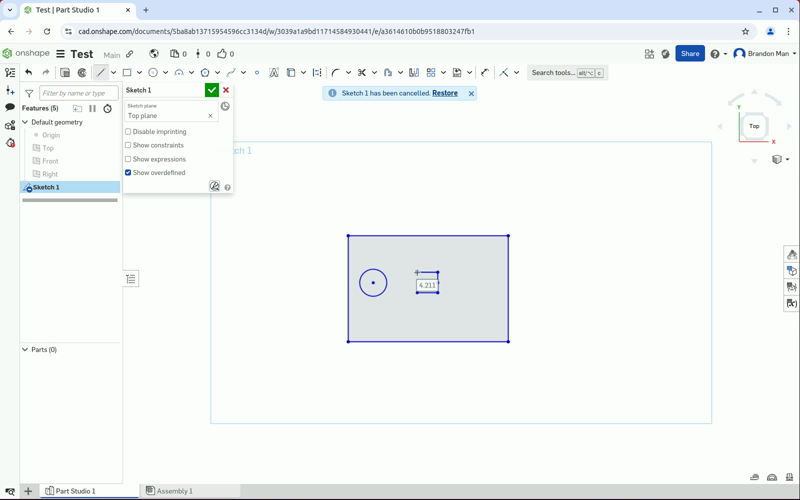
mouse_move(447, 272)
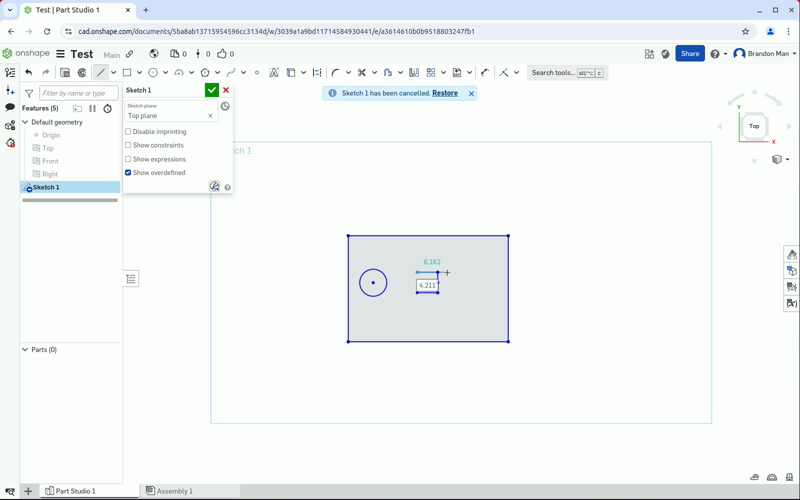
mouse_move(417, 282)
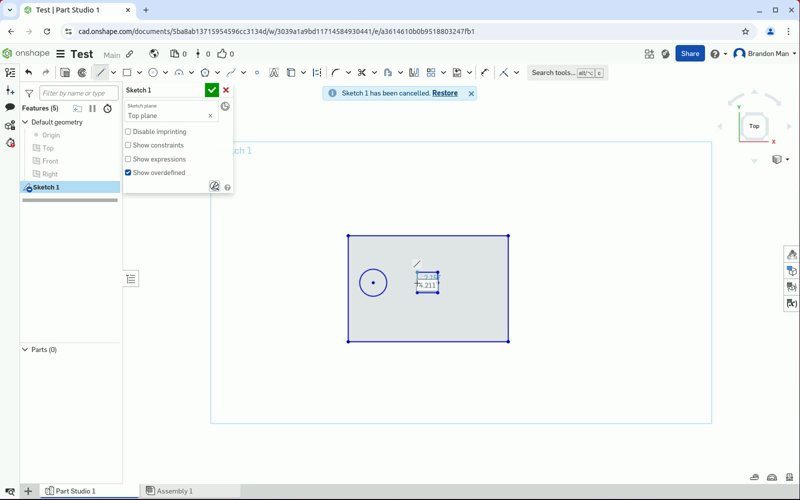
click(417, 282)
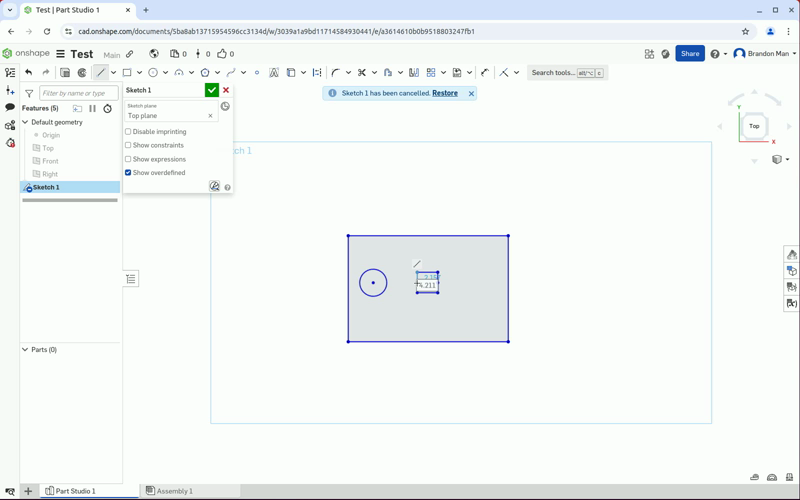
key_up(shift)
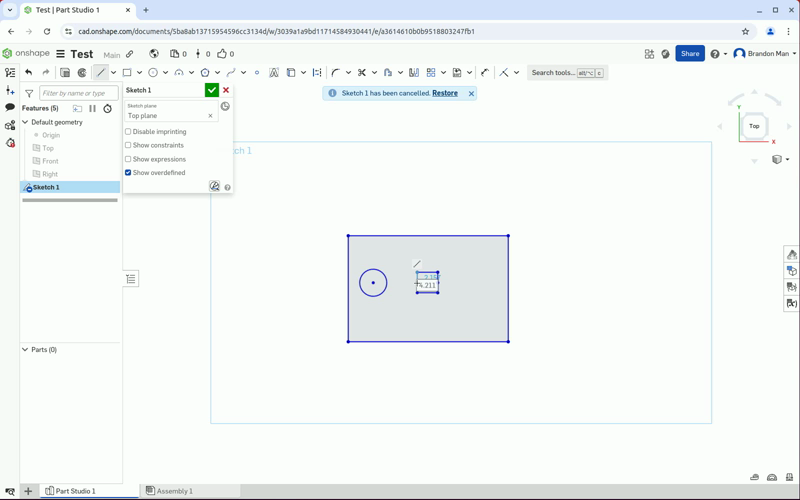
mouse_move(447, 282)
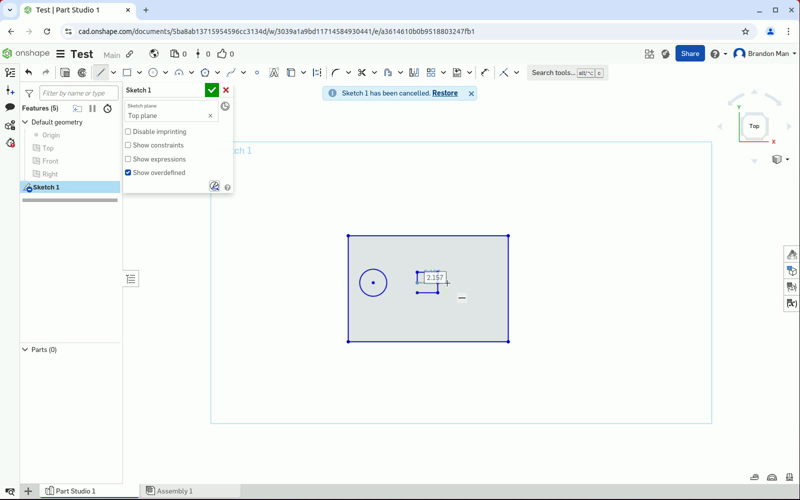
key_down(shift)
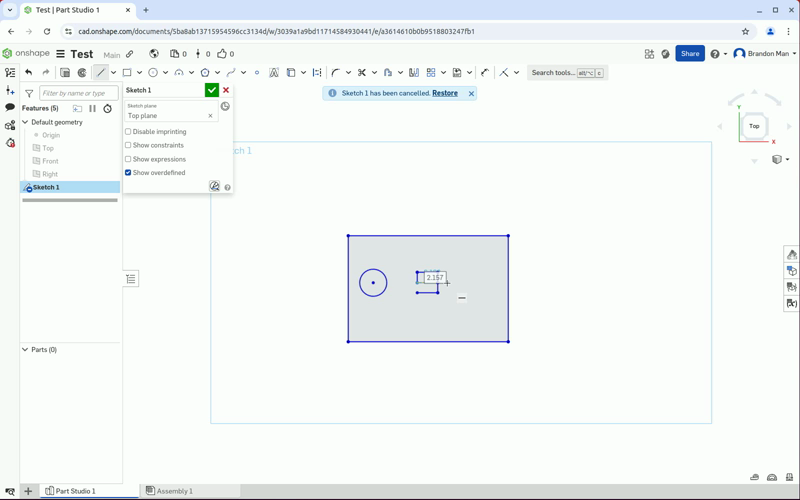
mouse_move(417, 292)
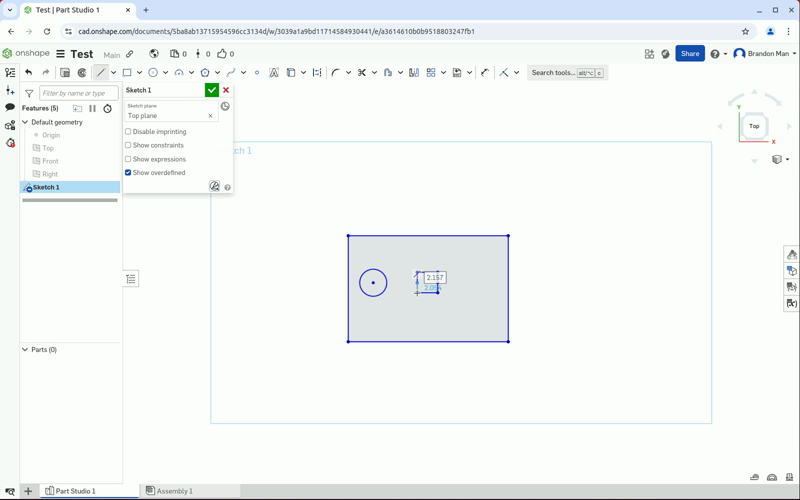
key_up(shift)
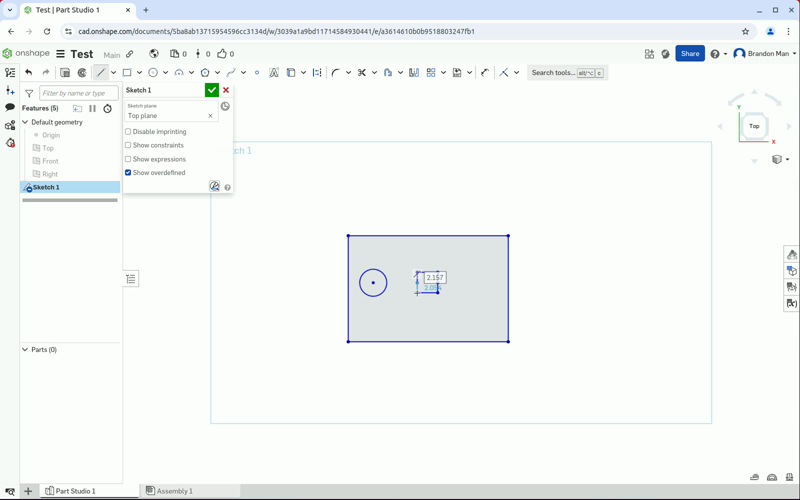
click(417, 292)
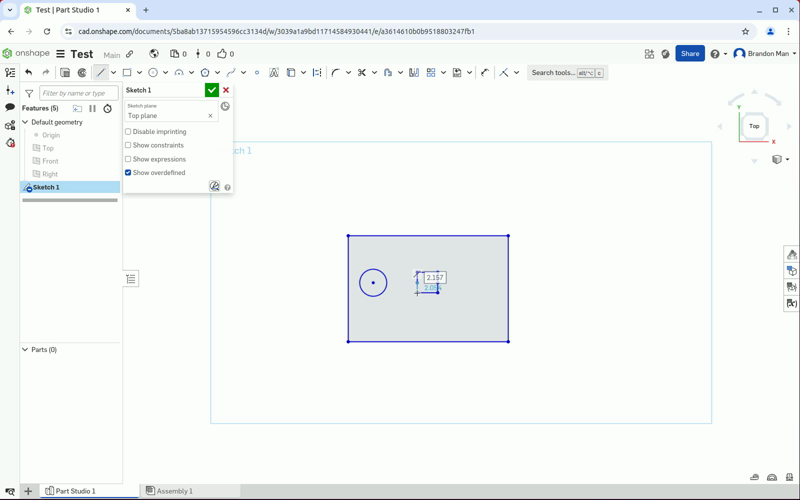
key(esc)
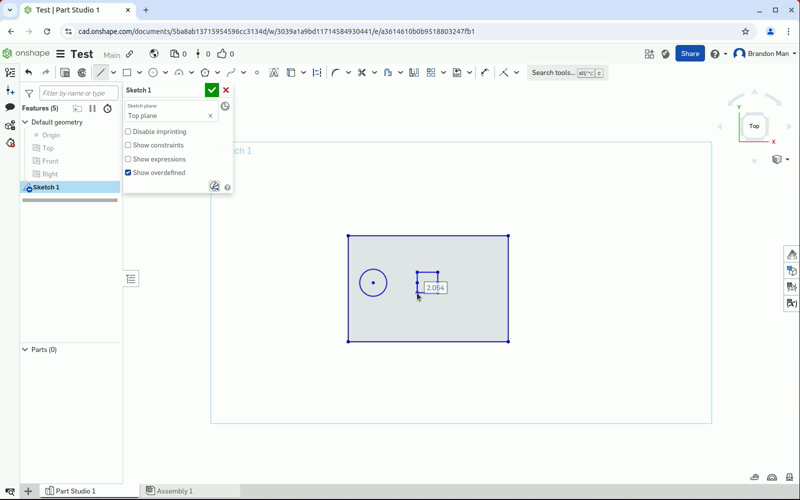
key(l)
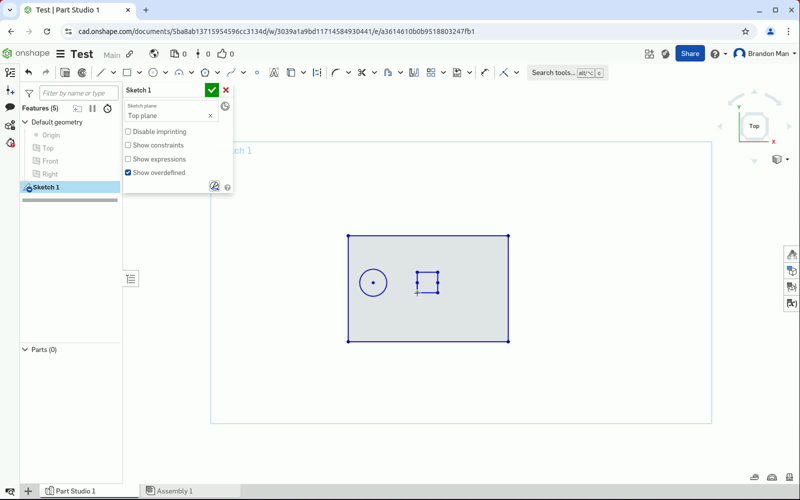
key_down(shift)
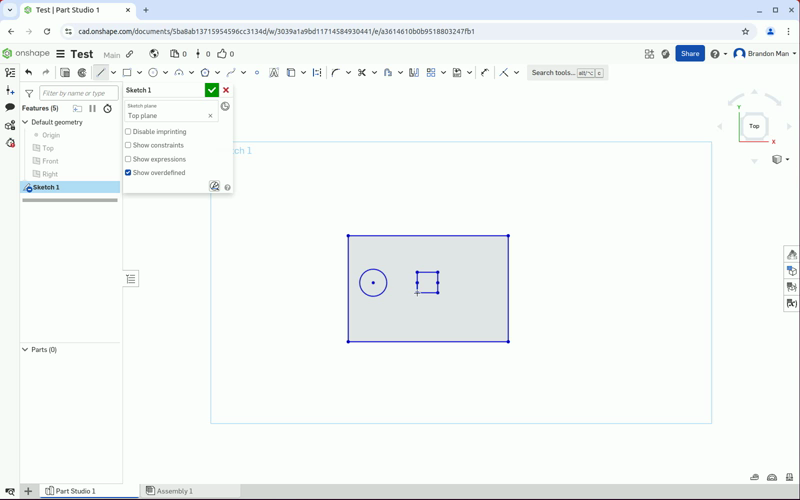
mouse_move(452, 306)
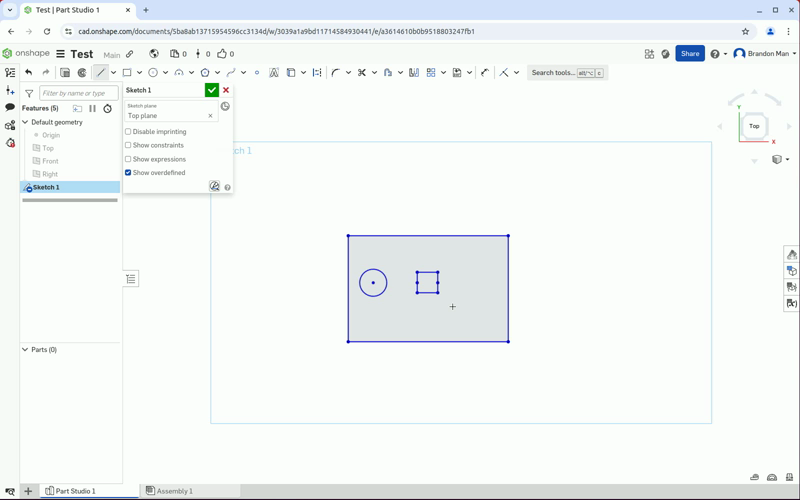
click(452, 306)
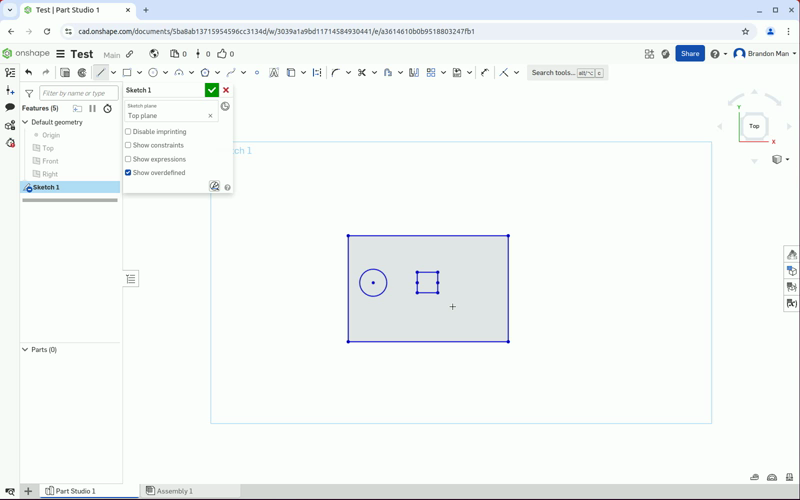
key_up(shift)
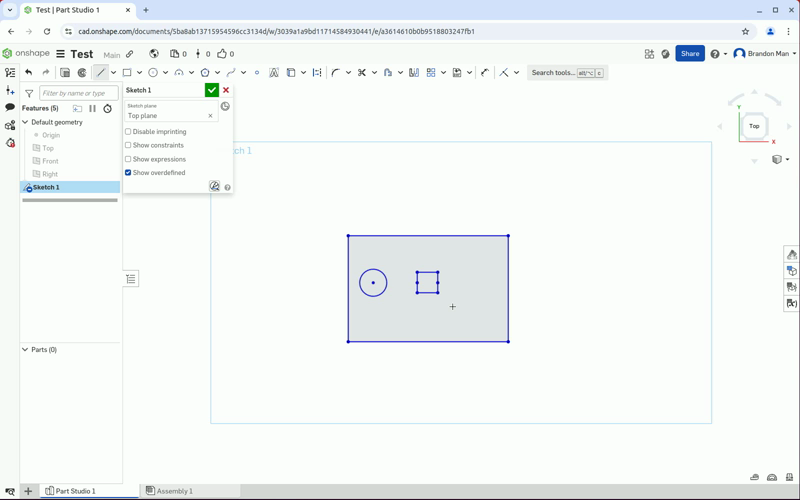
key_down(shift)
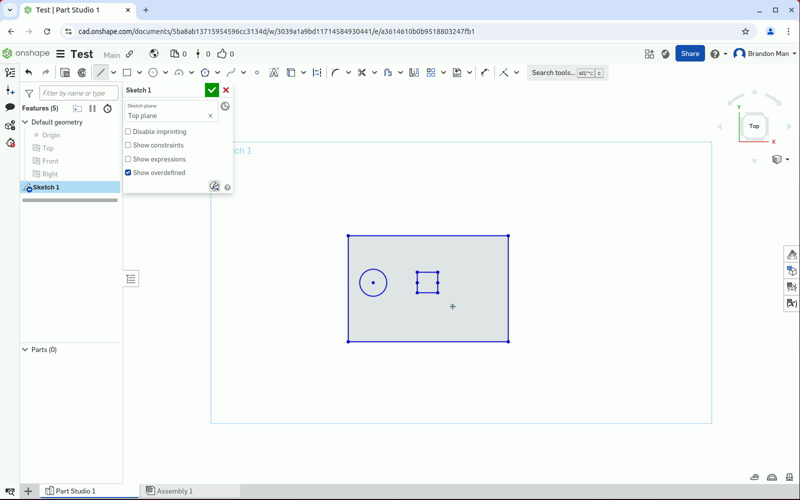
mouse_move(482, 306)
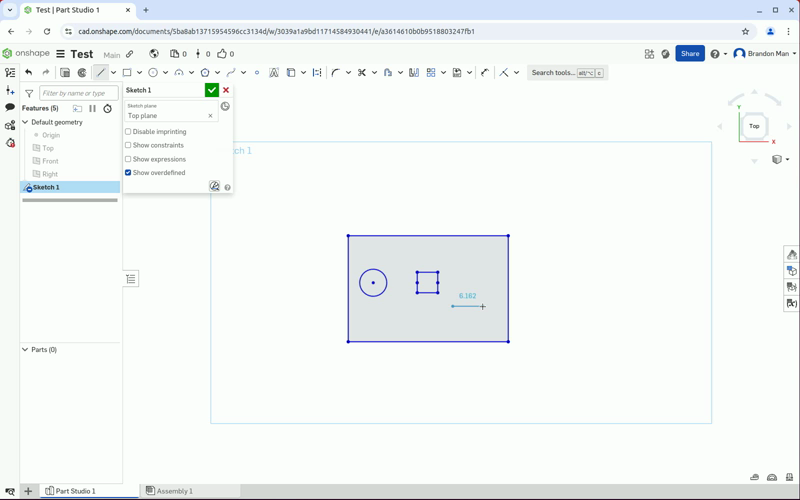
mouse_move(479, 306)
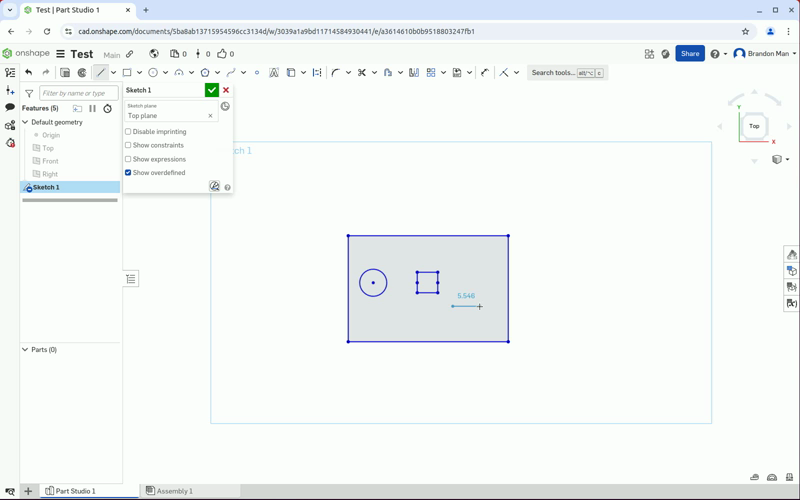
click(479, 306)
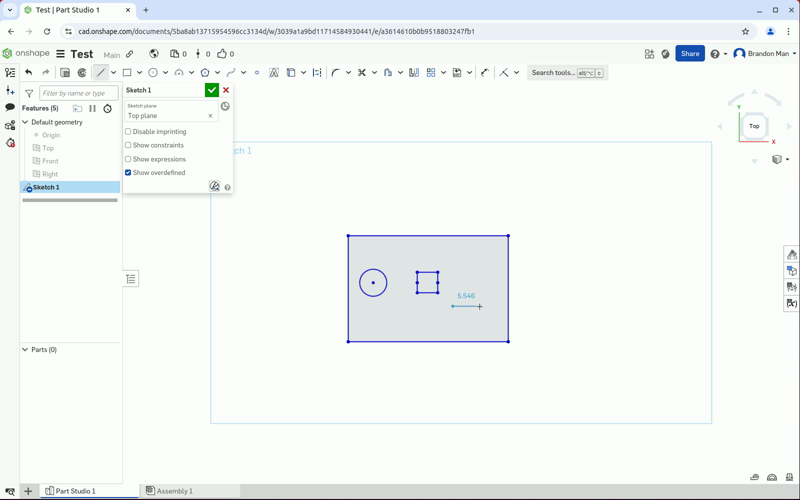
key_up(shift)
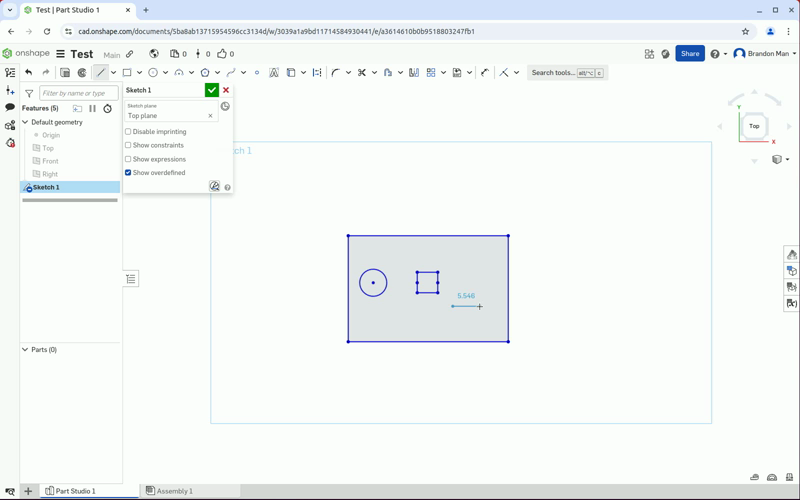
key_down(shift)
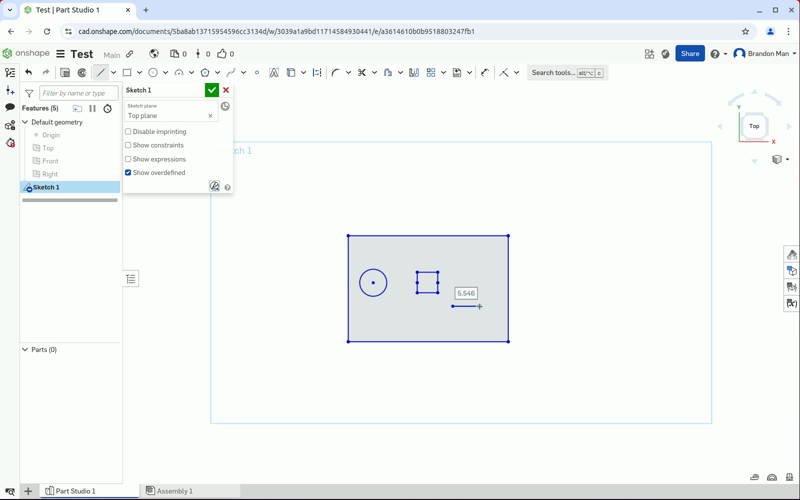
mouse_move(509, 306)
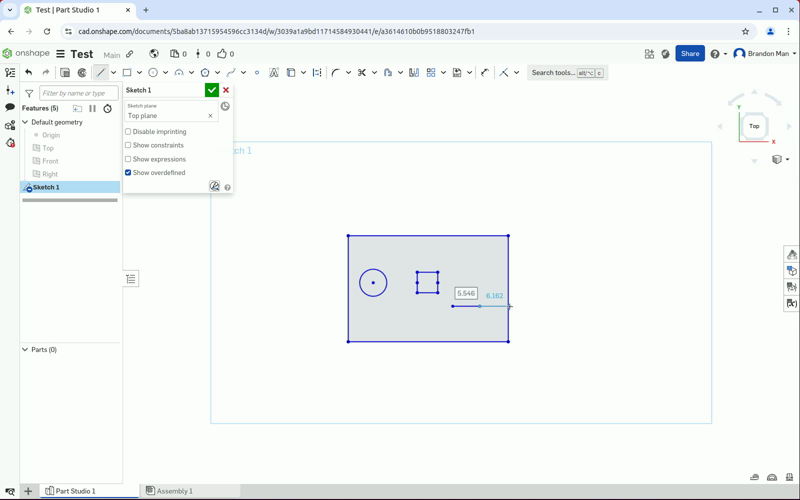
mouse_move(466, 282)
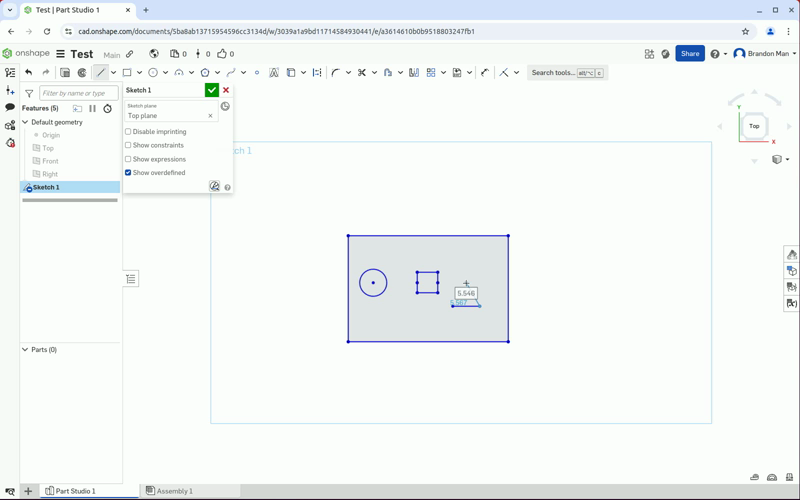
click(466, 282)
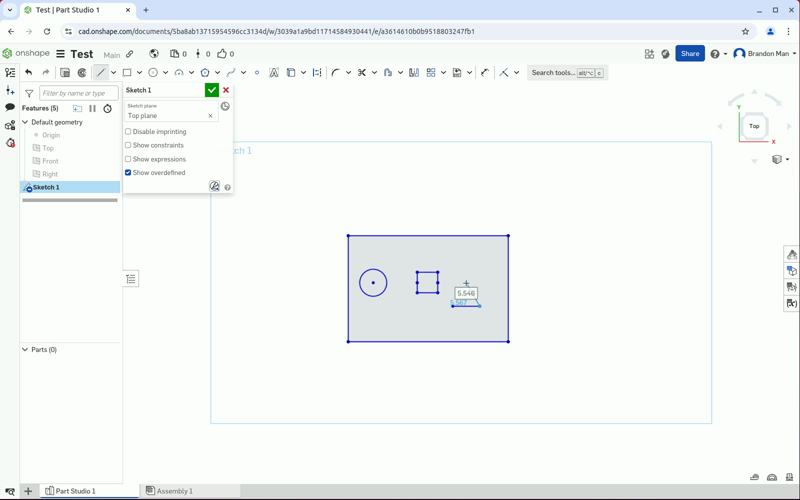
key_up(shift)
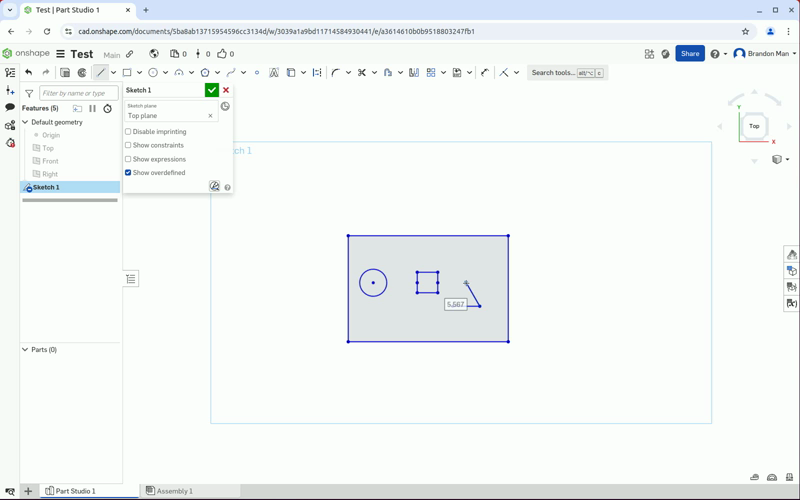
mouse_move(496, 282)
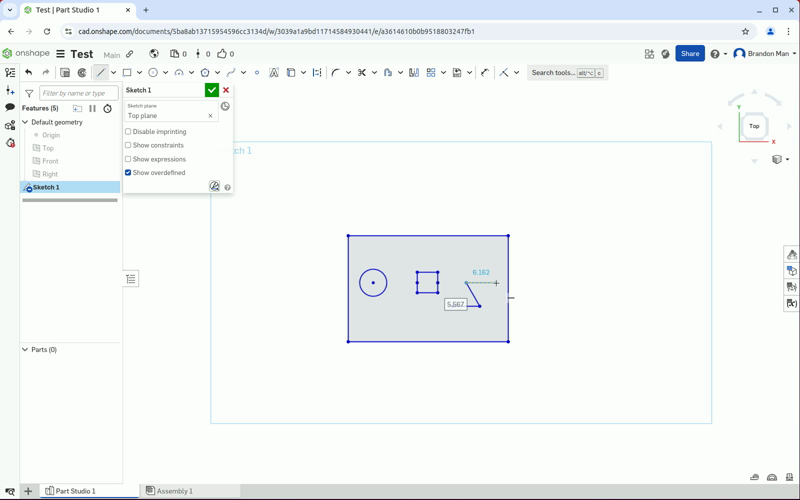
key_down(shift)
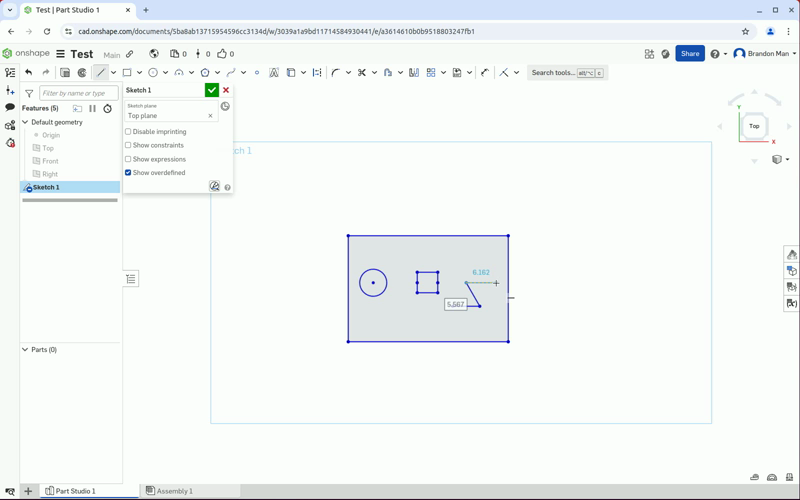
mouse_move(452, 306)
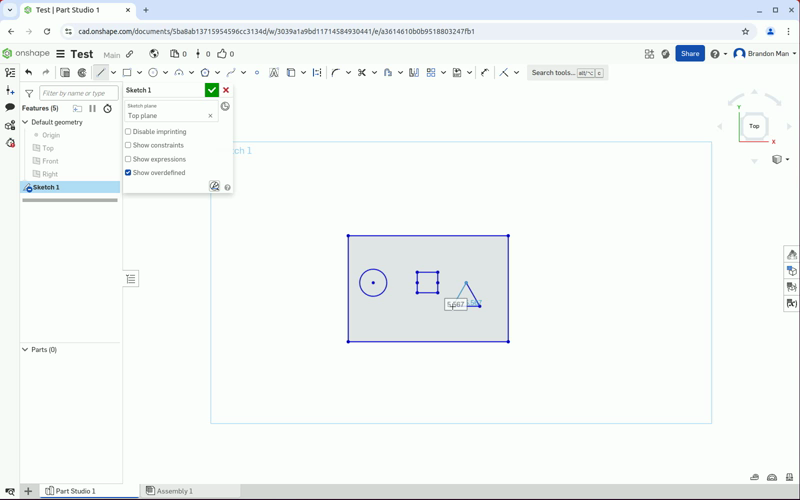
key_up(shift)
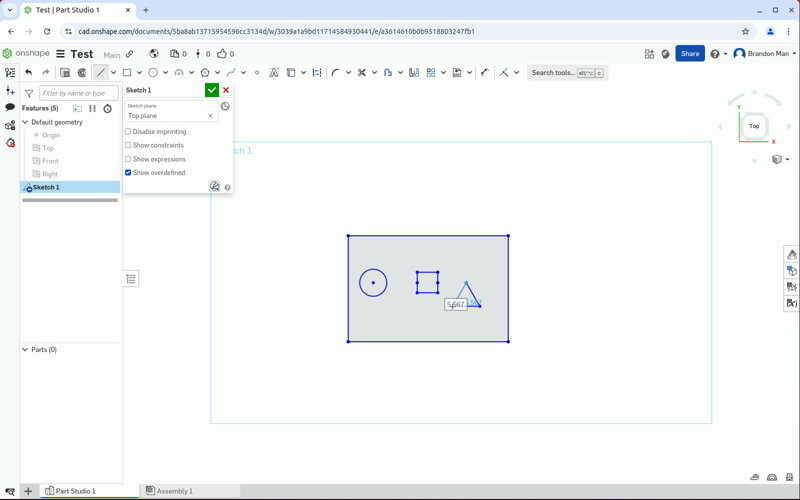
click(452, 306)
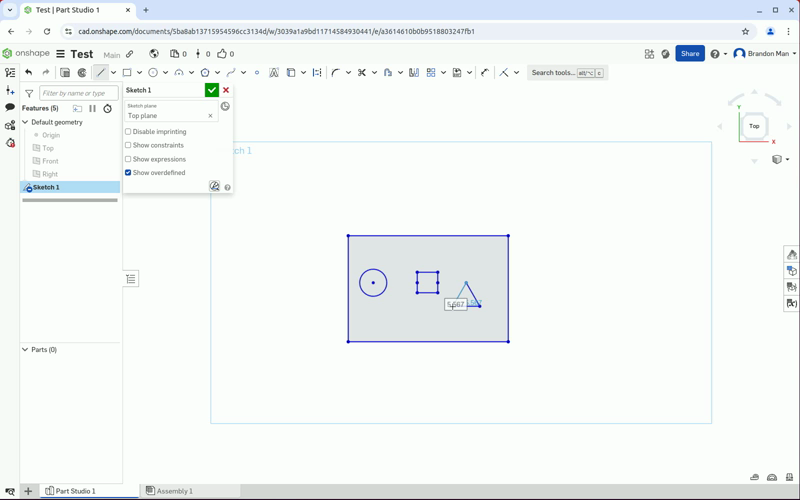
key(esc)
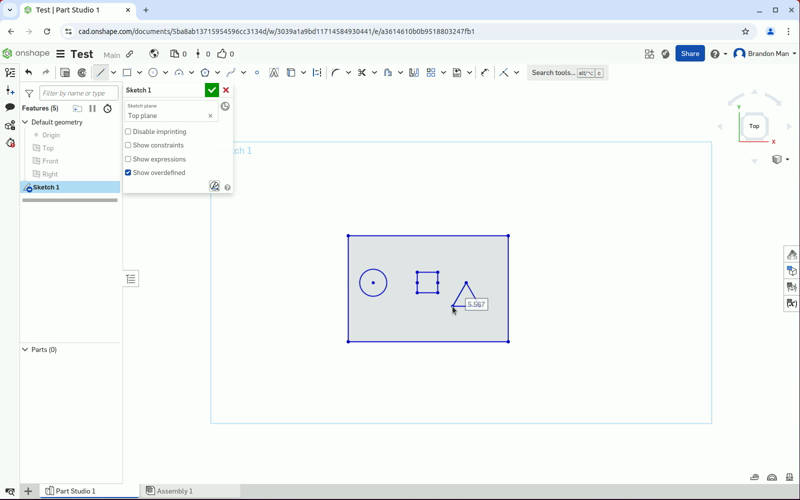
mouse_move(489, 321)
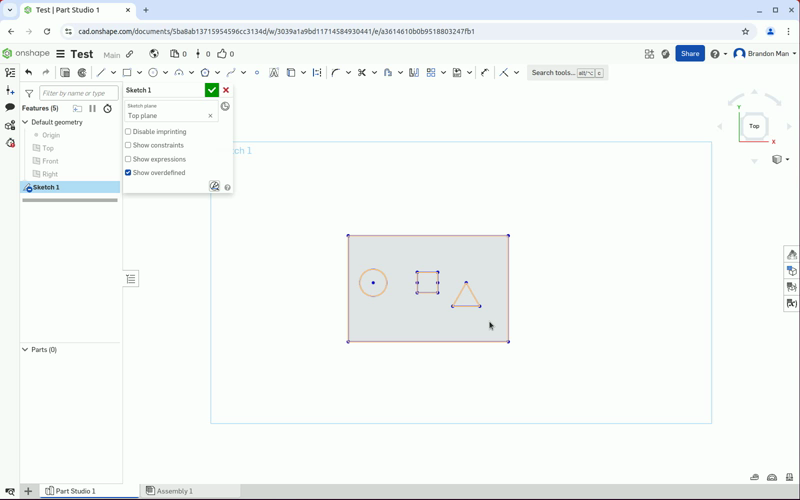
click(489, 321)
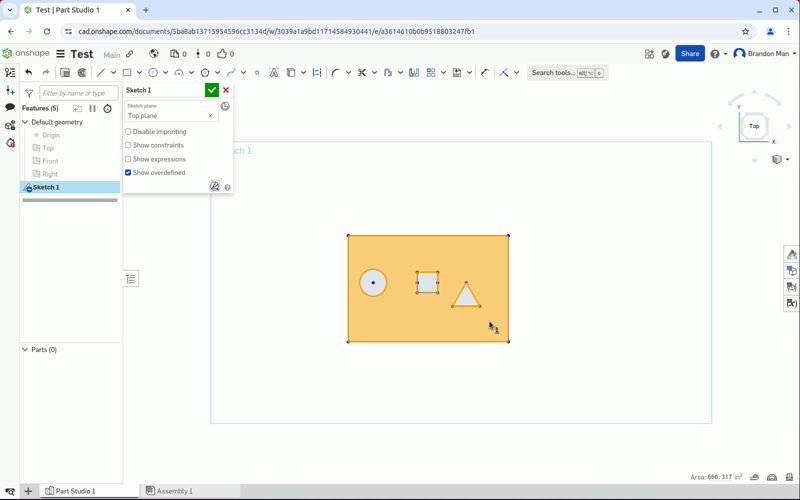
mouse_move(73, 352)
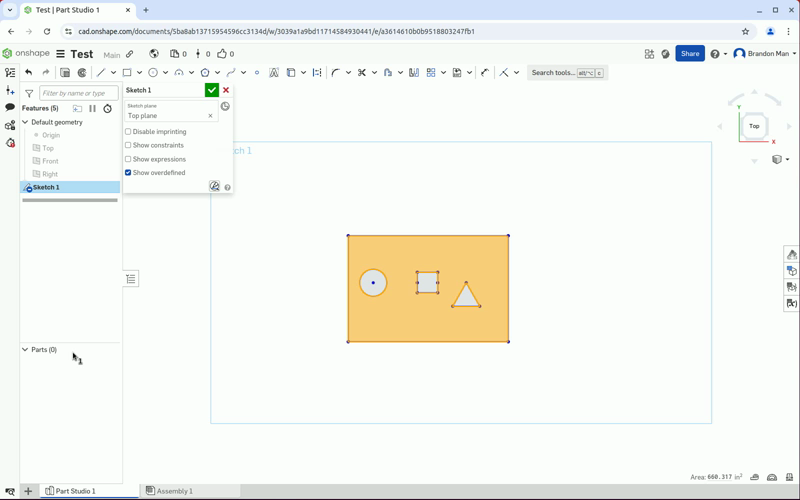
key(shift+y)
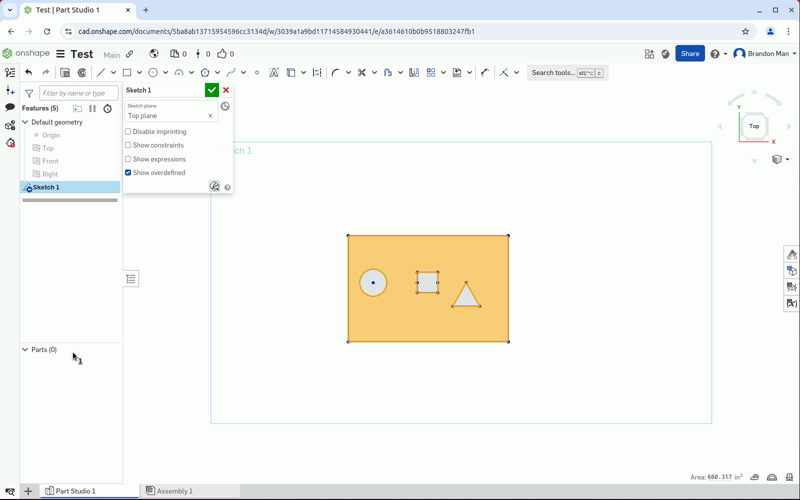
key(shift+e)
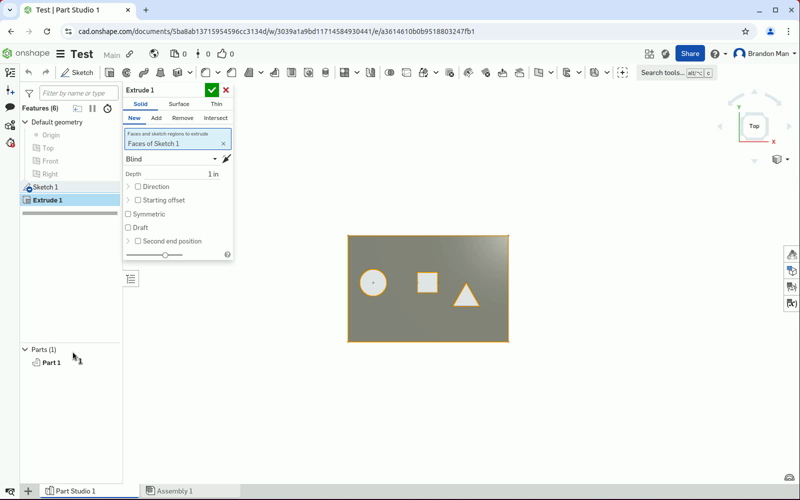
mouse_move(143, 106)
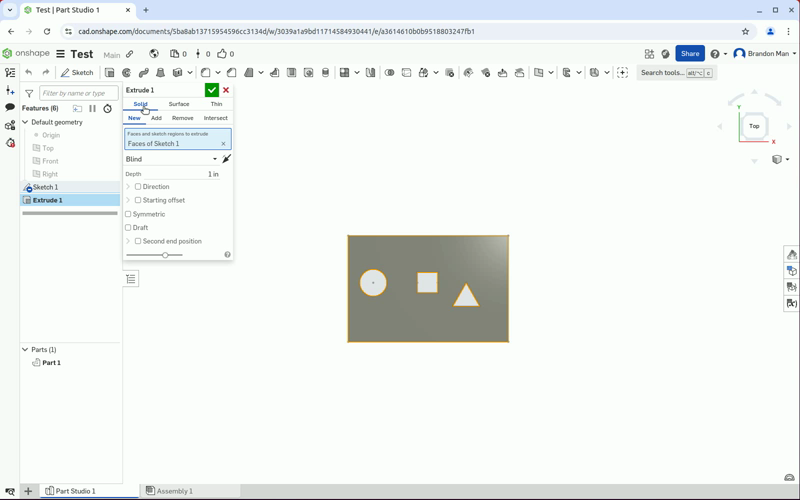
click(143, 106)
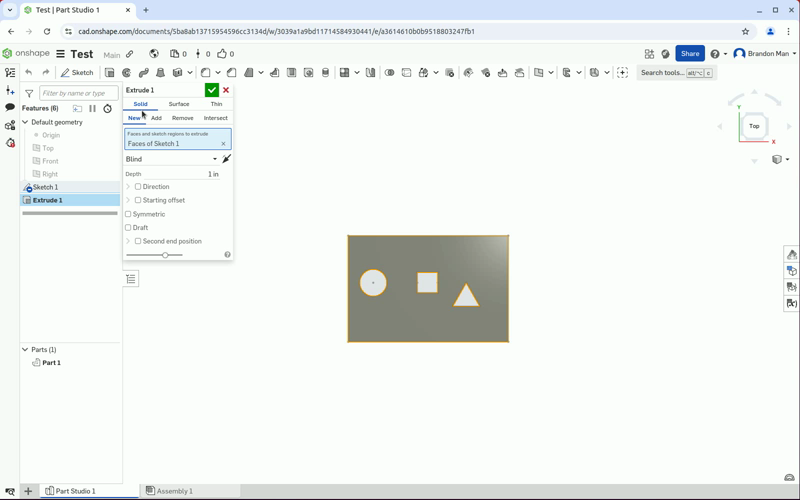
mouse_move(137, 120)
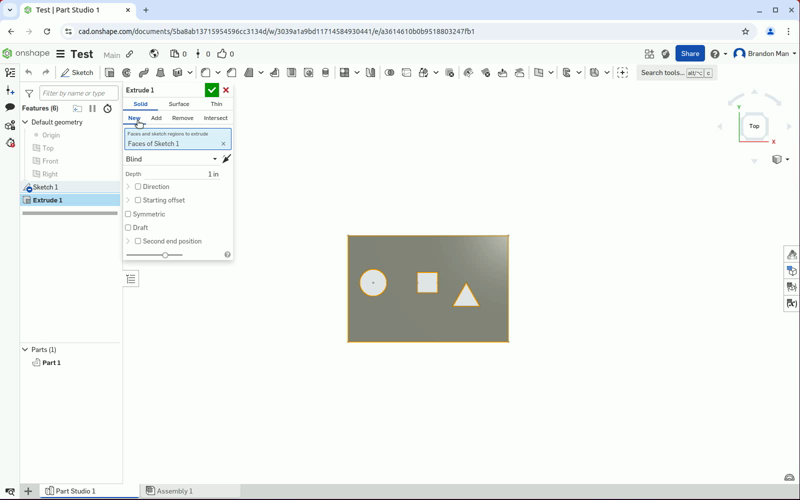
click(137, 120)
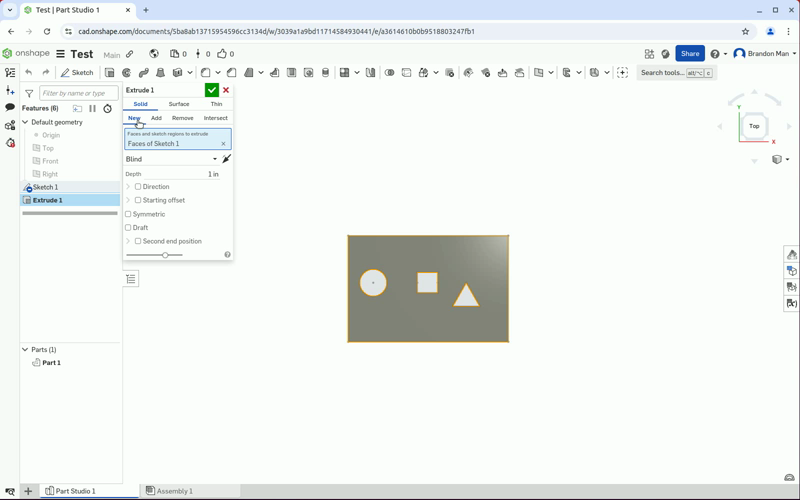
key(tab, 4)
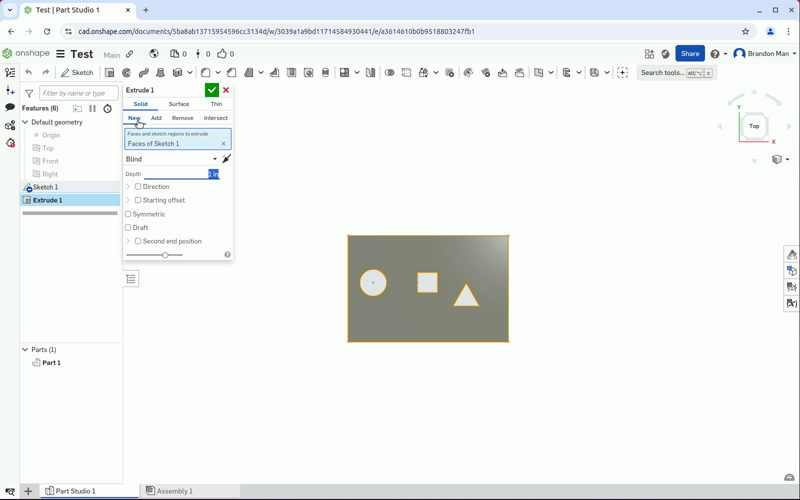
text(4.333)
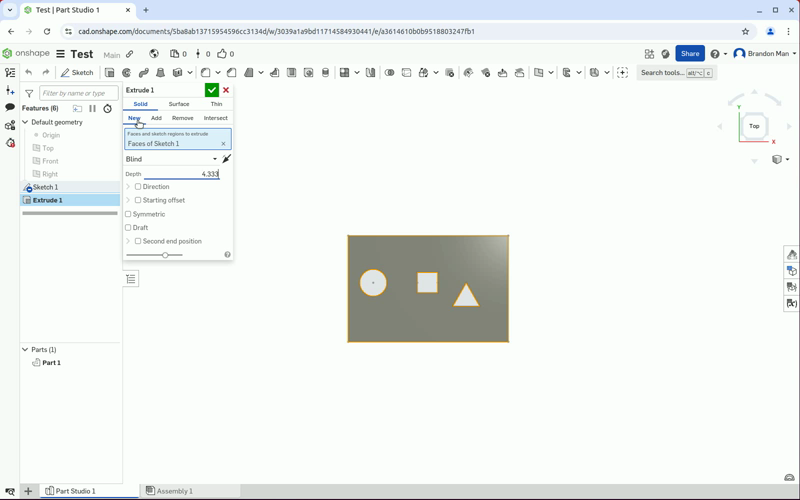
key(enter)
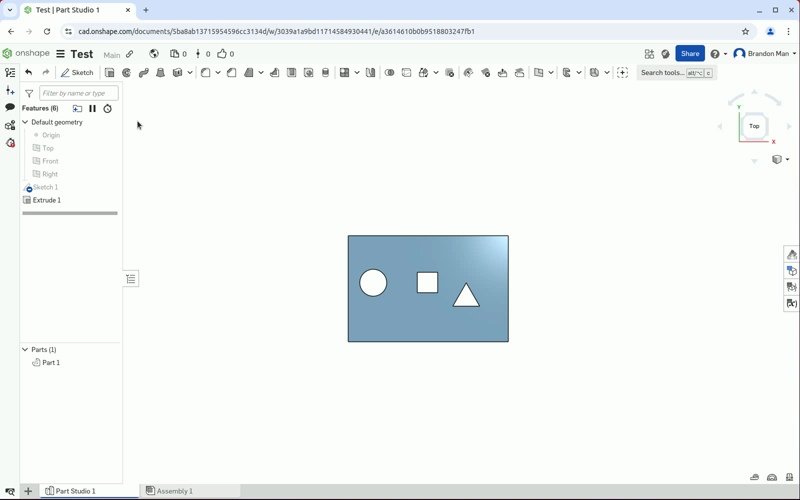
key(shift+h)
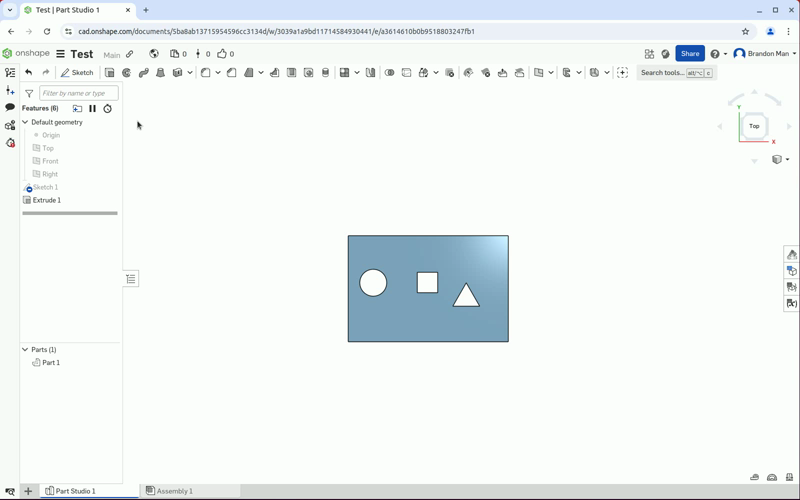
key(shift+h)
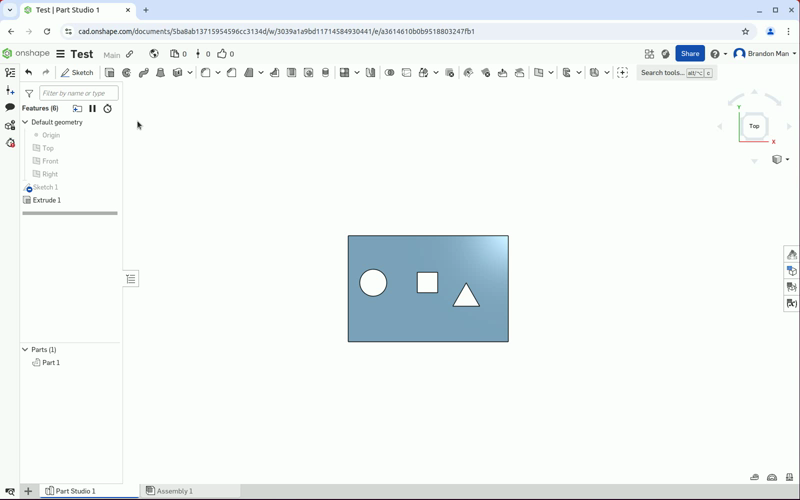
mouse_move(73, 189)
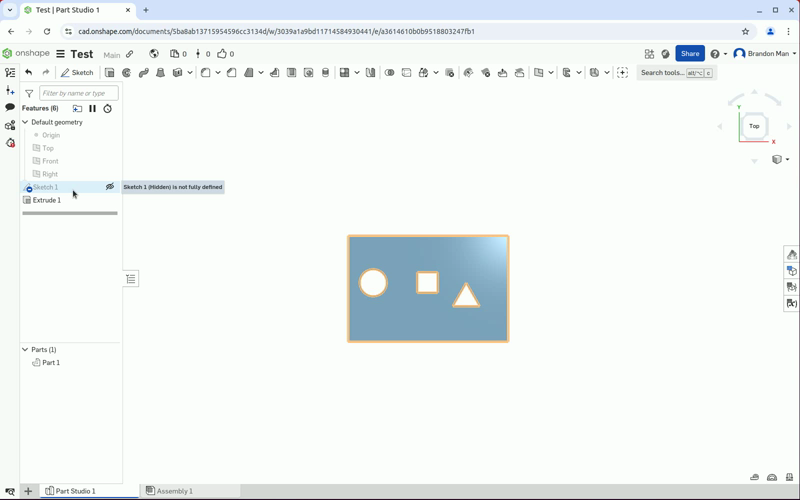
click(73, 189)
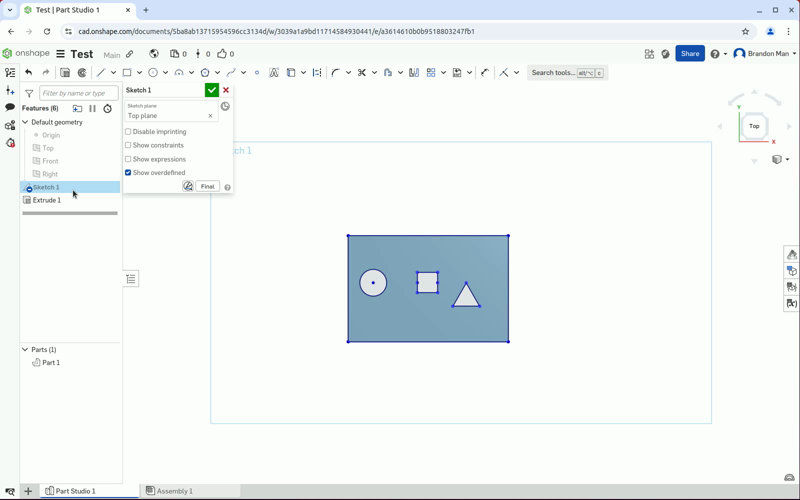
mouse_move(229, 92)
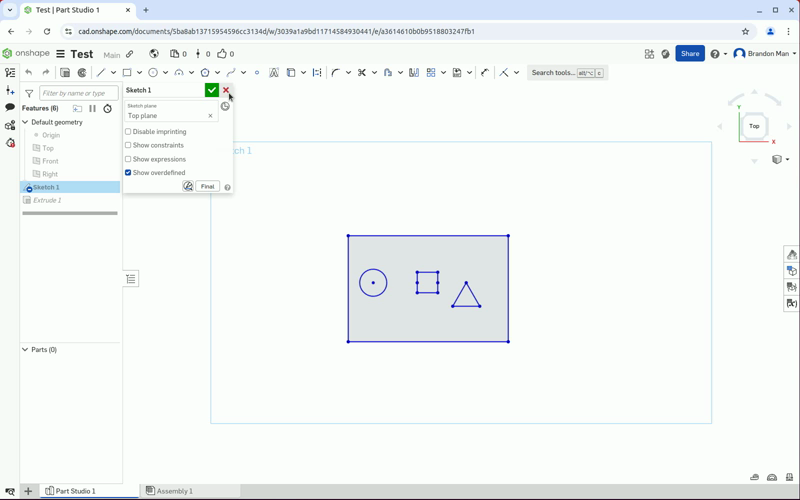
click(229, 92)
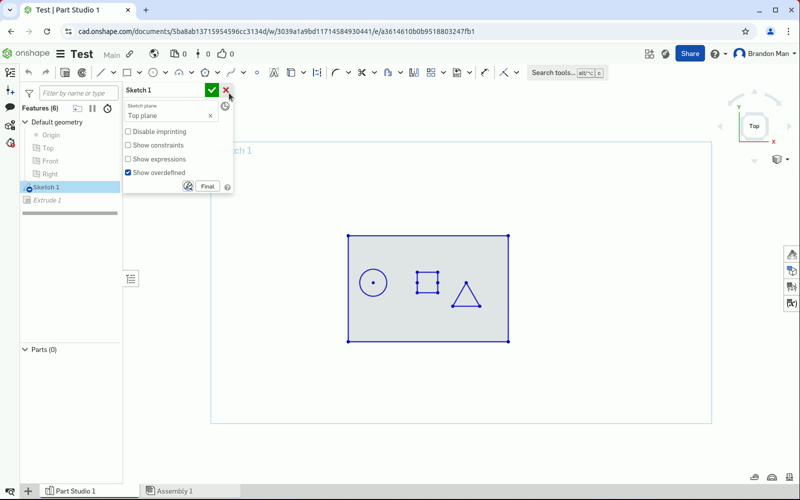
key(shift+s)
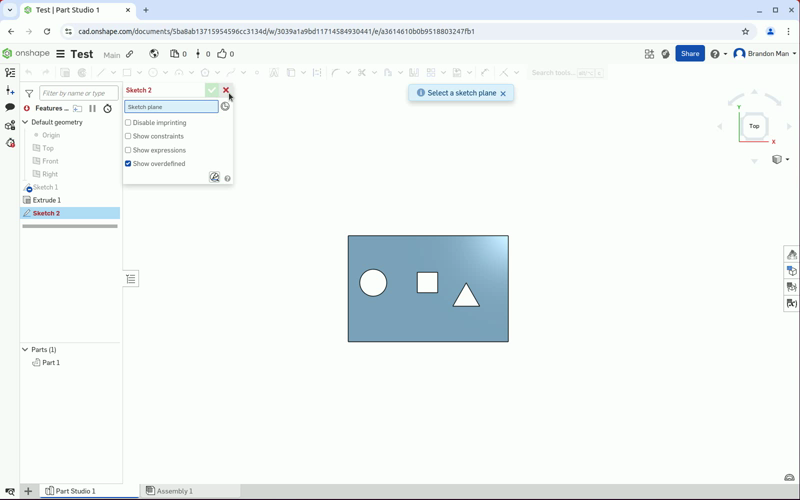
mouse_move(73, 150)
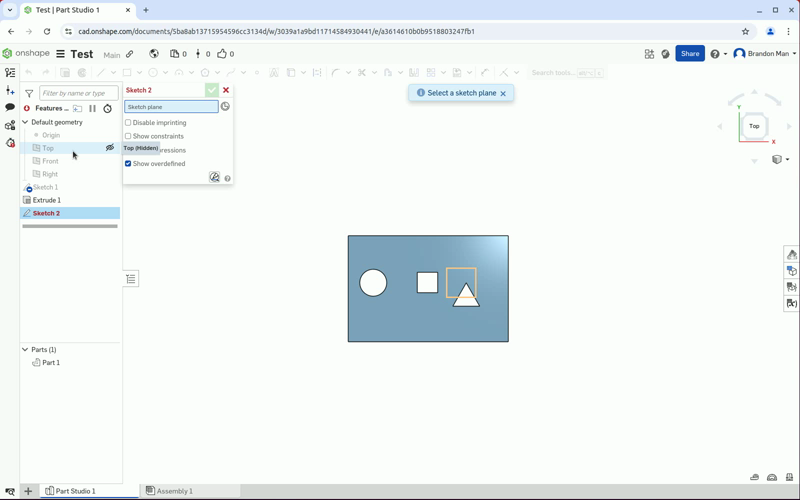
click(73, 150)
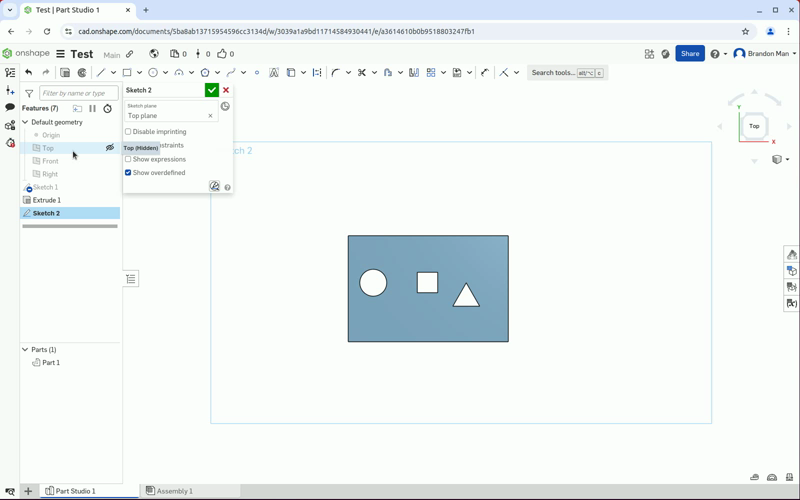
mouse_move(73, 352)
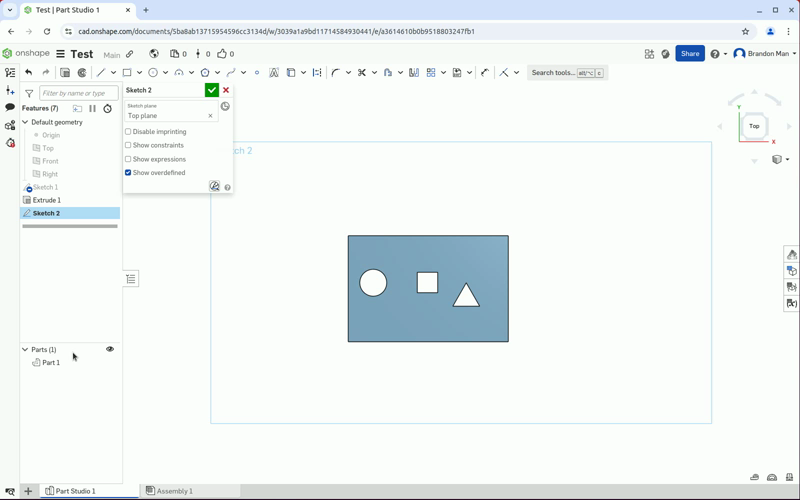
key(y)
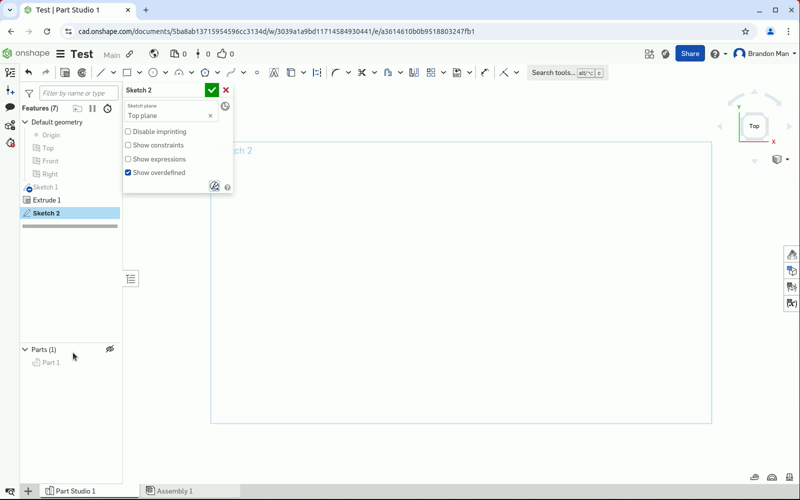
key(l)
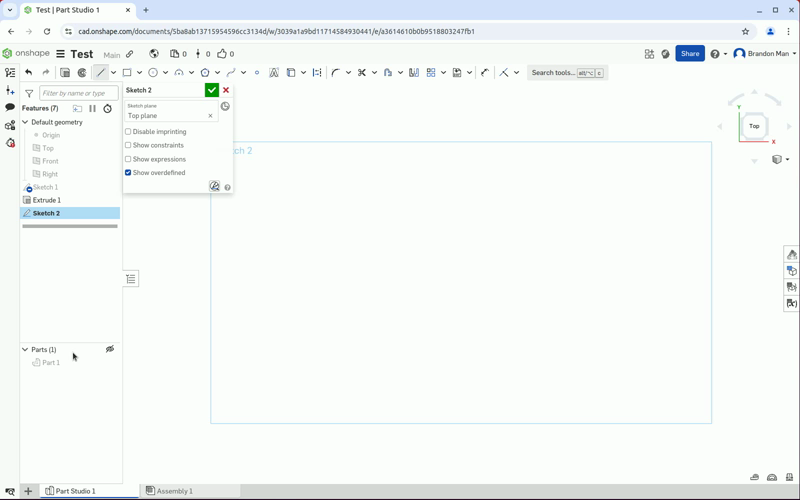
key_down(shift)
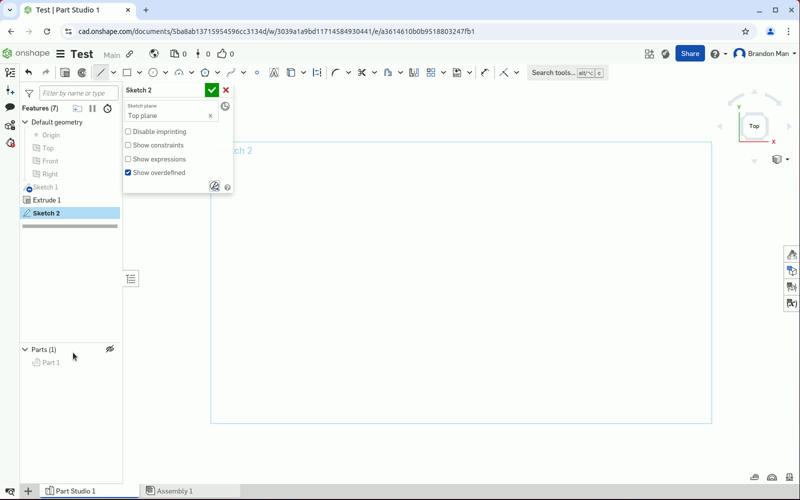
mouse_move(417, 293)
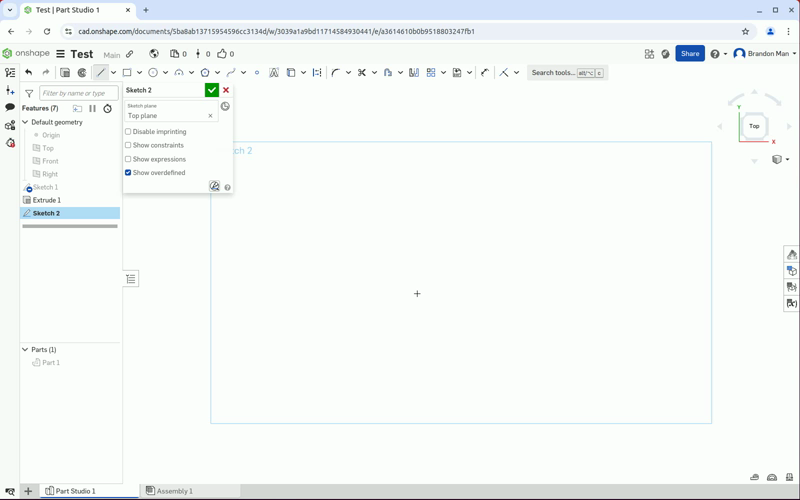
click(417, 293)
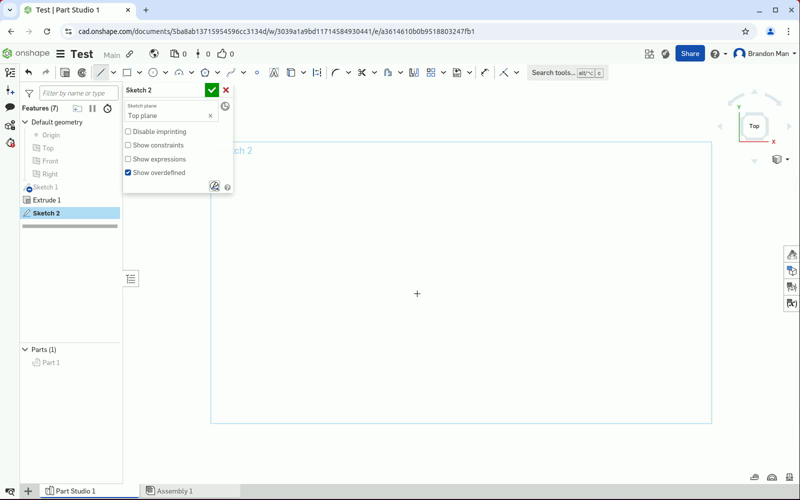
key_up(shift)
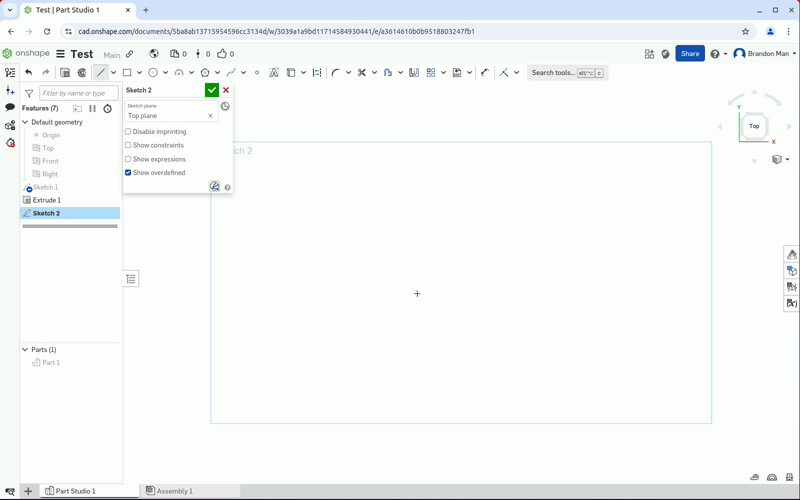
key_down(shift)
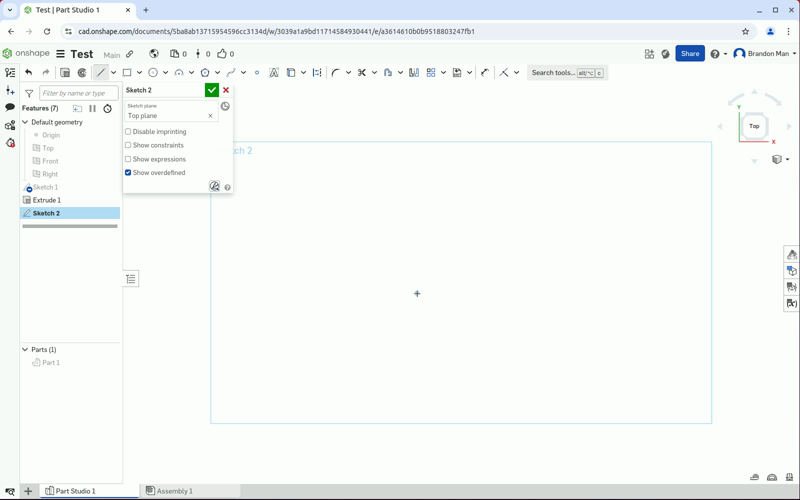
mouse_move(447, 293)
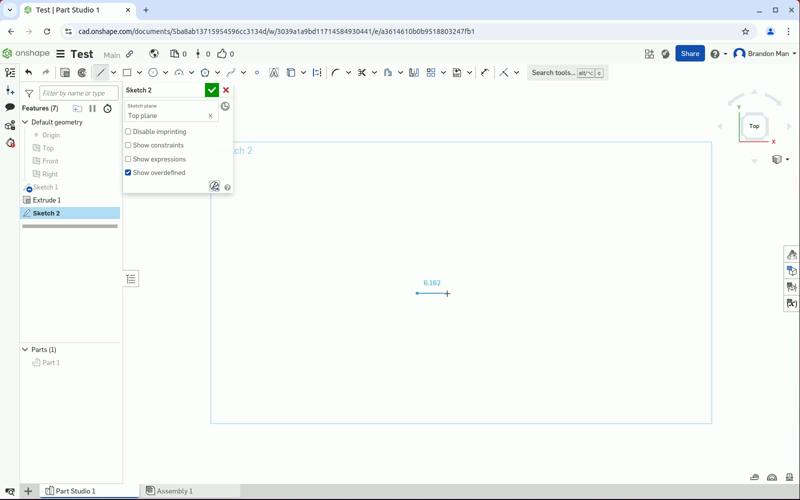
mouse_move(438, 293)
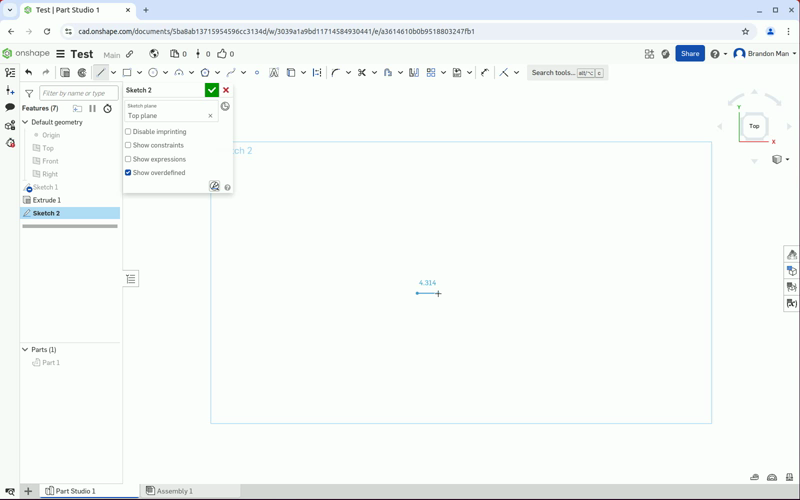
click(438, 293)
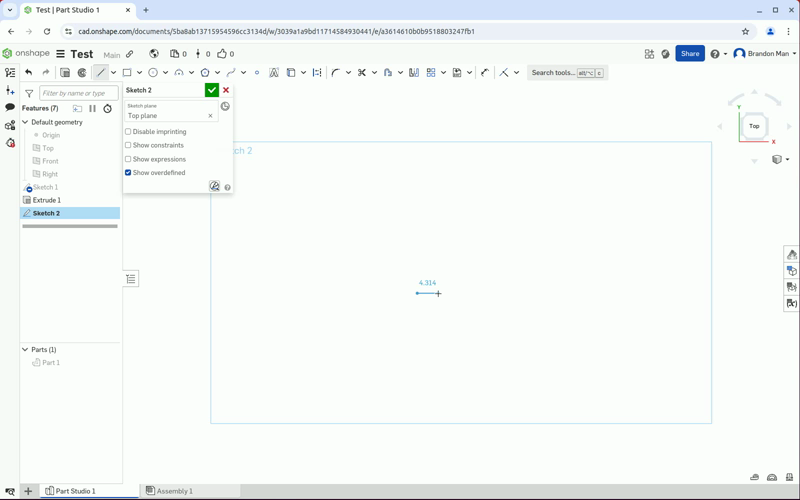
key_up(shift)
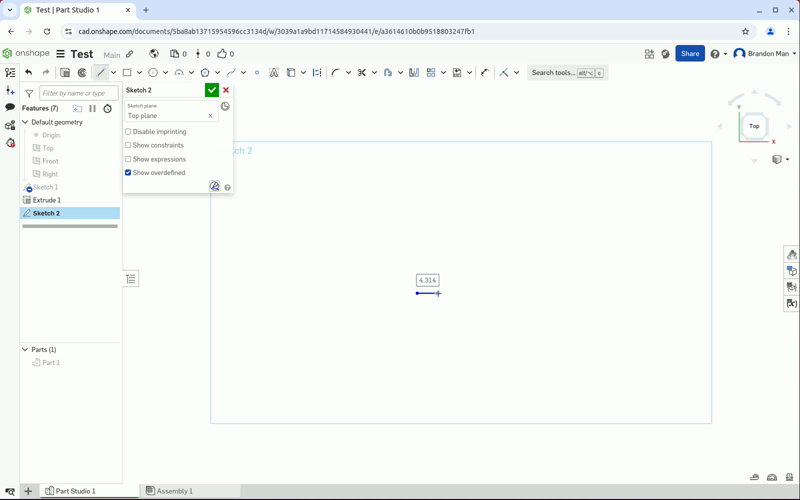
key_down(shift)
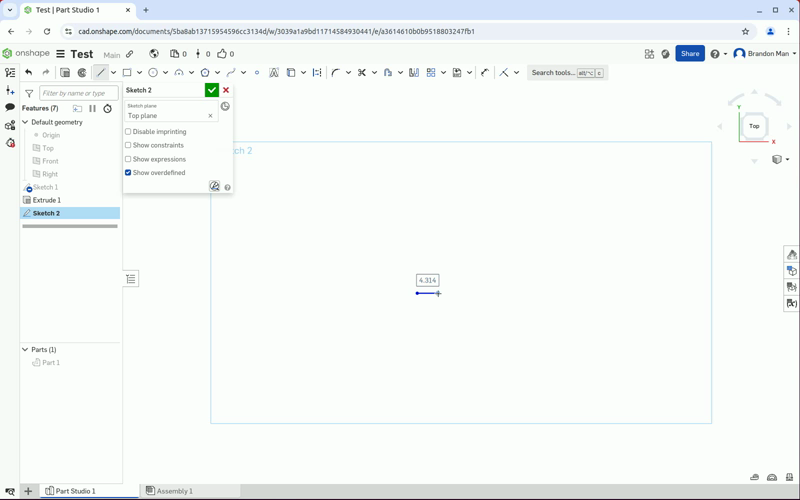
mouse_move(468, 293)
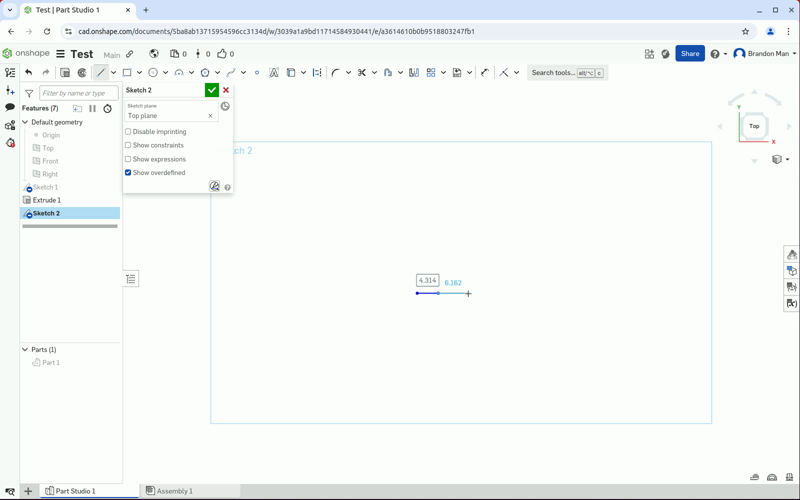
mouse_move(438, 282)
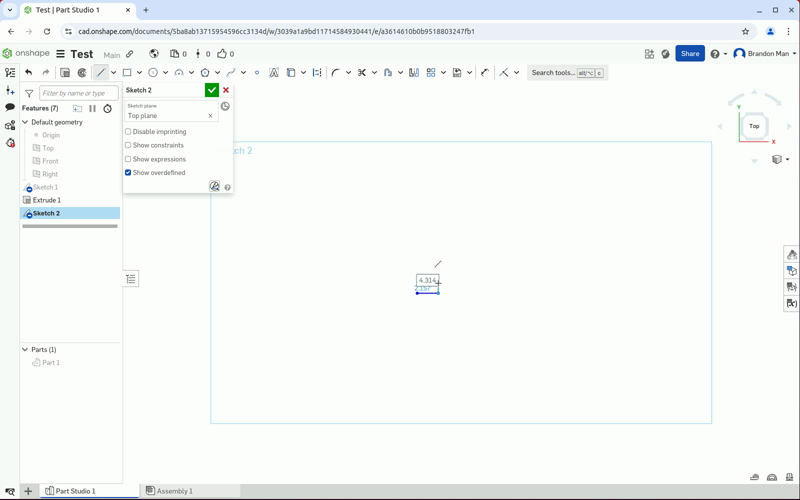
click(438, 282)
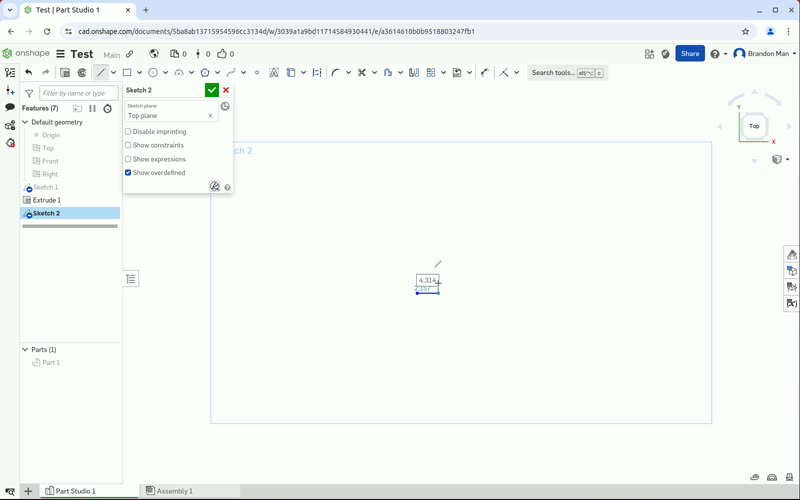
key_up(shift)
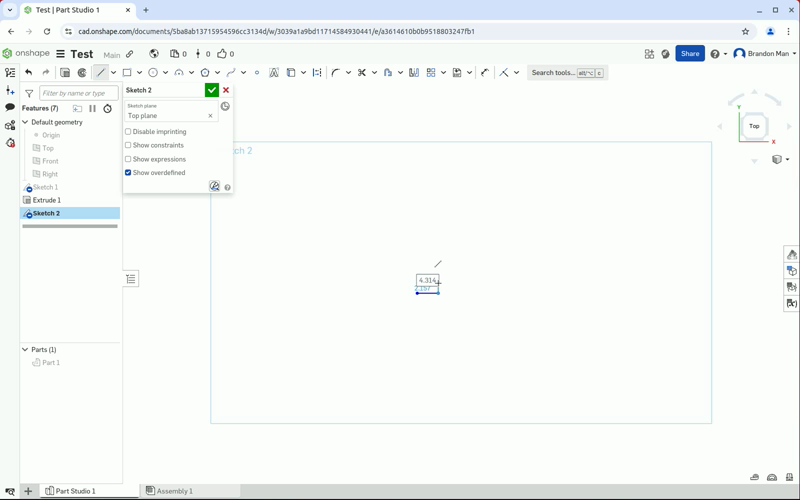
key_down(shift)
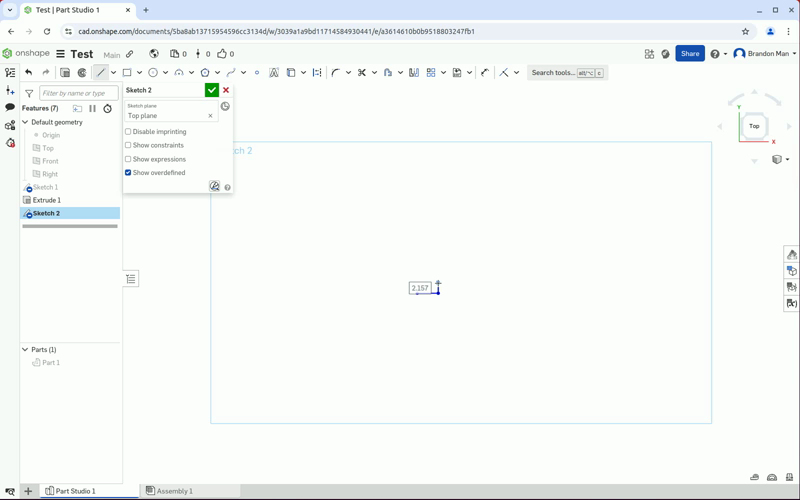
mouse_move(468, 282)
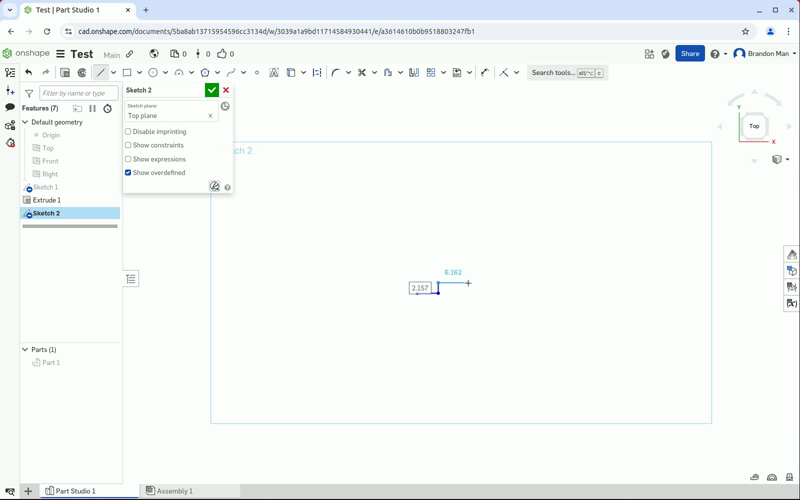
mouse_move(428, 282)
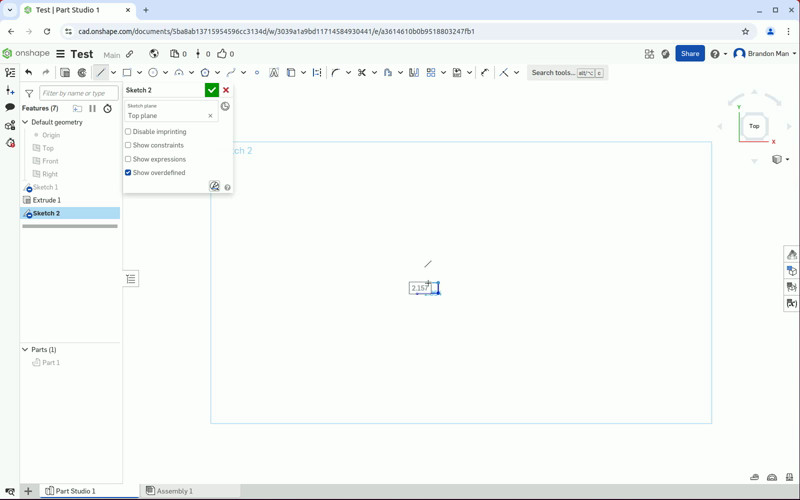
click(428, 282)
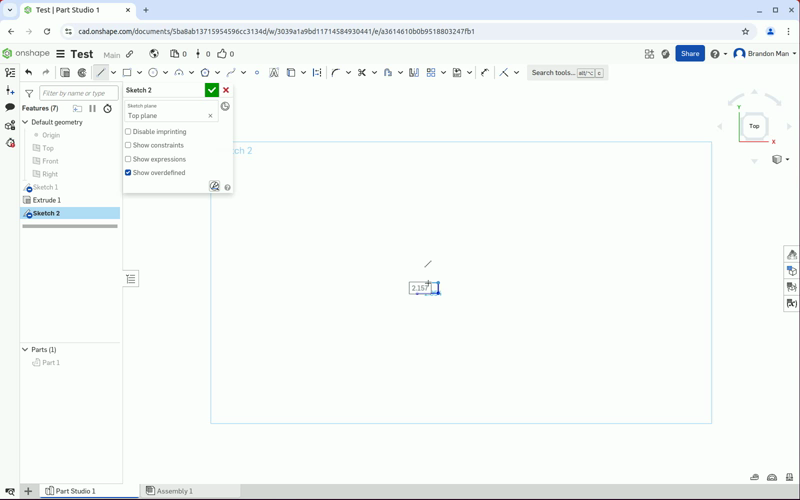
key_up(shift)
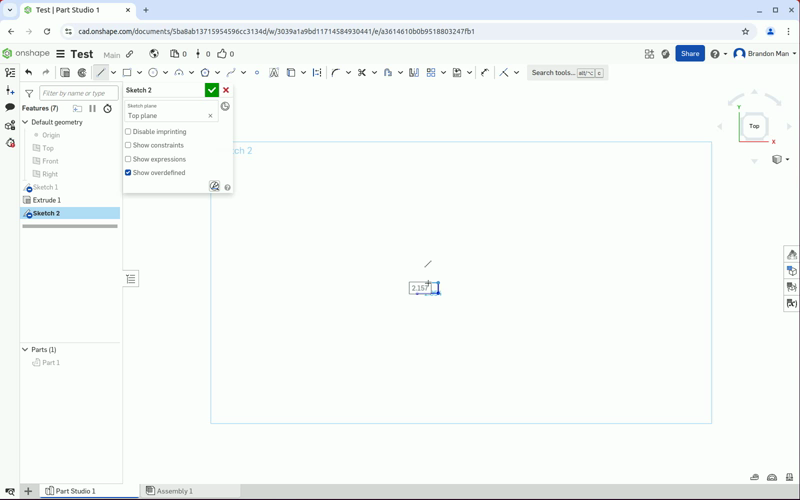
key_down(shift)
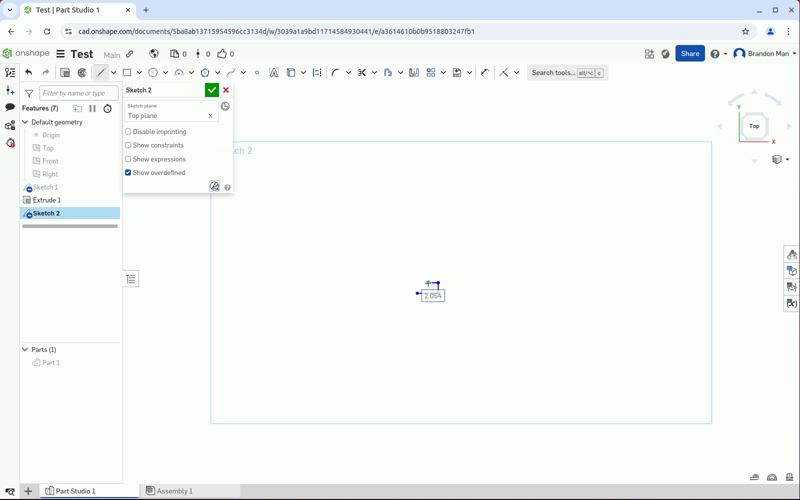
mouse_move(458, 282)
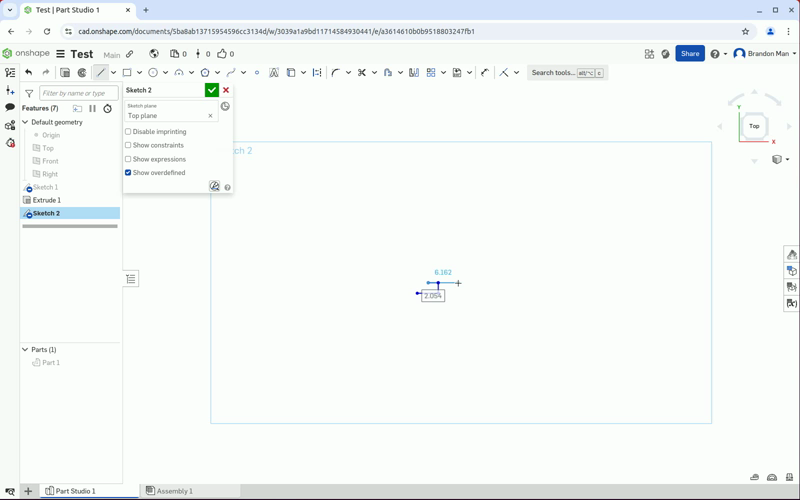
mouse_move(417, 282)
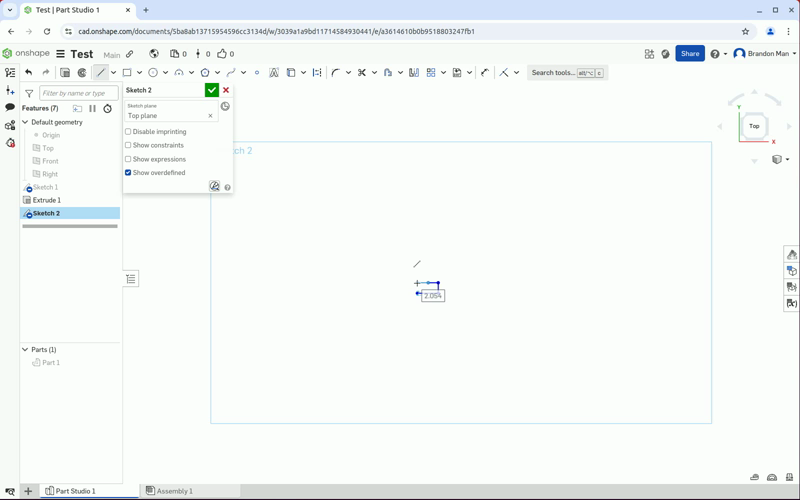
click(417, 282)
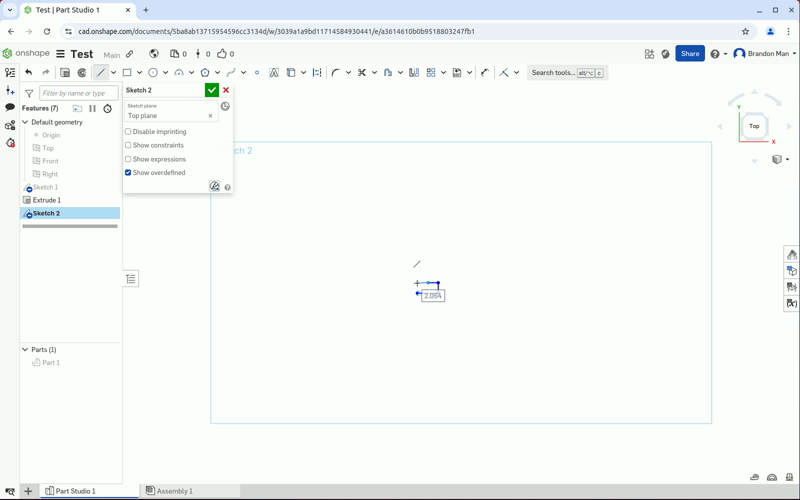
key_up(shift)
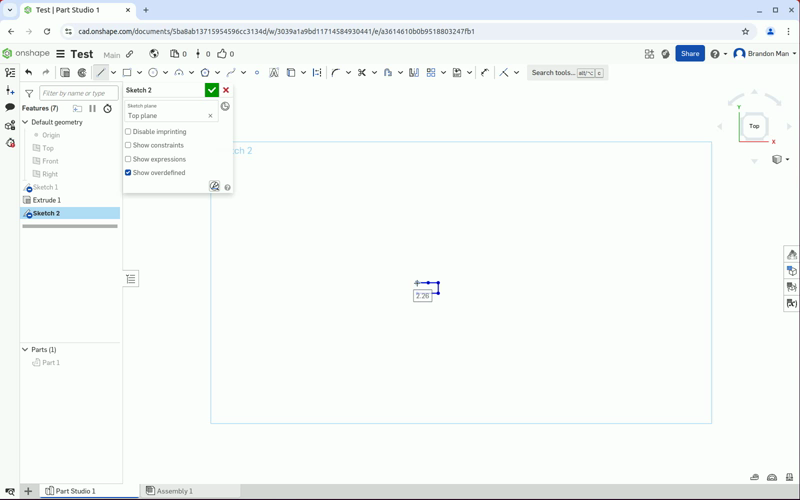
mouse_move(447, 282)
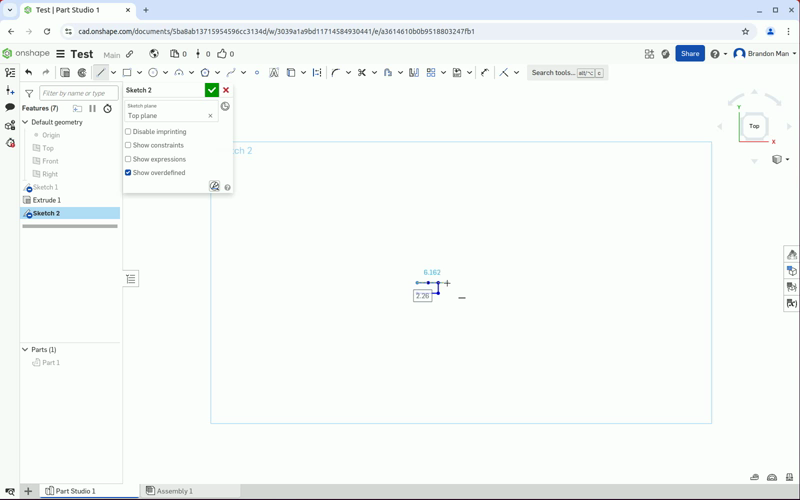
key_down(shift)
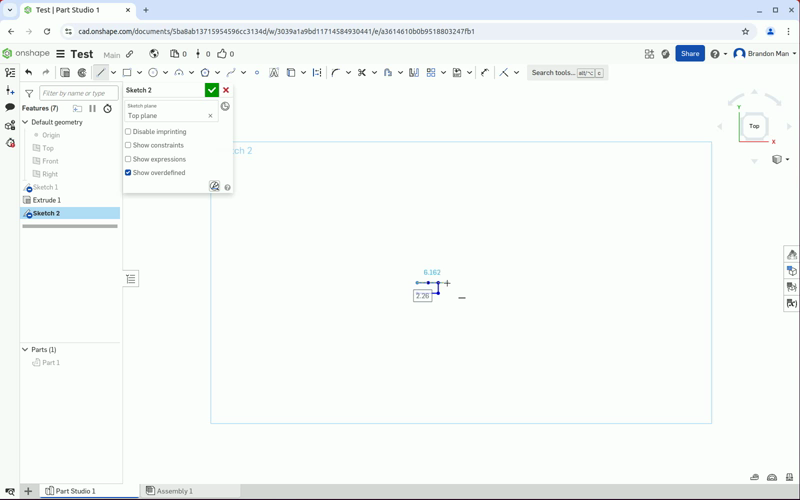
mouse_move(417, 293)
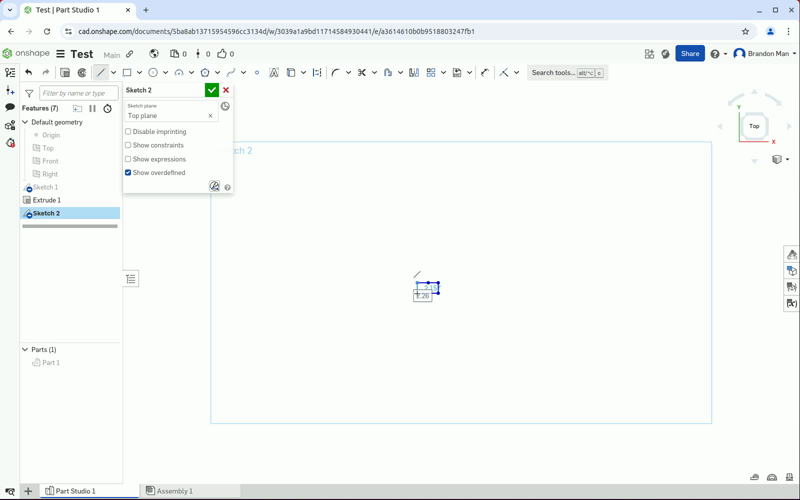
key_up(shift)
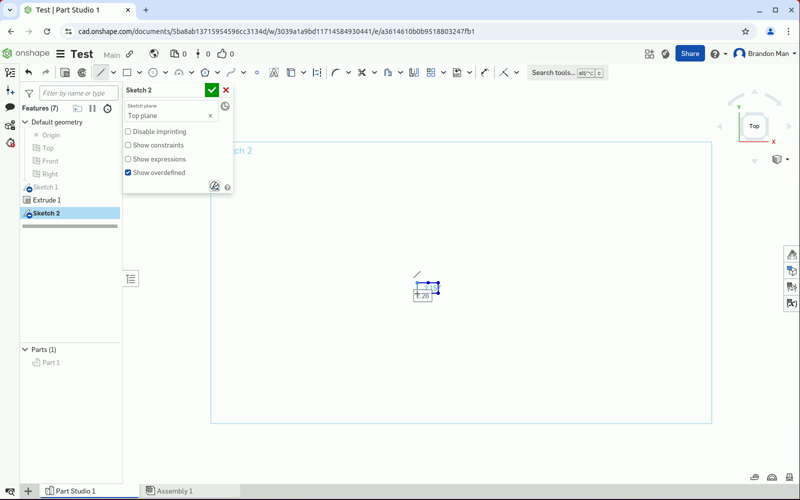
click(417, 293)
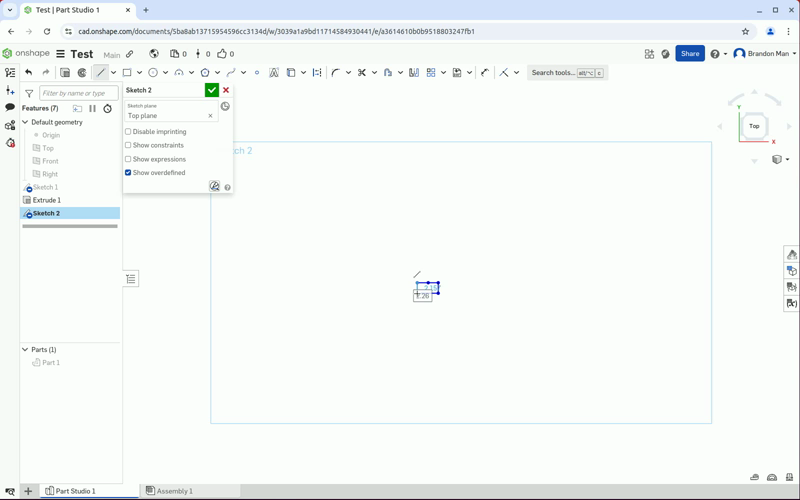
key(esc)
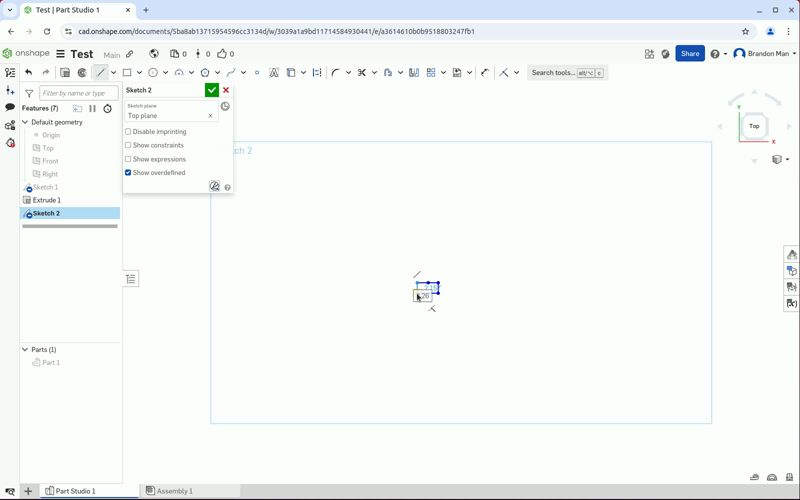
mouse_move(424, 287)
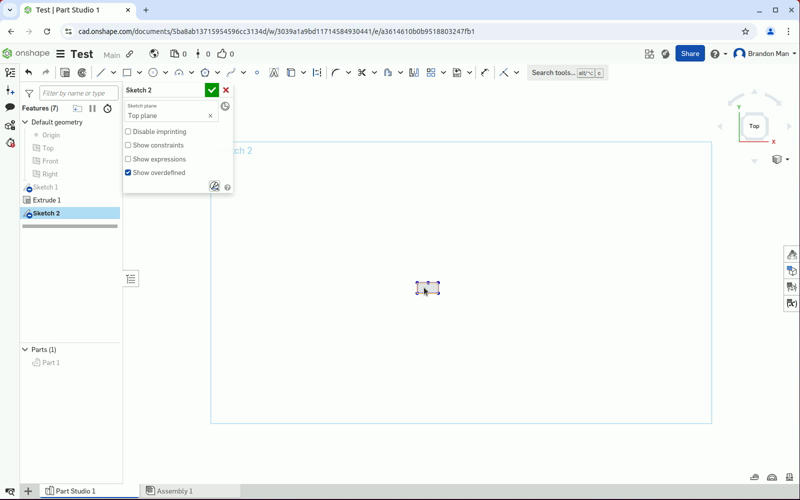
scroll(6)
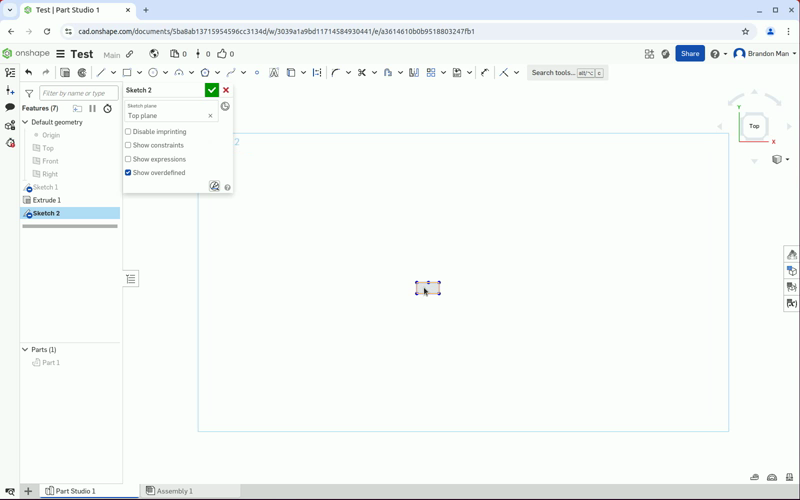
scroll(6)
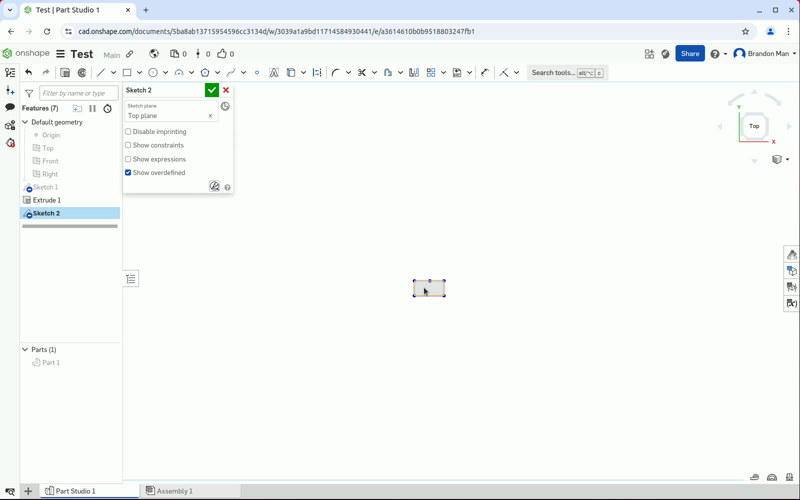
scroll(6)
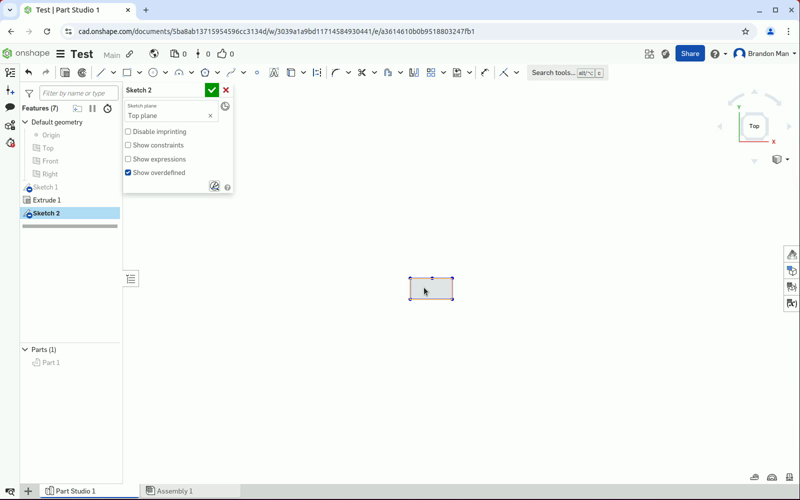
scroll(6)
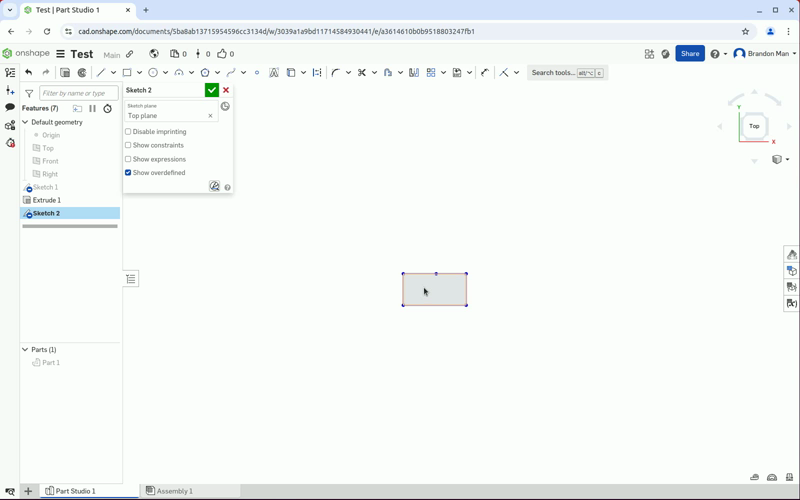
scroll(6)
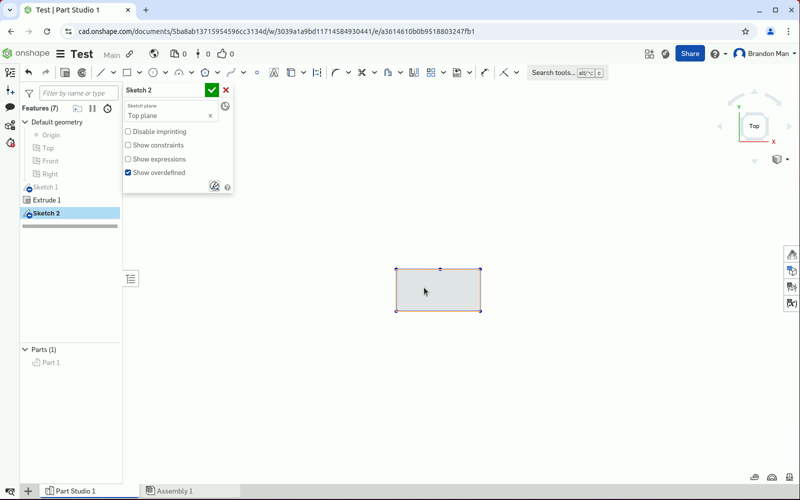
scroll(6)
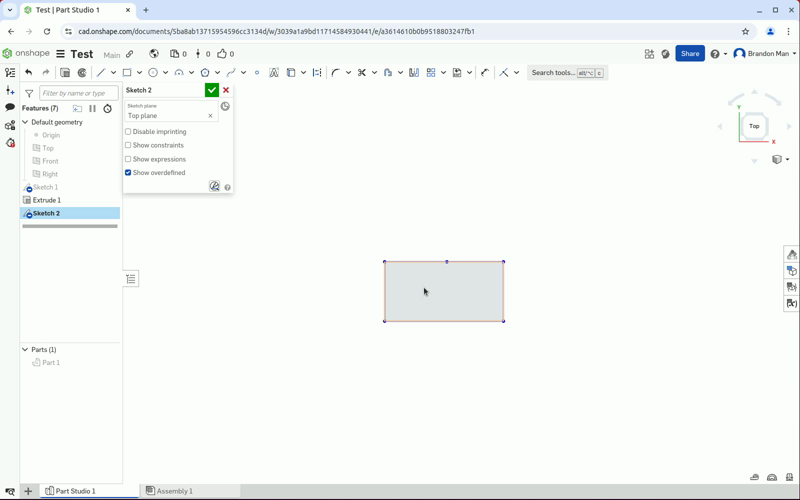
scroll(6)
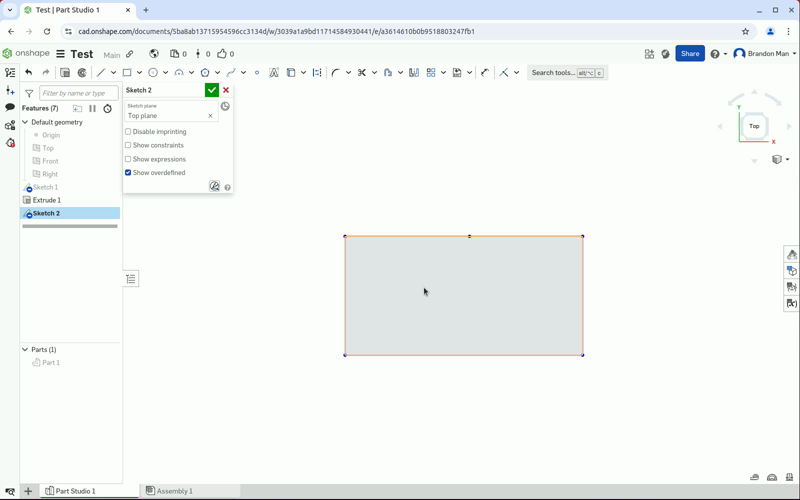
click(424, 287)
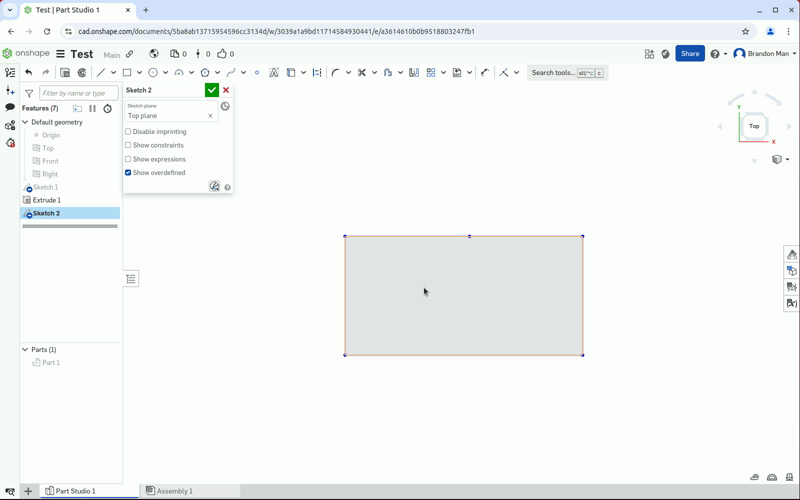
scroll(-6)
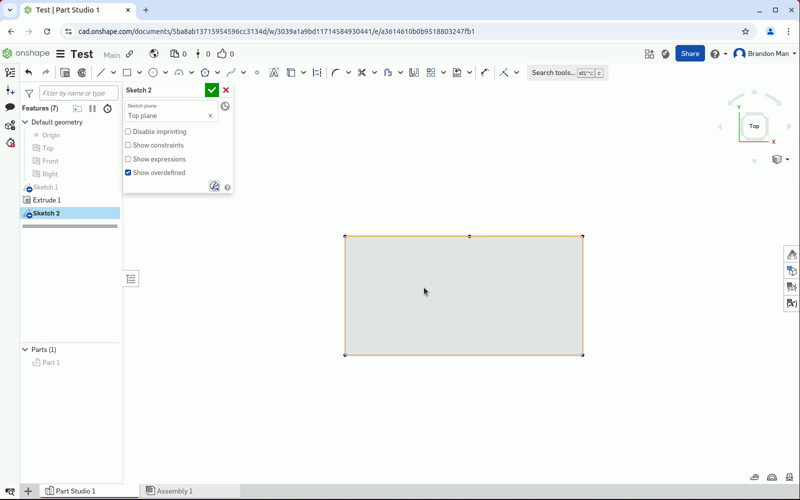
scroll(-6)
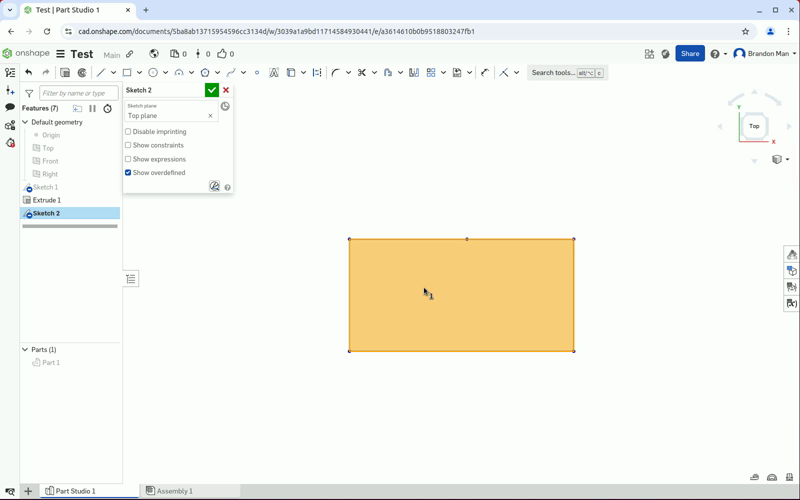
scroll(-6)
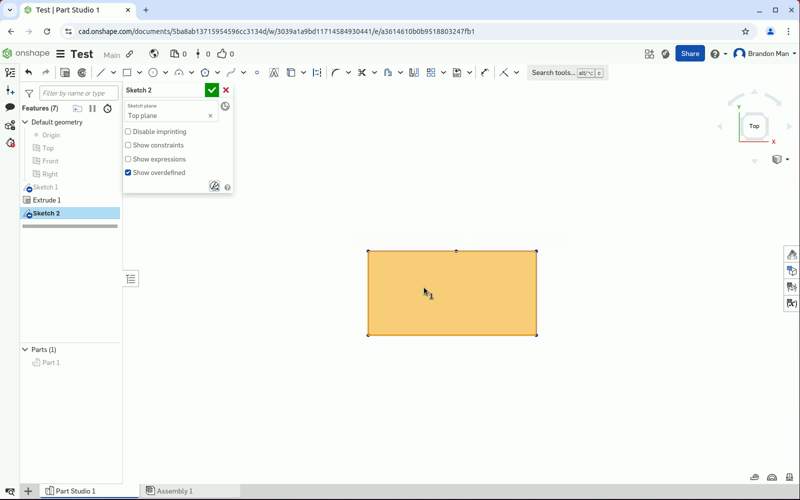
scroll(-6)
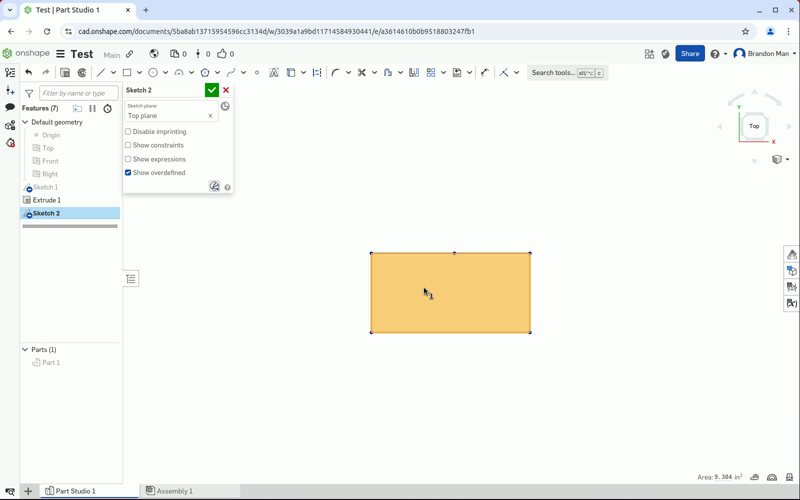
scroll(-6)
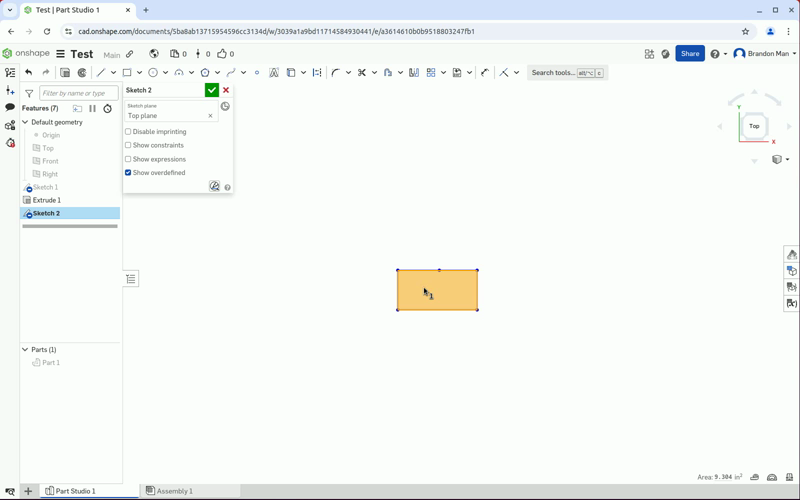
scroll(-6)
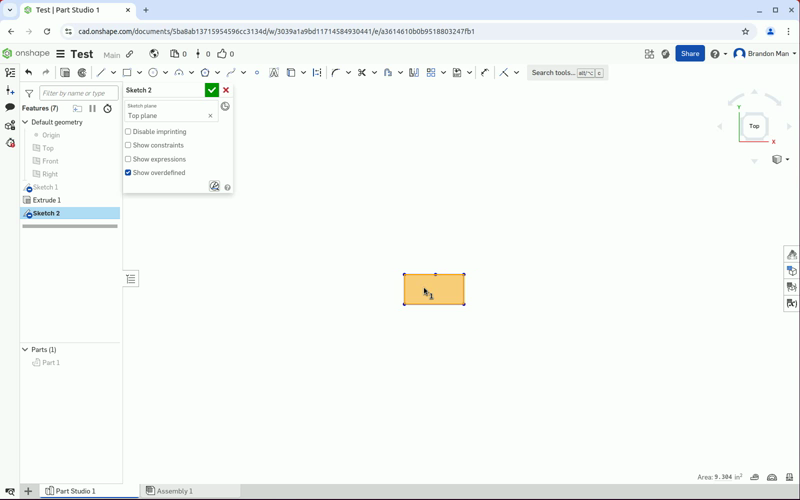
scroll(-6)
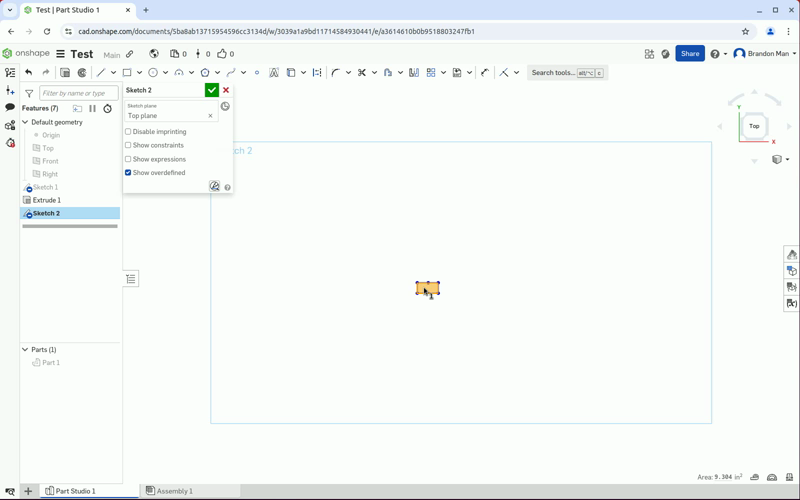
mouse_move(73, 352)
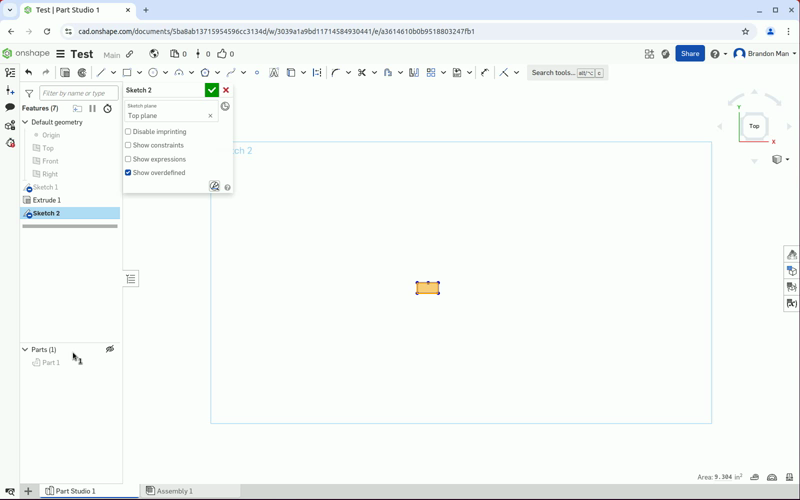
key(shift+y)
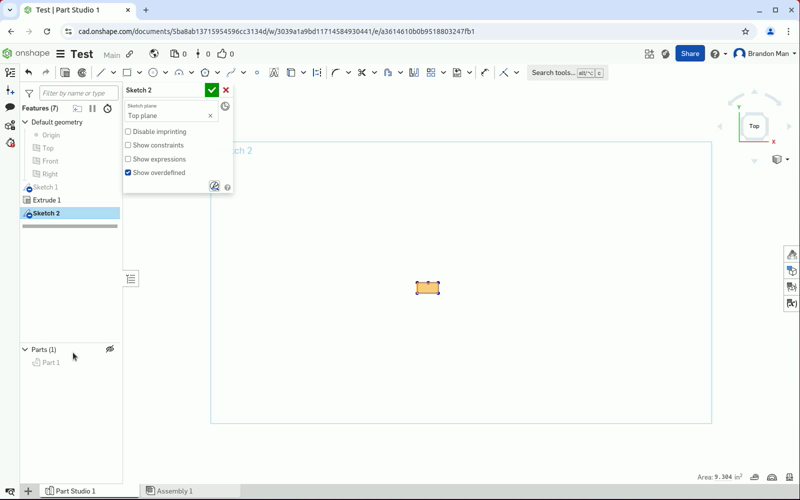
key(shift+e)
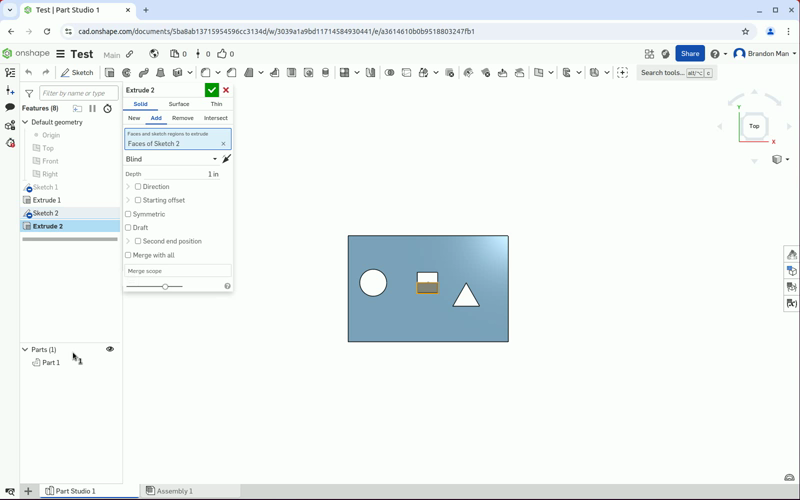
mouse_move(143, 106)
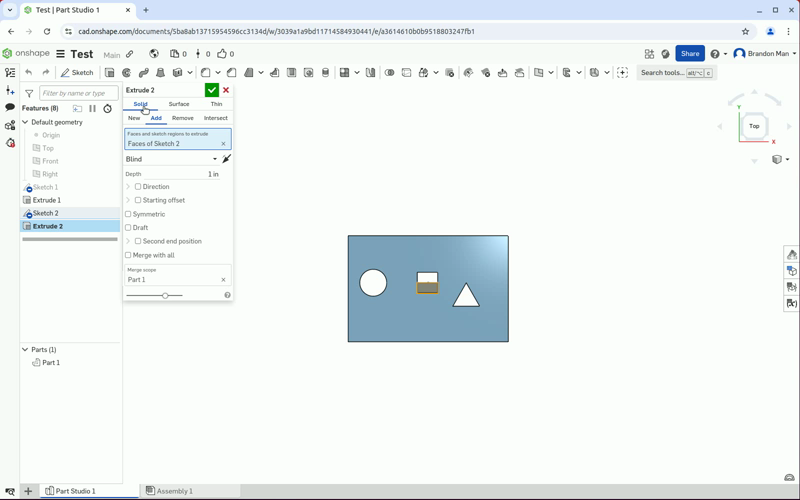
click(143, 106)
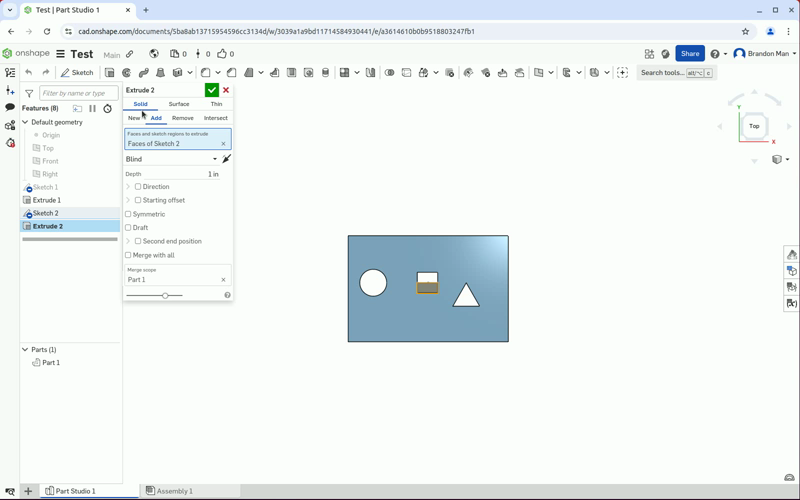
mouse_move(137, 120)
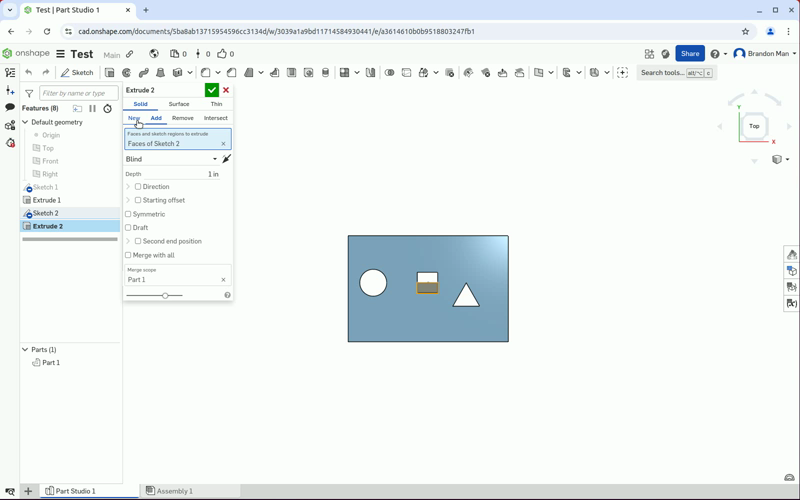
click(137, 120)
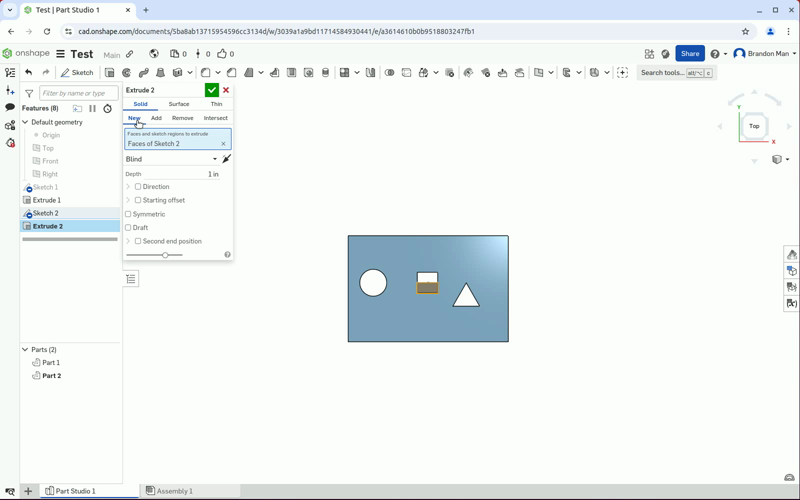
key(tab, 4)
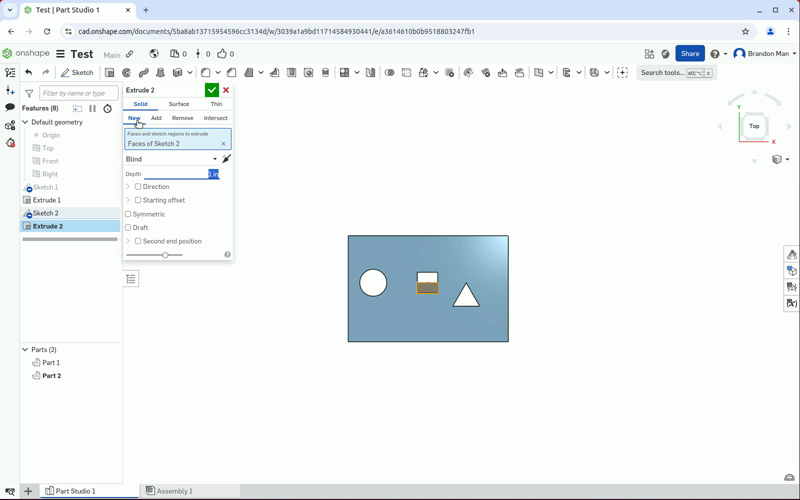
text(11.313)
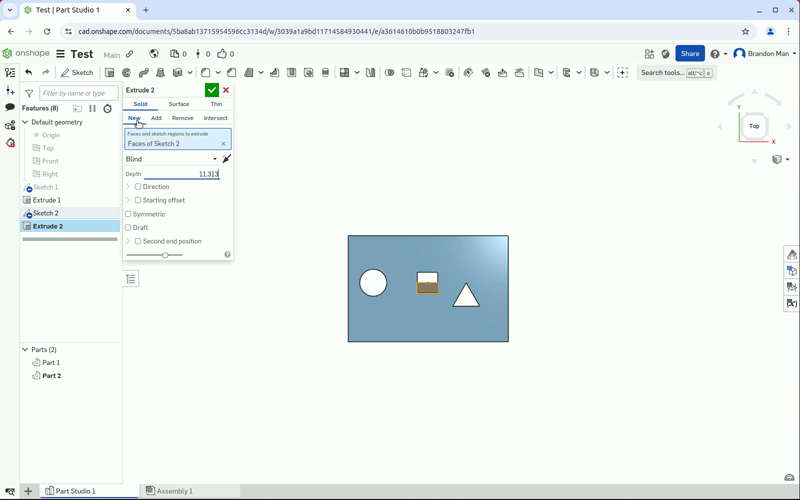
key(enter)
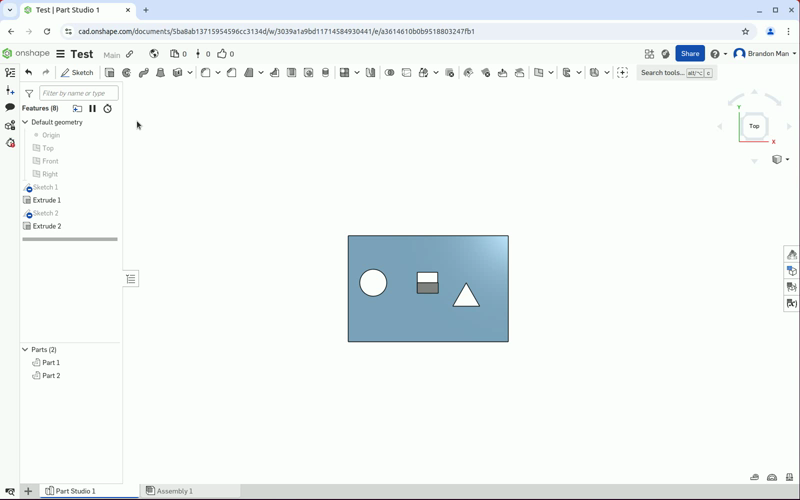
key(shift+h)
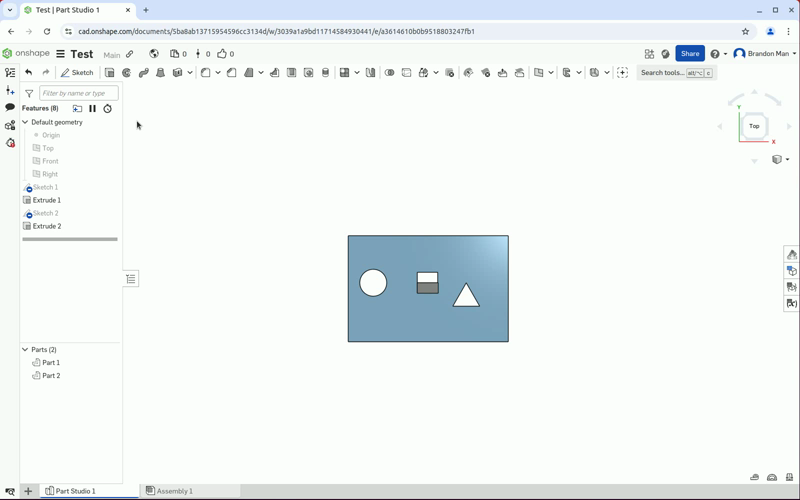
key(shift+h)
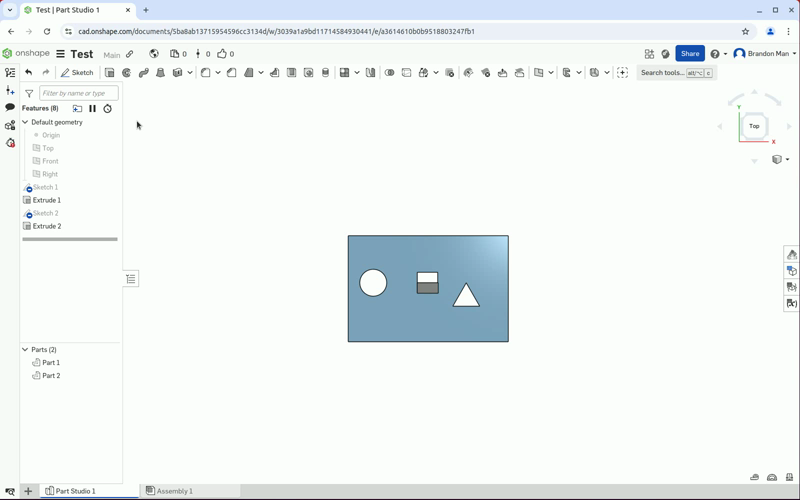
mouse_move(73, 189)
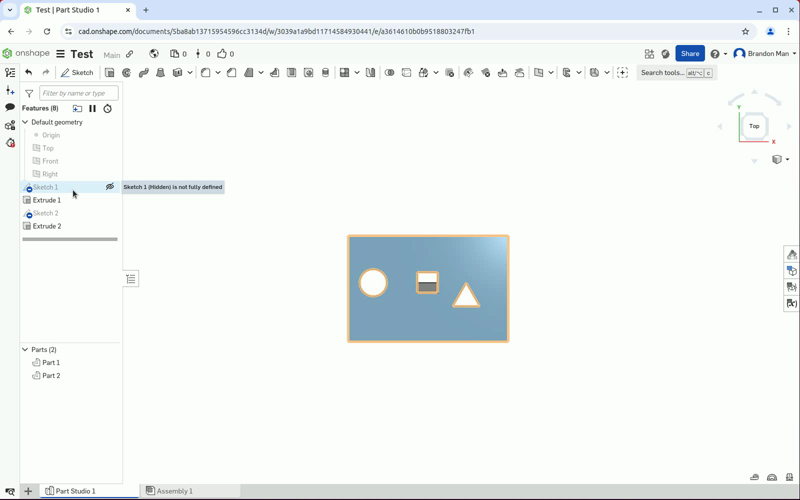
click(73, 189)
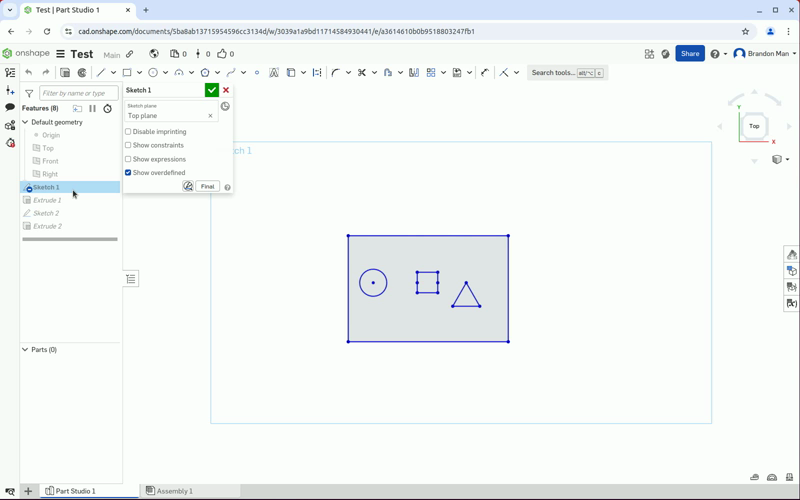
mouse_move(229, 92)
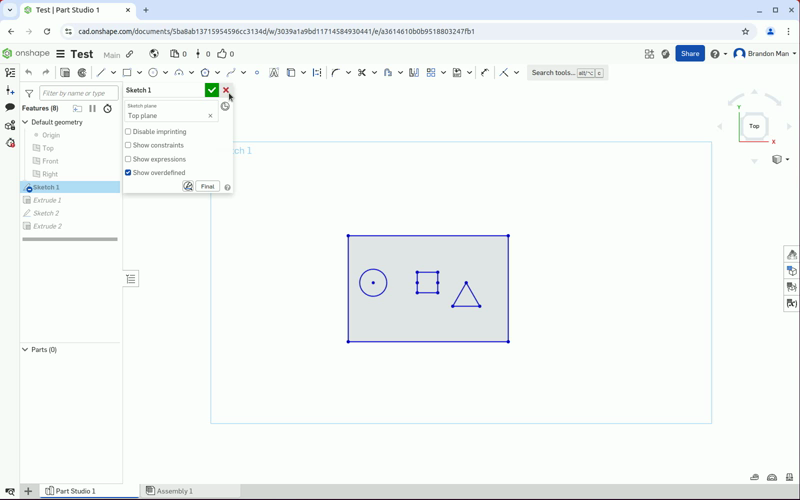
click(229, 92)
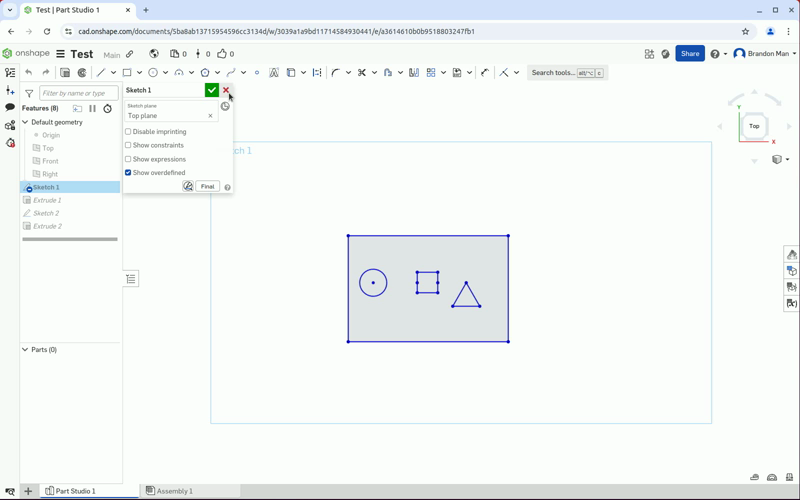
key(shift+s)
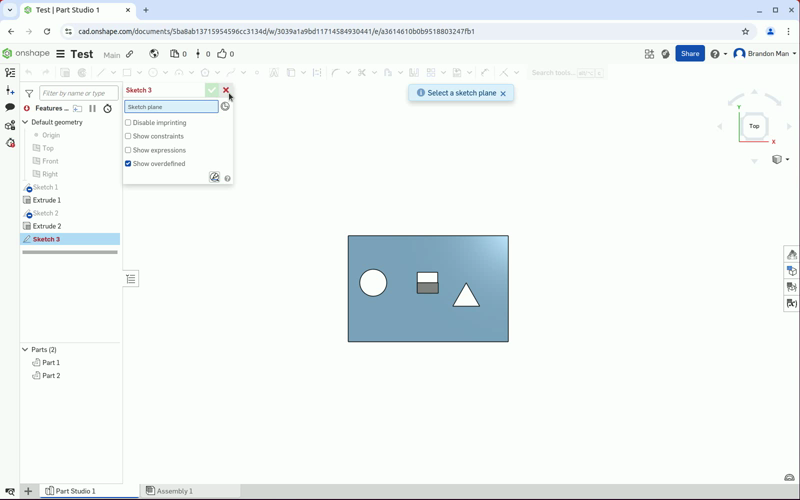
mouse_move(73, 150)
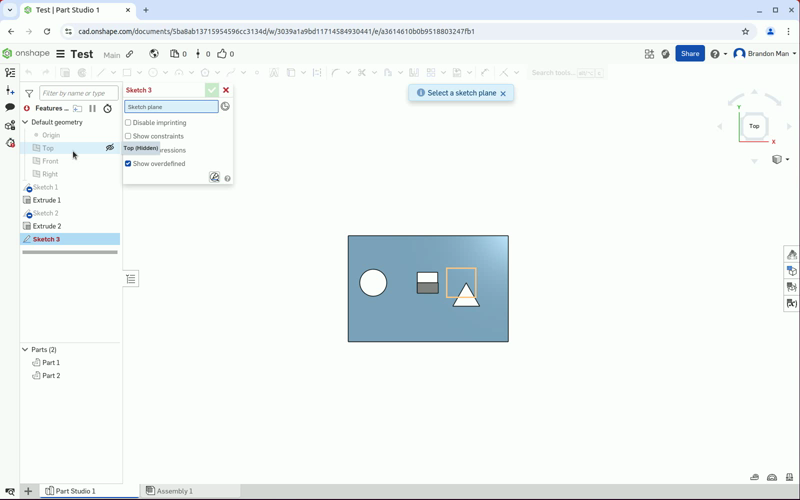
click(73, 150)
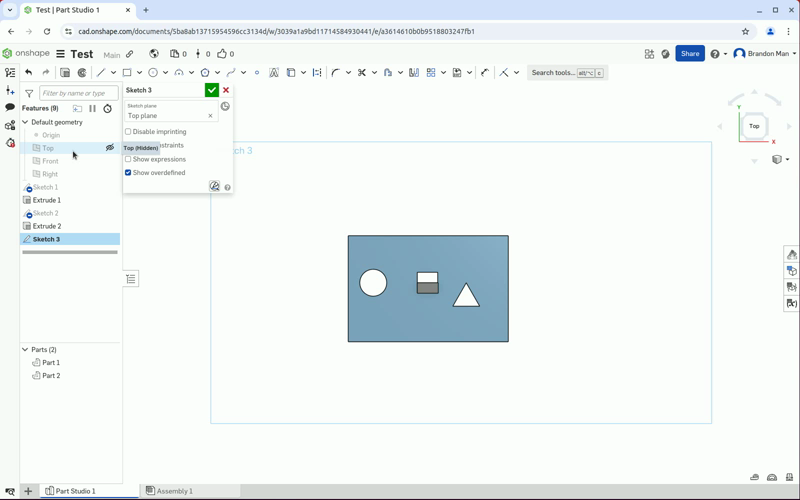
mouse_move(73, 352)
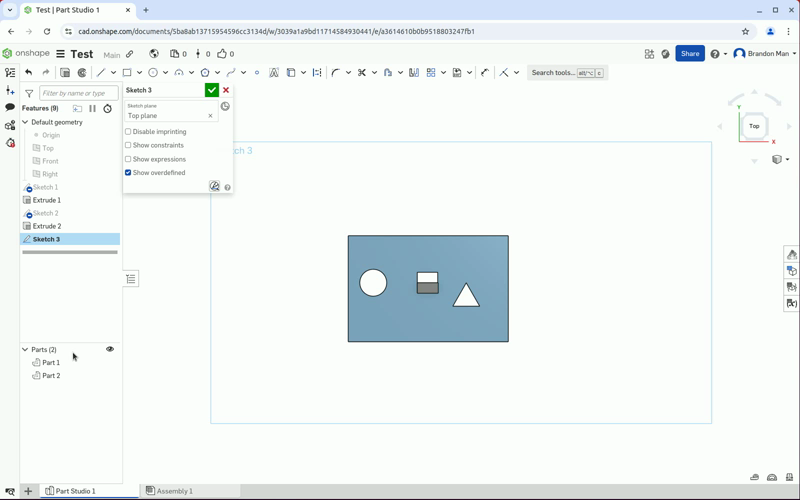
key(y)
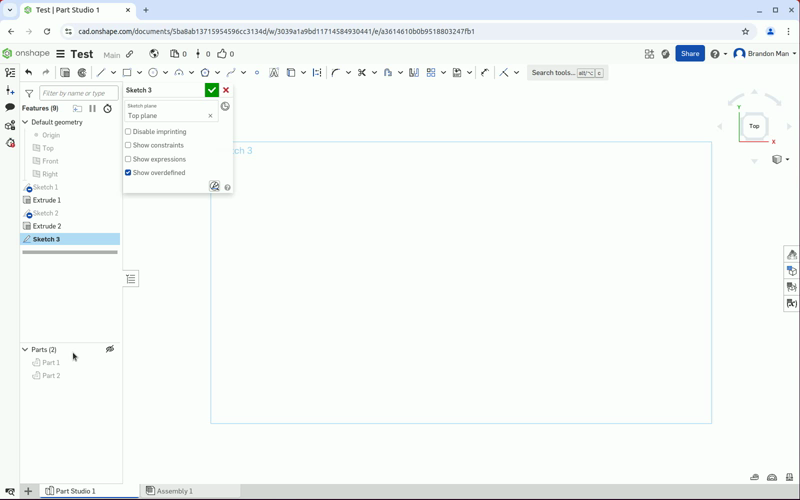
key(l)
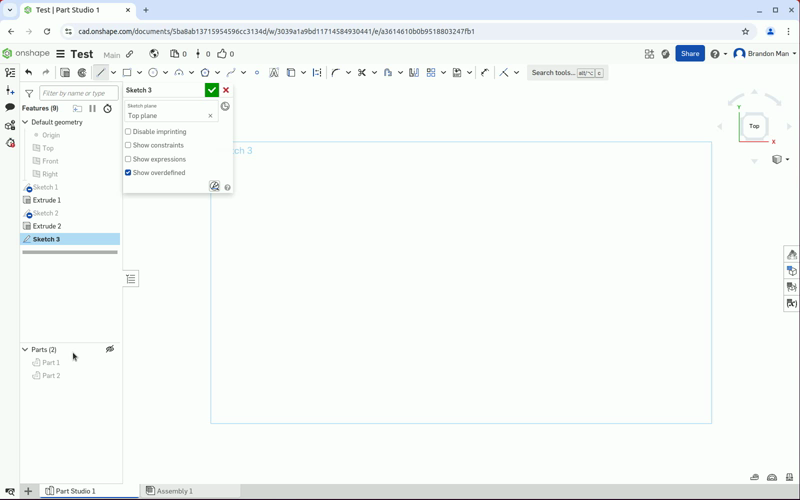
key_down(shift)
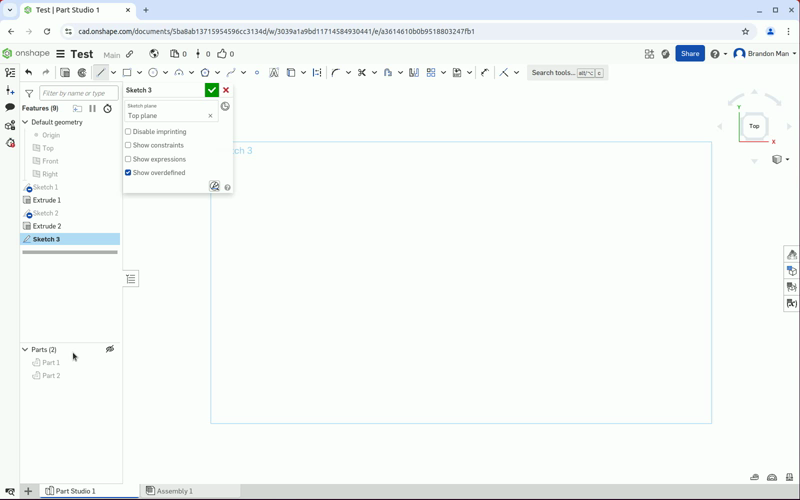
mouse_move(417, 282)
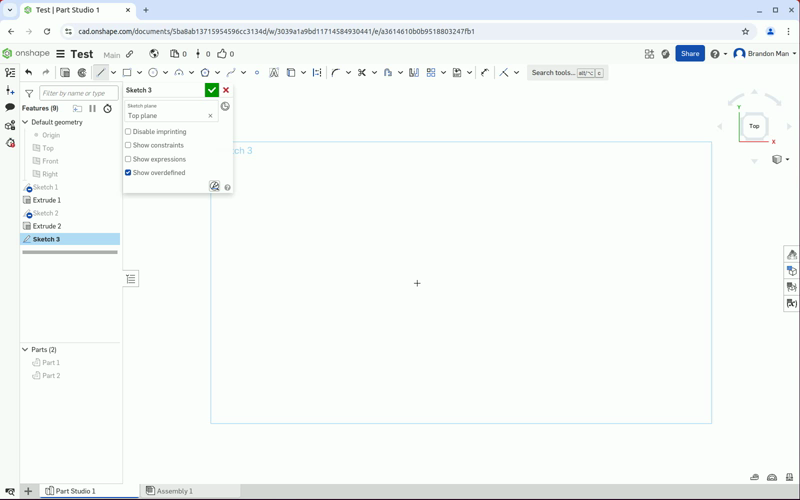
click(417, 282)
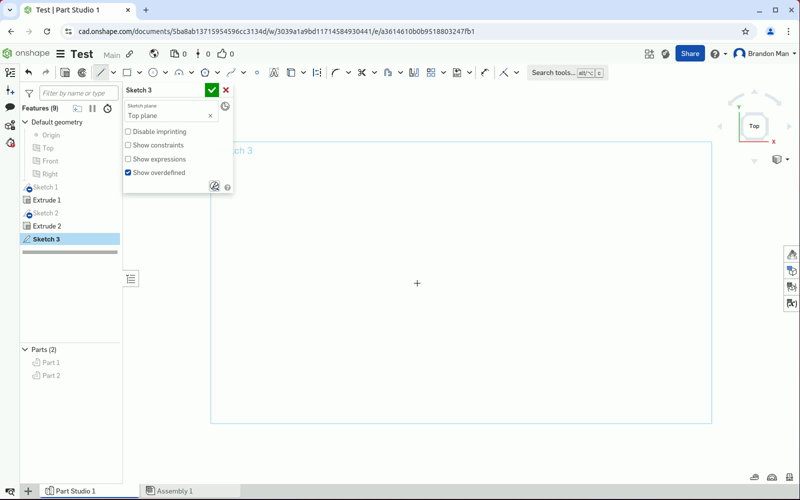
key_up(shift)
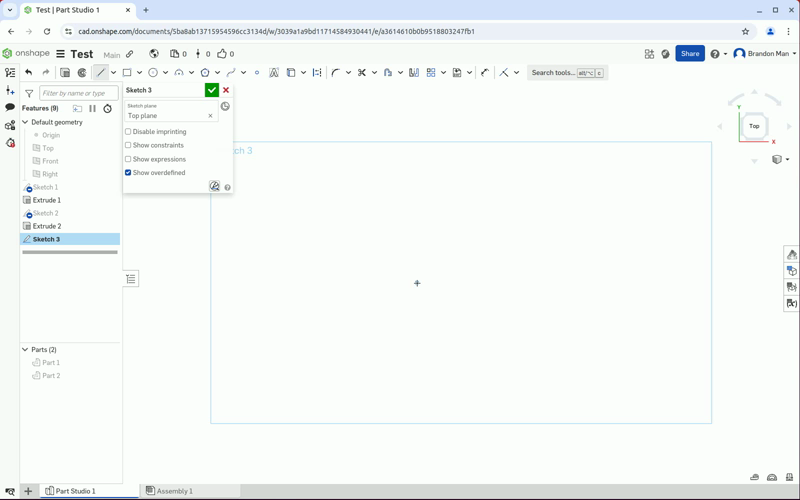
key_down(shift)
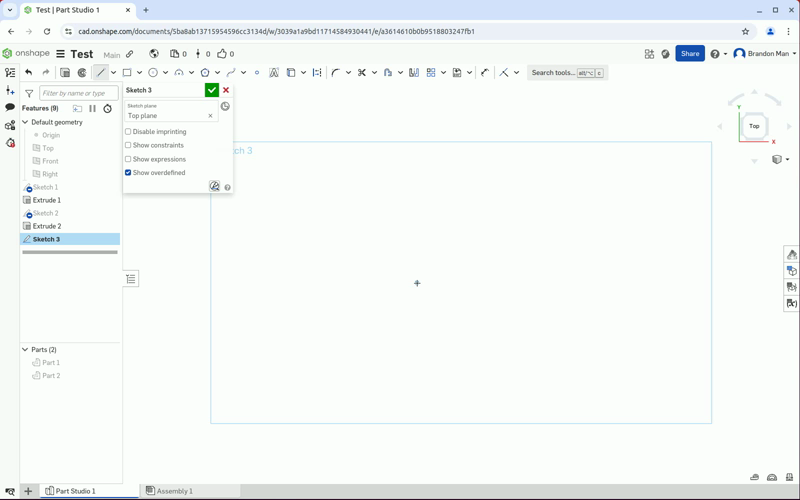
mouse_move(447, 282)
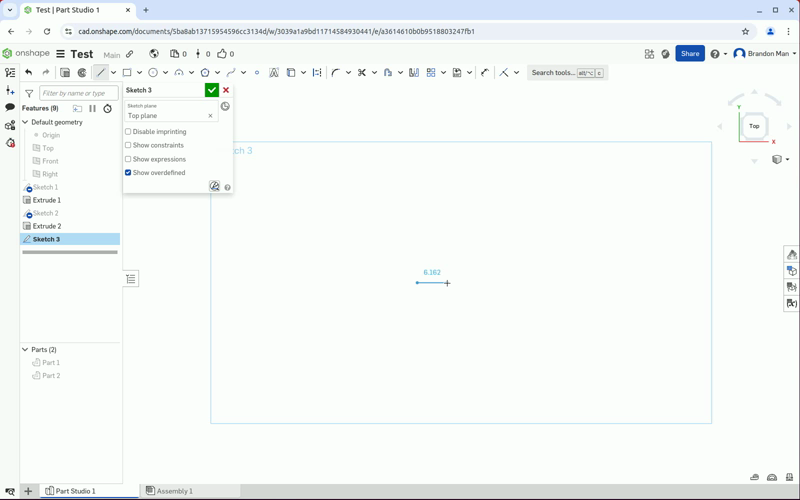
mouse_move(428, 282)
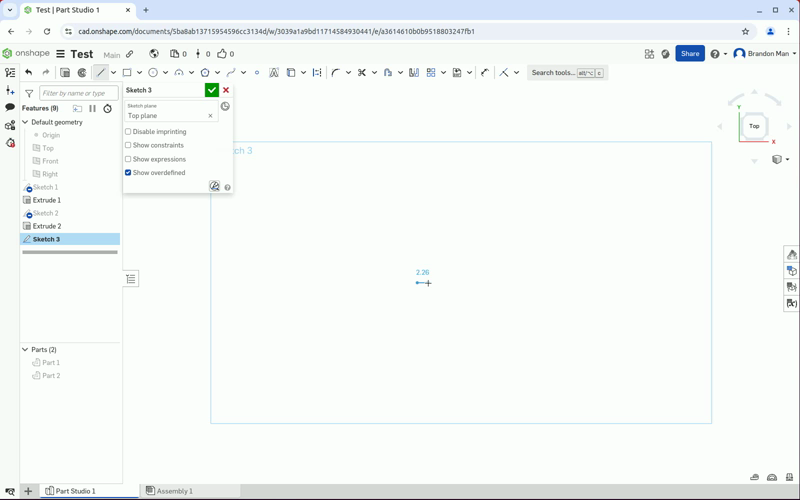
click(428, 282)
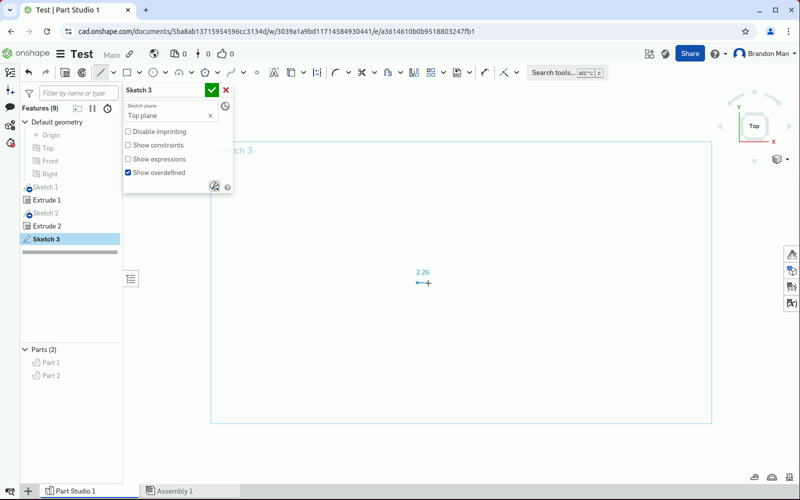
key_up(shift)
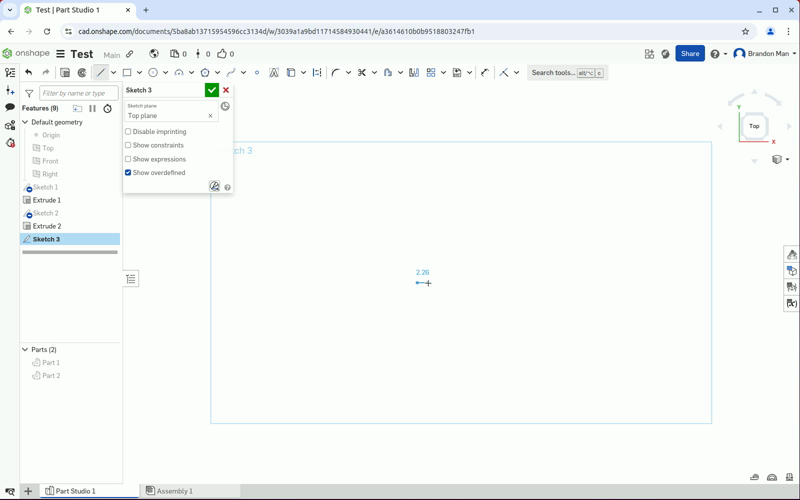
key_down(shift)
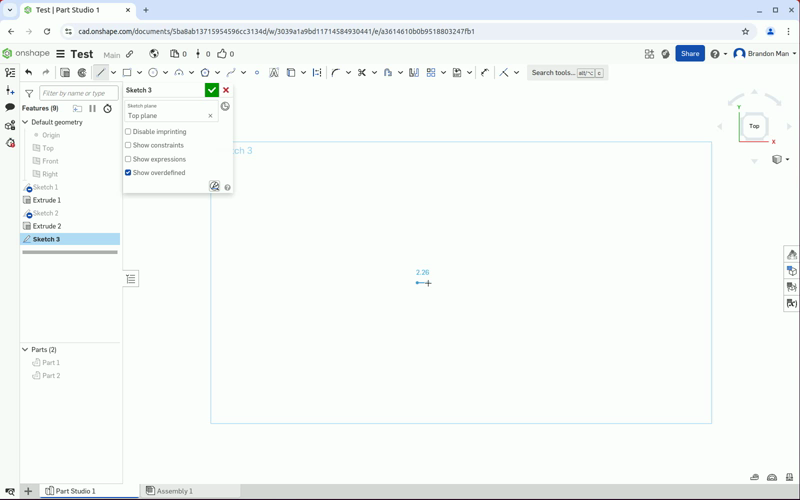
mouse_move(458, 282)
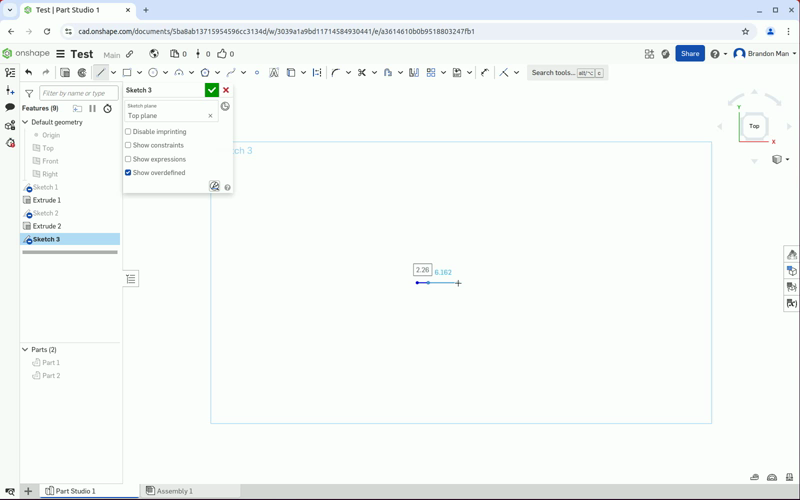
mouse_move(438, 282)
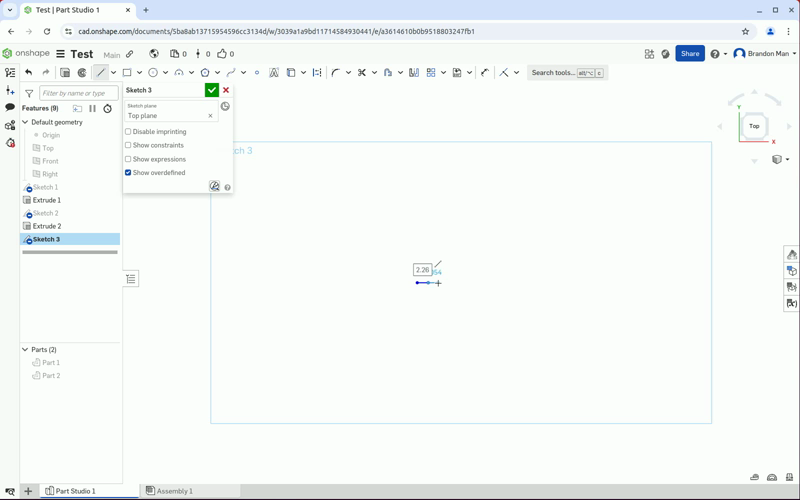
click(438, 282)
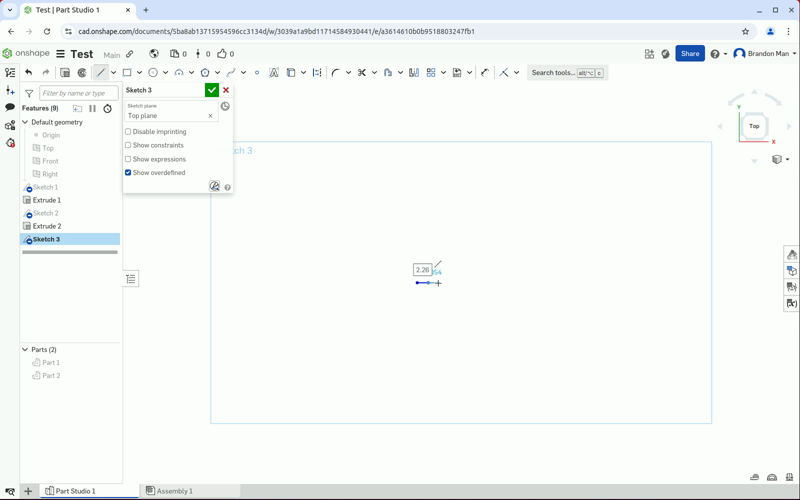
key_up(shift)
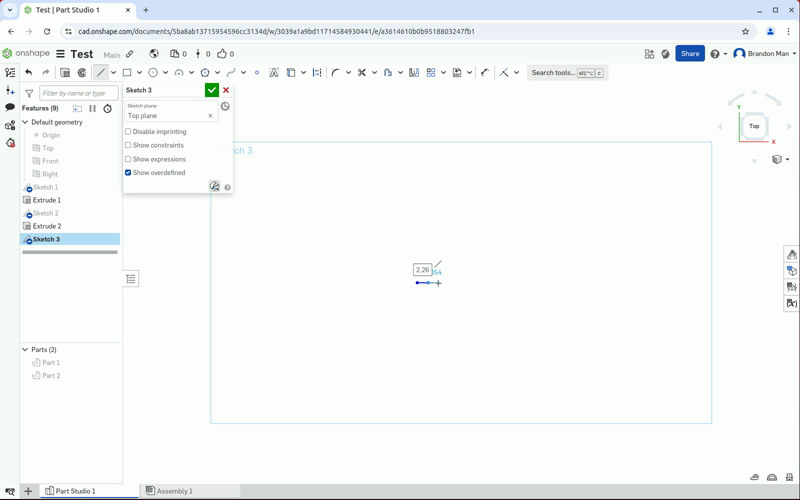
key_down(shift)
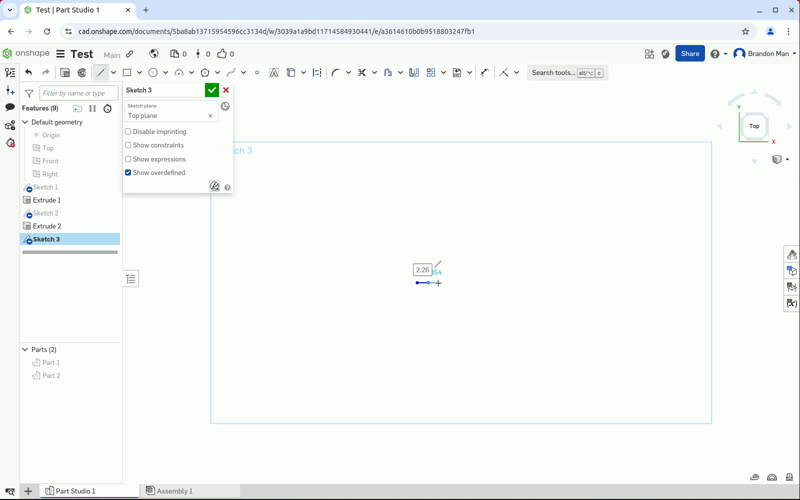
mouse_move(468, 282)
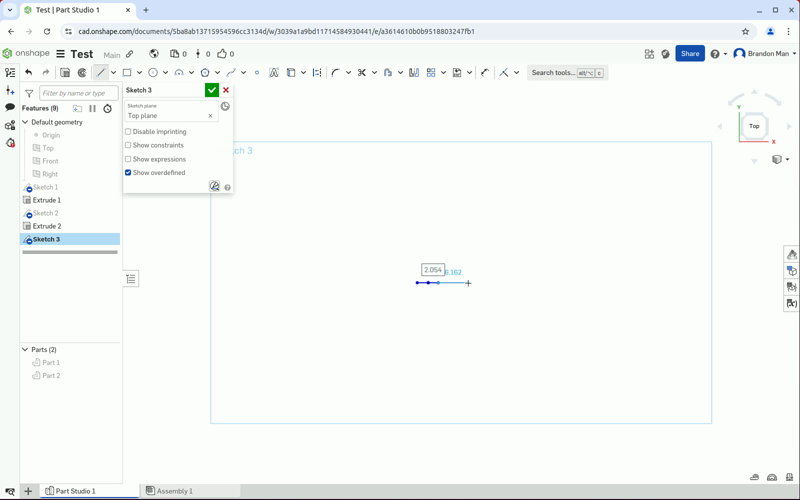
mouse_move(438, 272)
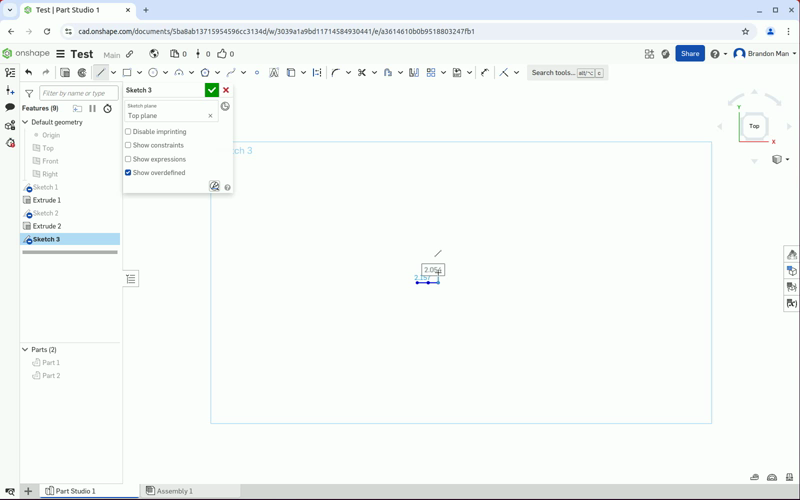
click(438, 272)
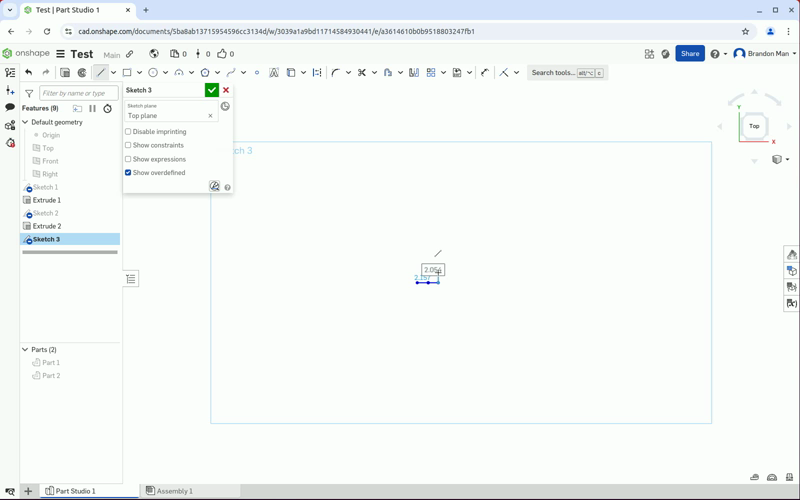
key_up(shift)
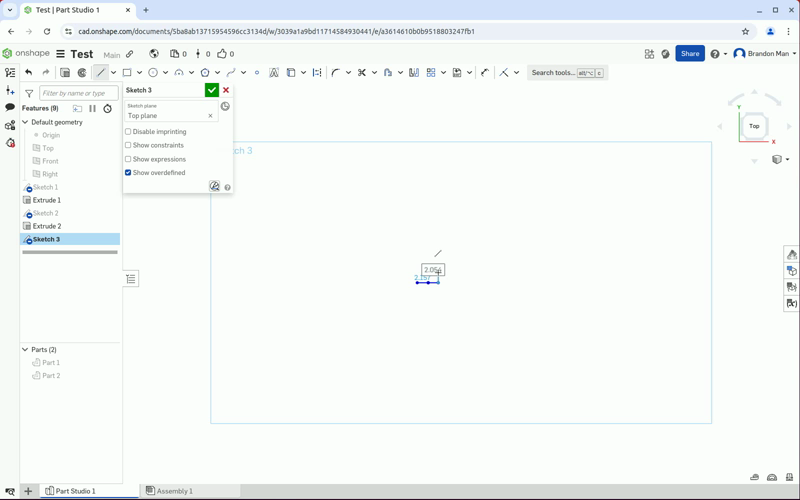
key_down(shift)
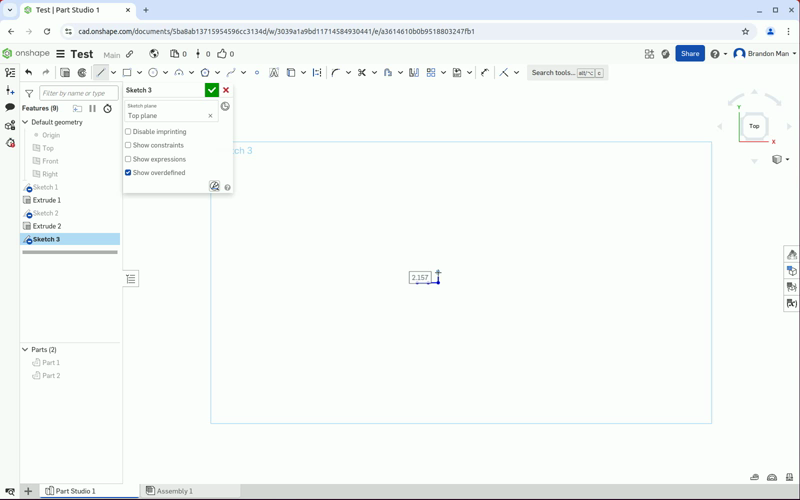
mouse_move(468, 272)
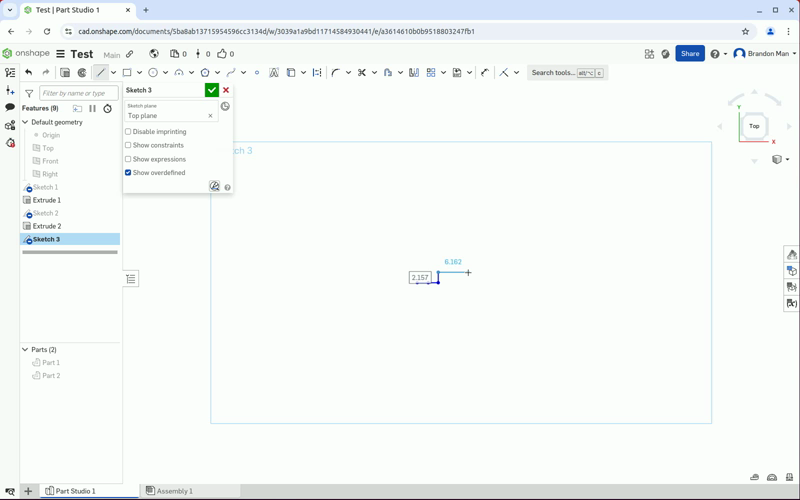
mouse_move(417, 272)
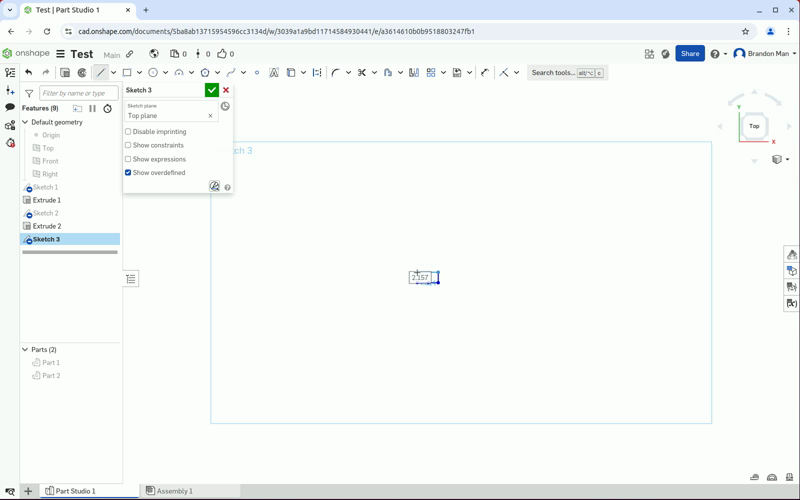
click(417, 272)
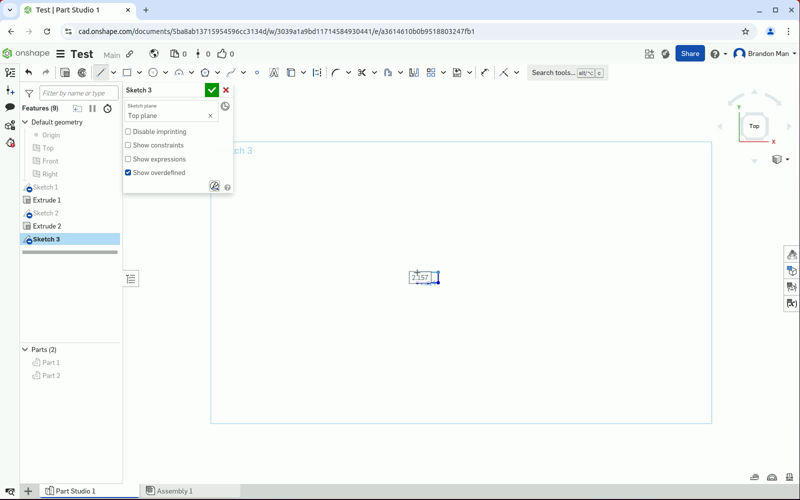
key_up(shift)
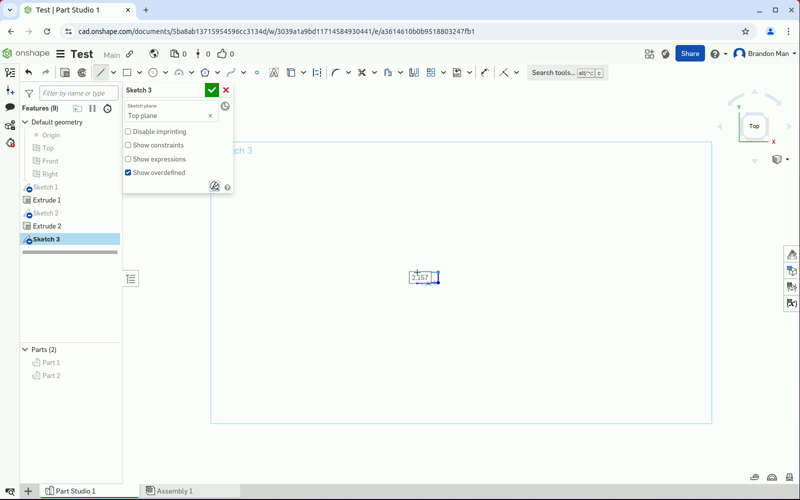
mouse_move(447, 272)
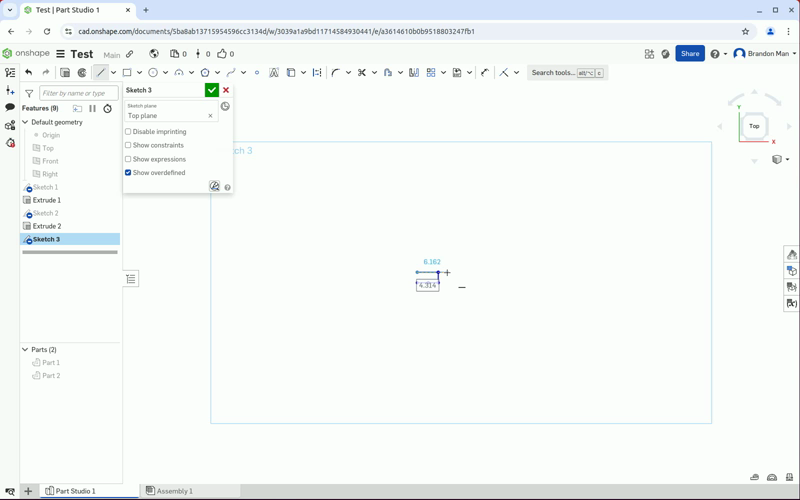
key_down(shift)
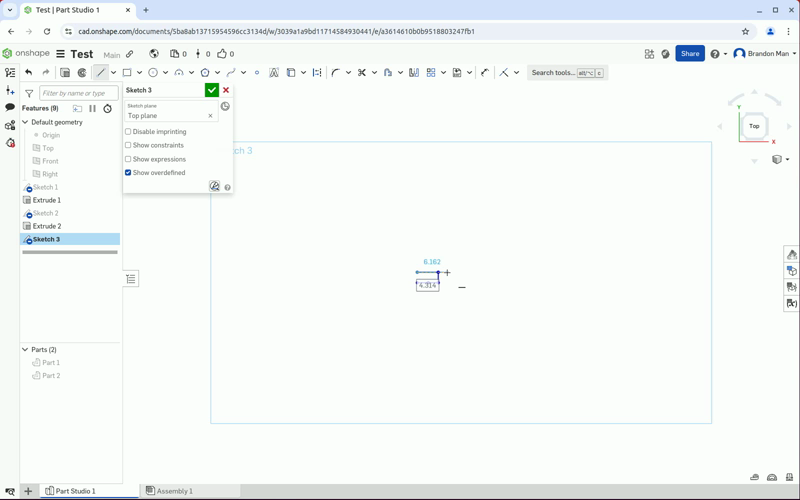
mouse_move(417, 282)
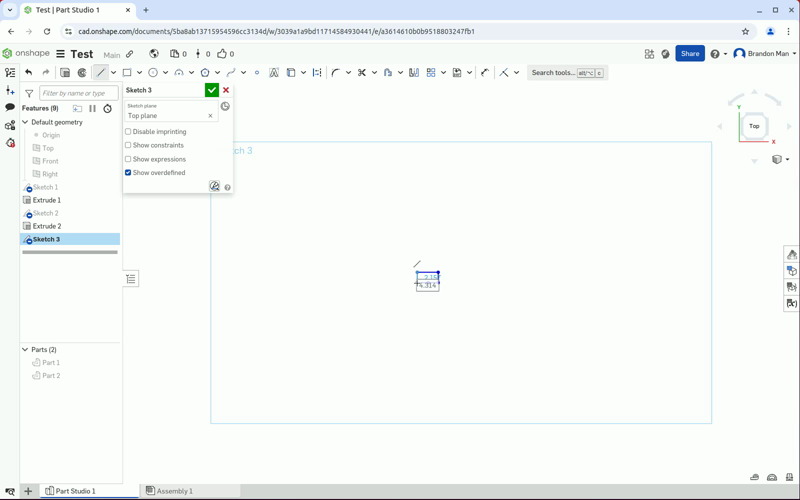
key_up(shift)
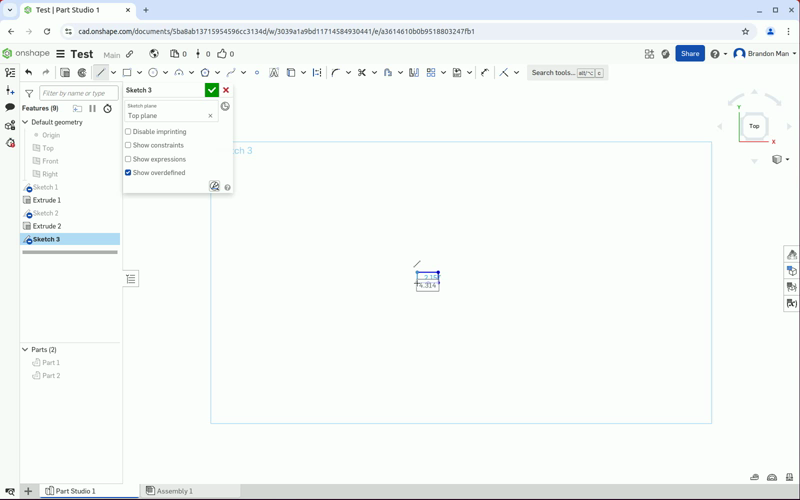
click(417, 282)
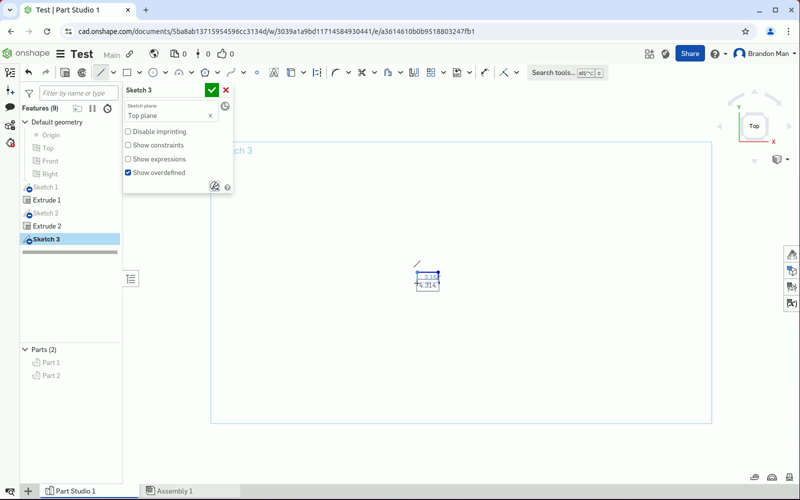
key(esc)
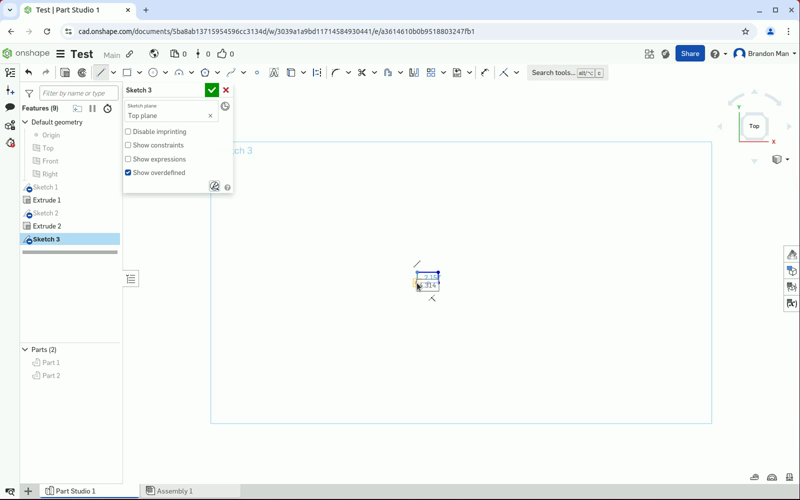
mouse_move(430, 281)
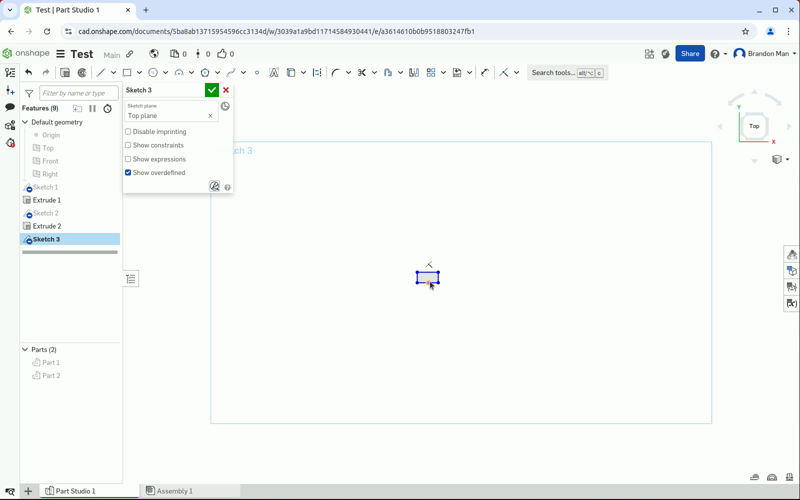
scroll(6)
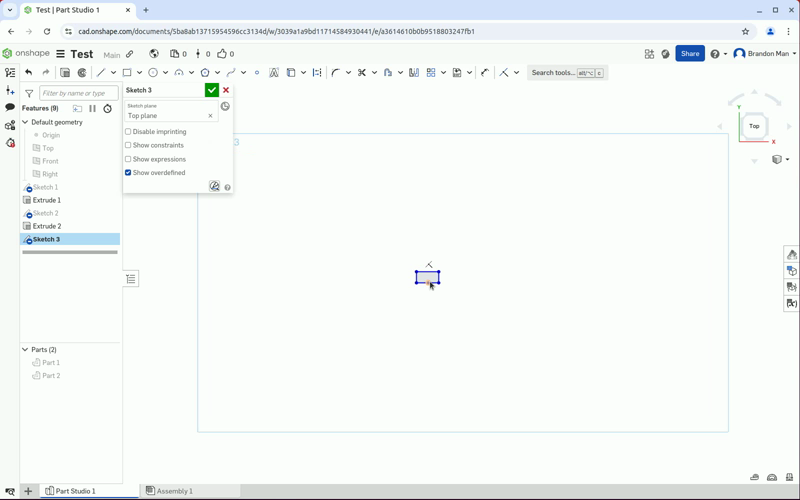
scroll(6)
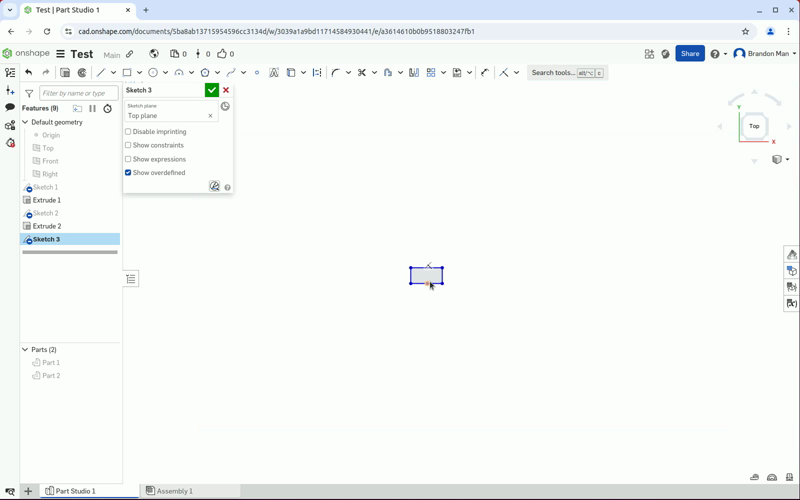
scroll(6)
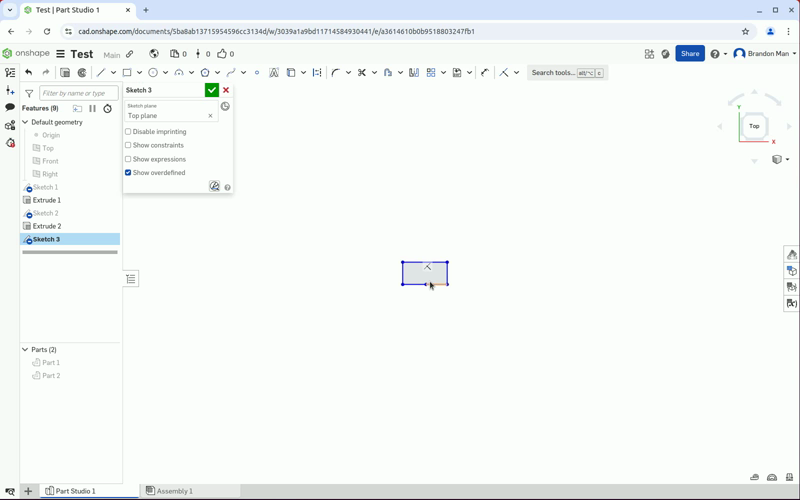
scroll(6)
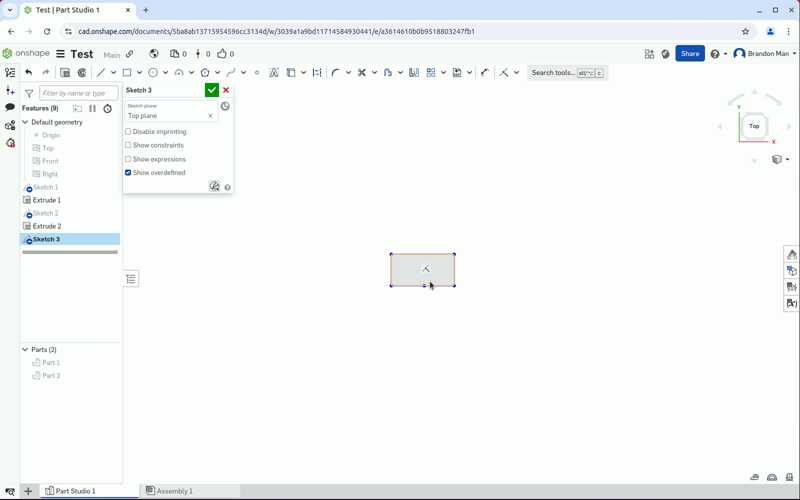
scroll(6)
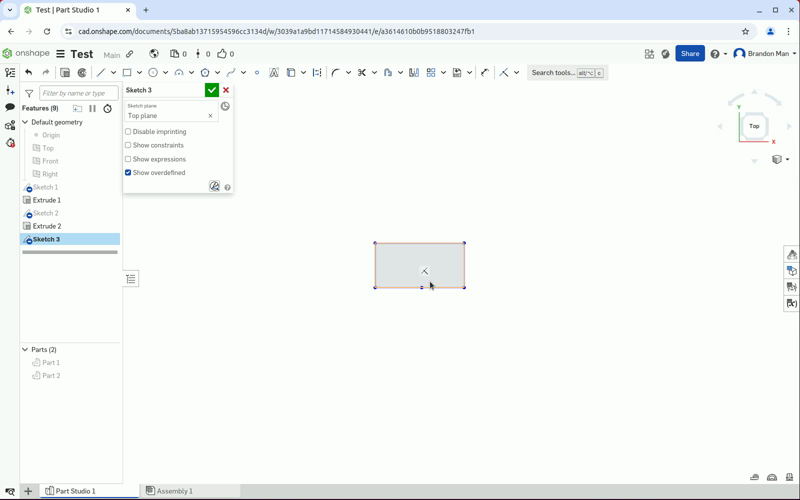
scroll(6)
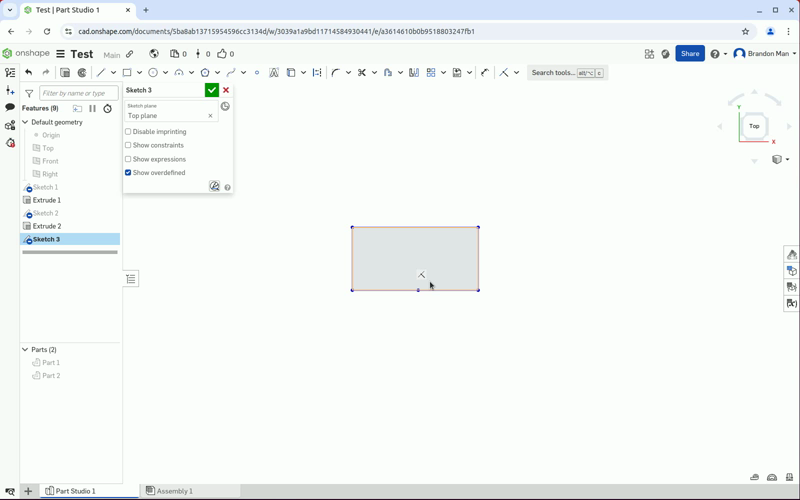
scroll(6)
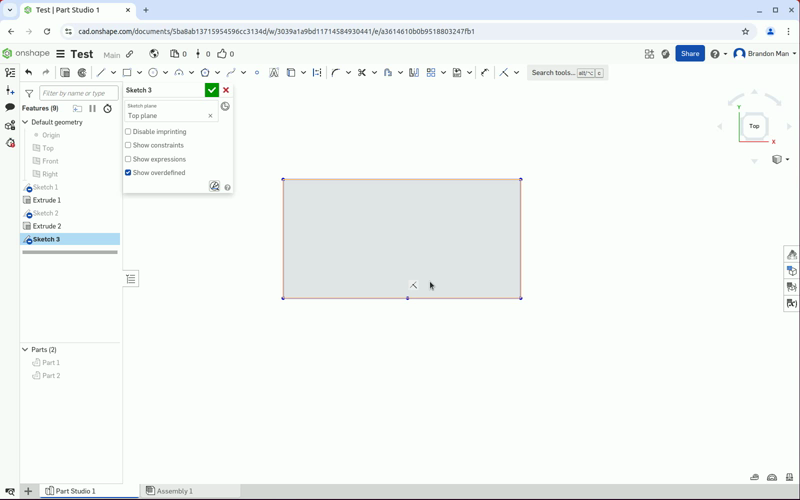
click(430, 281)
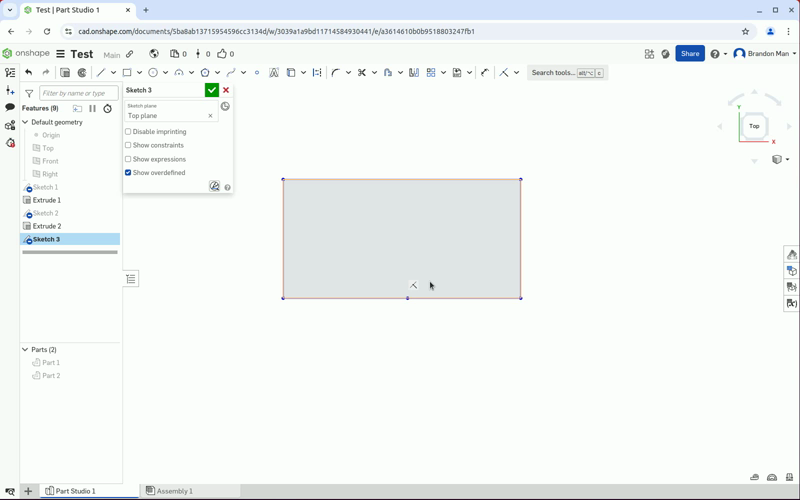
scroll(-6)
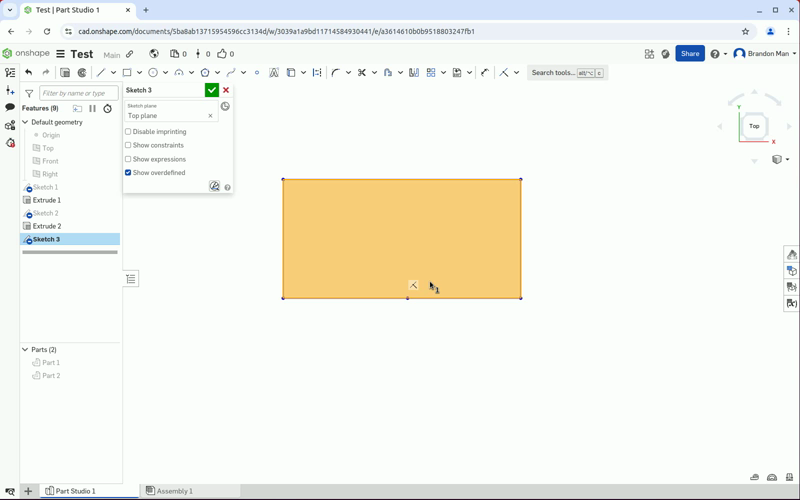
scroll(-6)
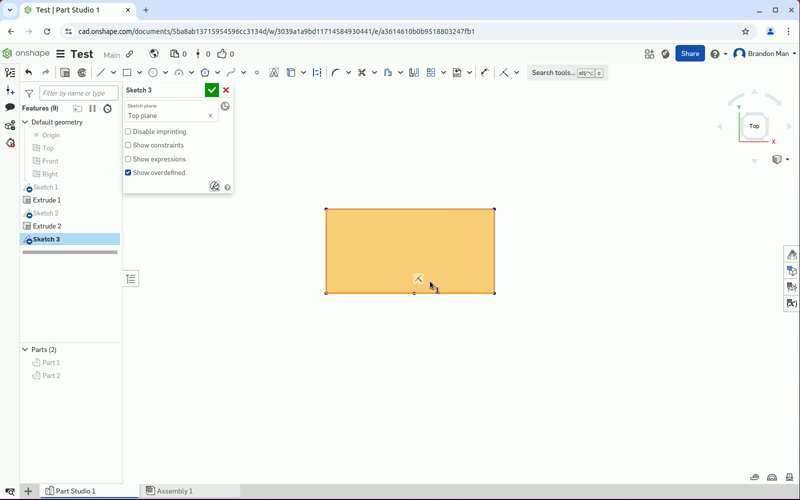
scroll(-6)
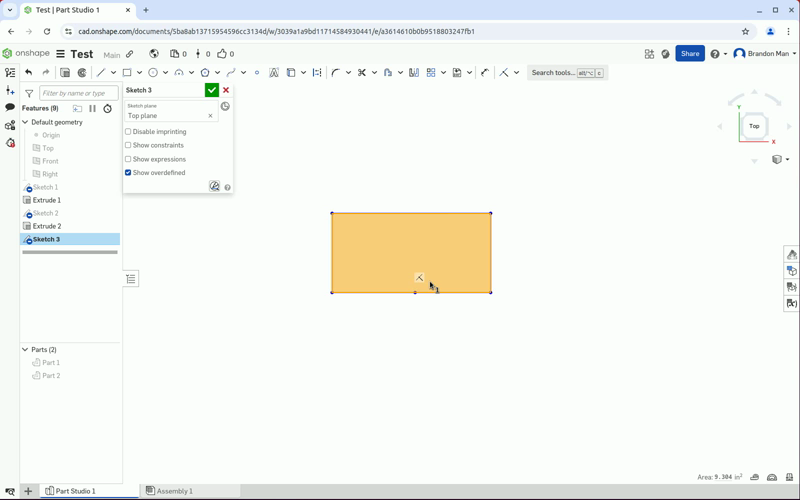
scroll(-6)
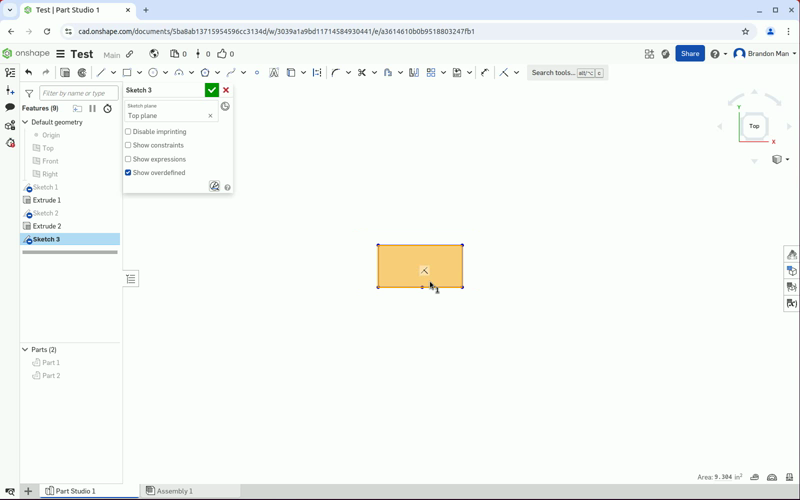
scroll(-6)
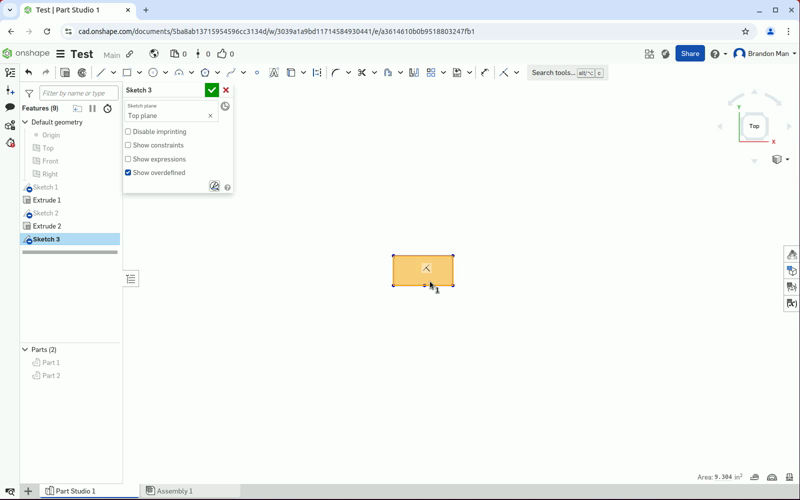
scroll(-6)
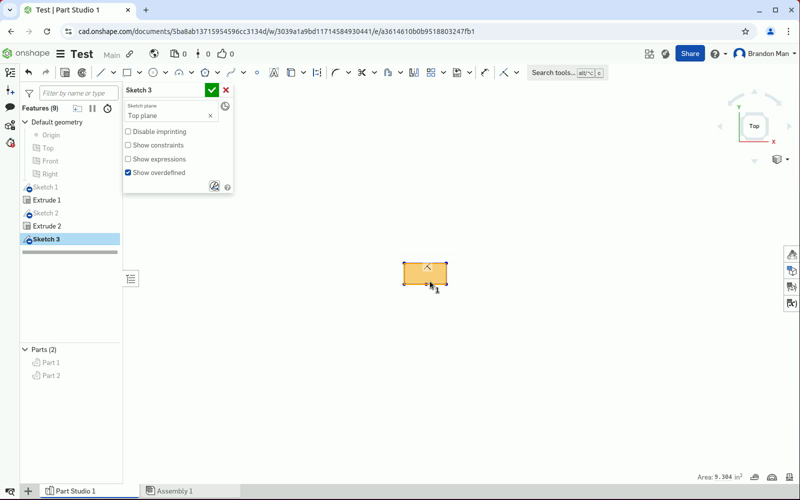
scroll(-6)
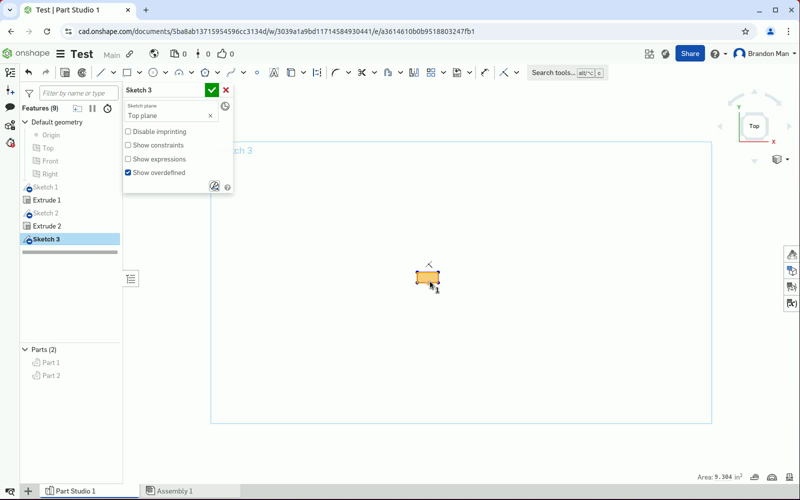
mouse_move(73, 352)
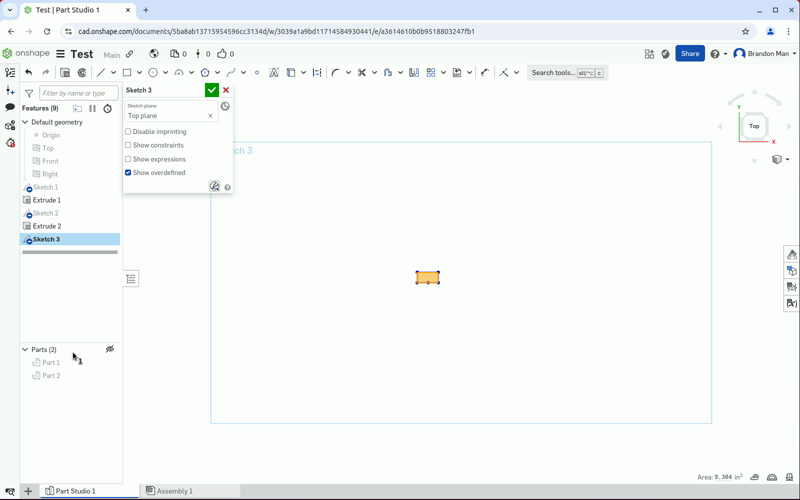
key(shift+y)
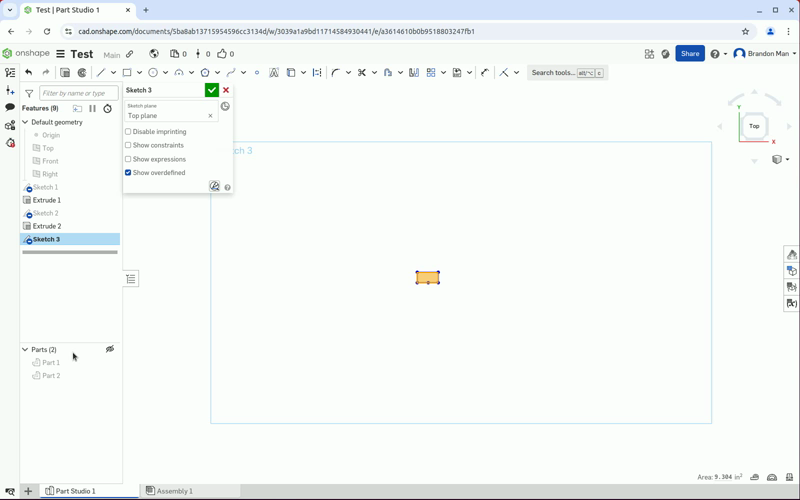
key(shift+e)
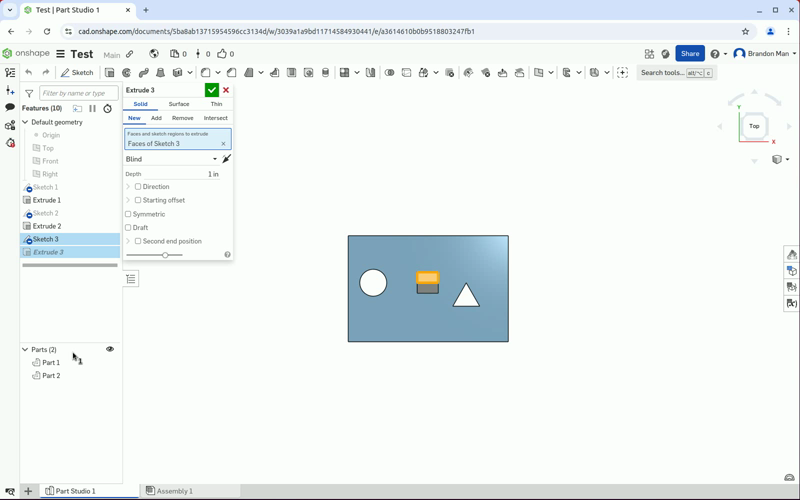
mouse_move(143, 106)
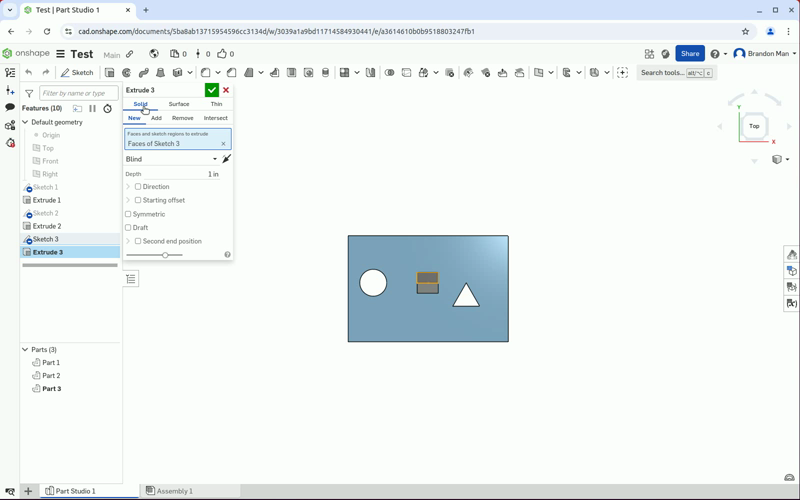
click(143, 106)
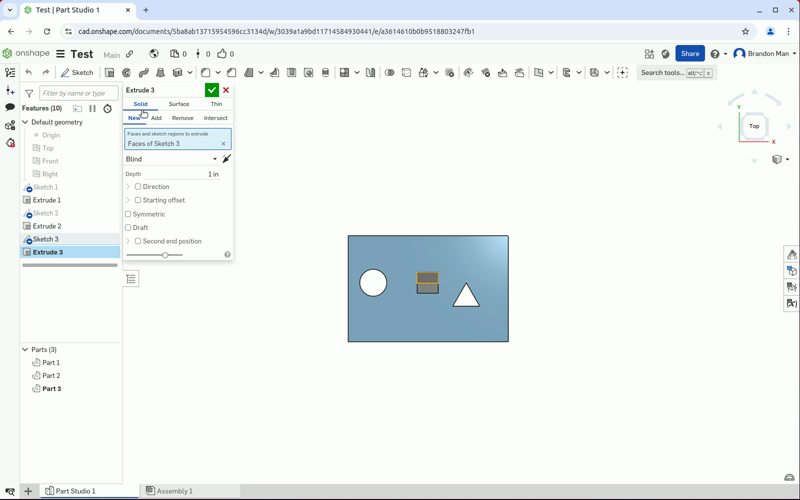
mouse_move(137, 120)
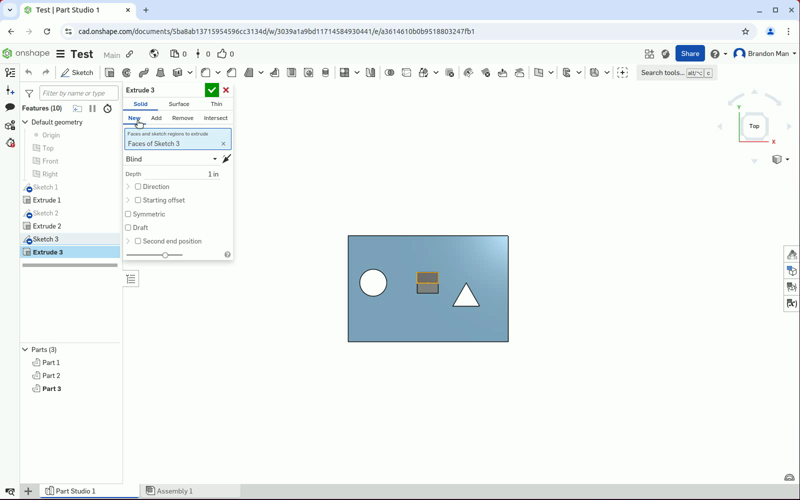
click(137, 120)
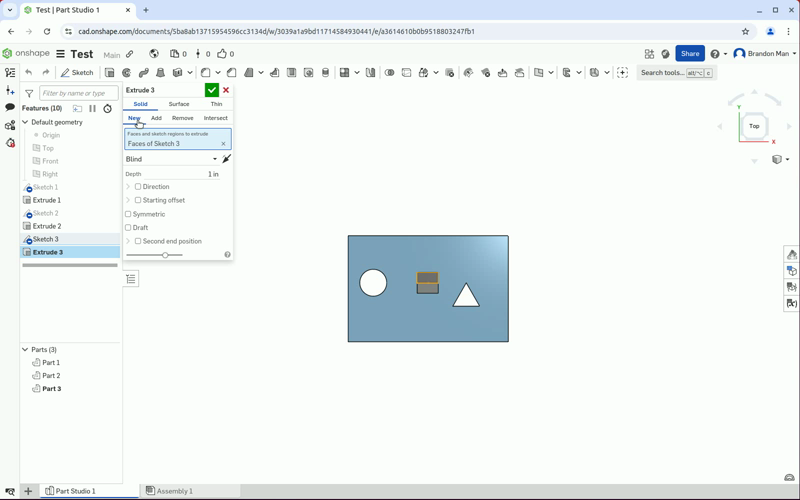
key(tab, 4)
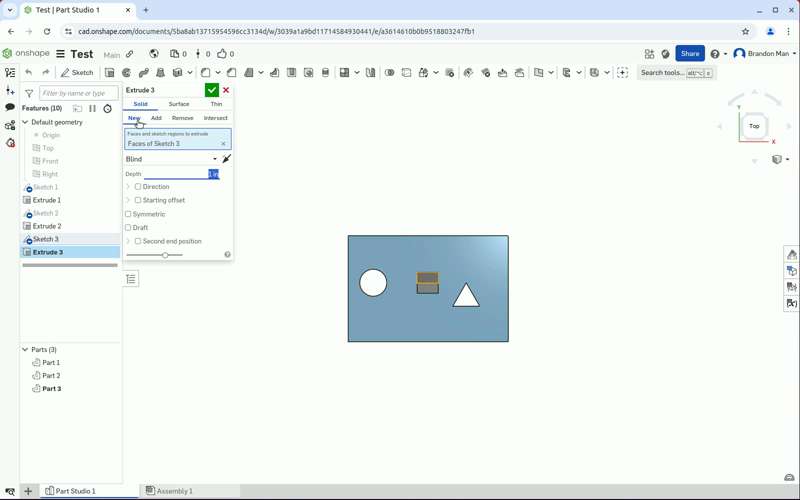
text(11.313)
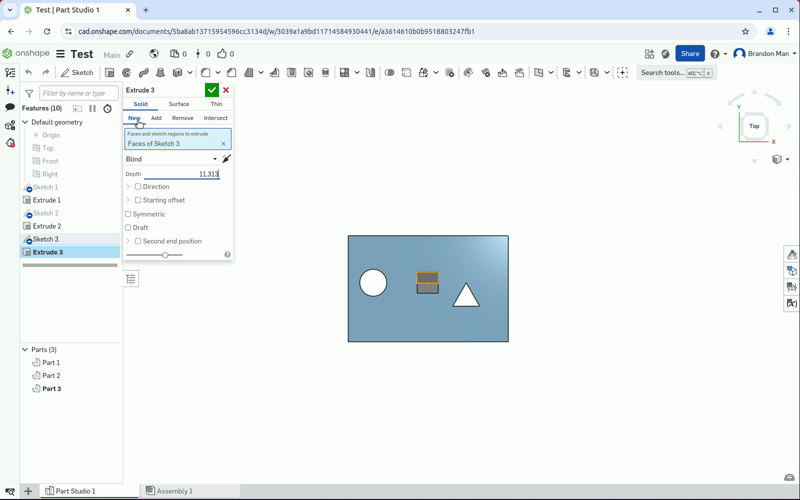
key(enter)
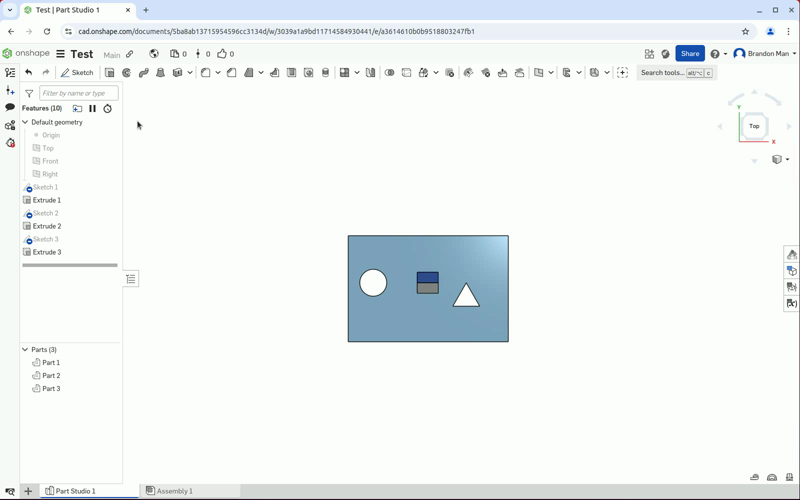
key(shift+h)
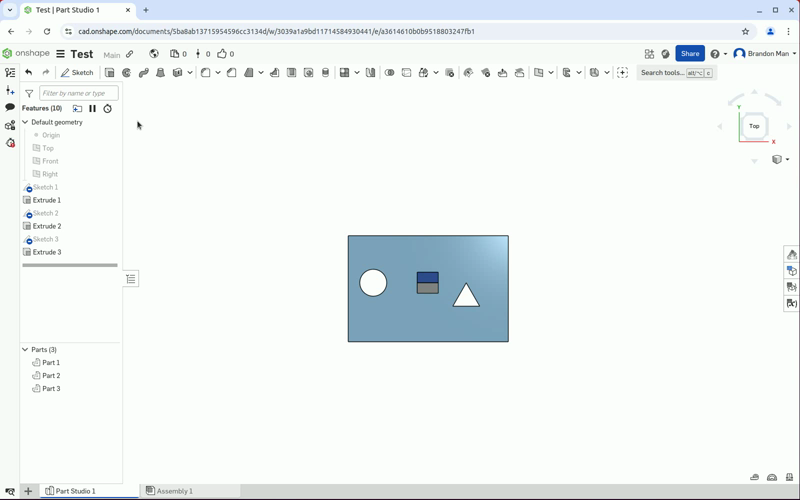
key(shift+h)
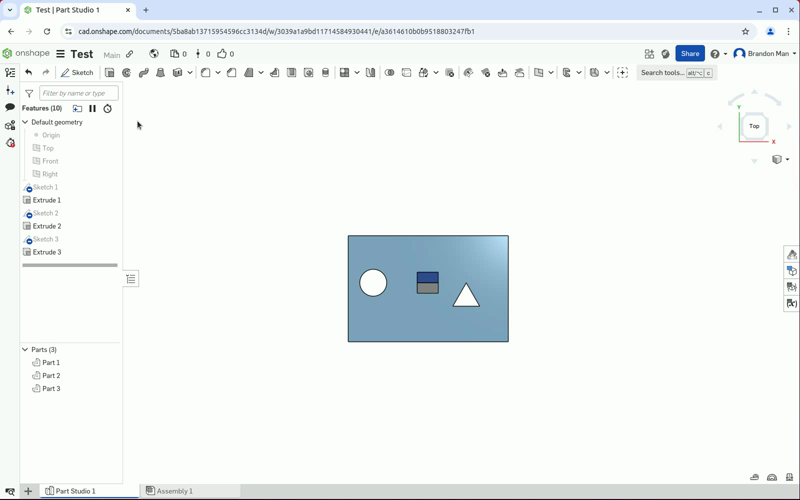
mouse_move(73, 189)
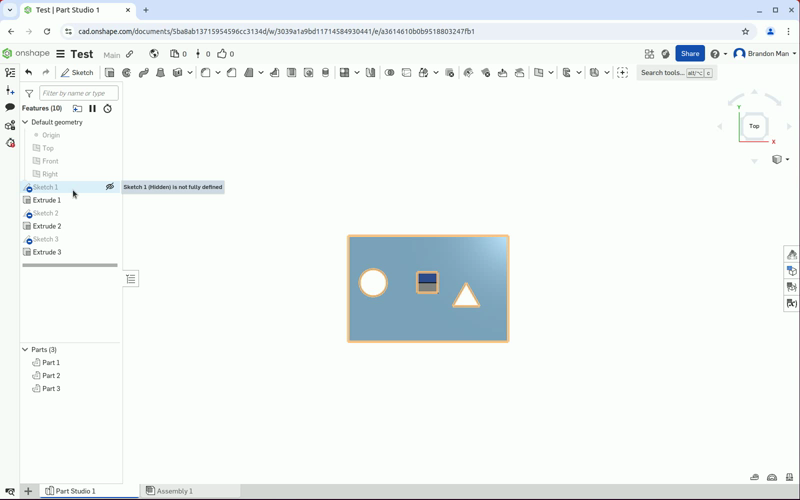
click(73, 189)
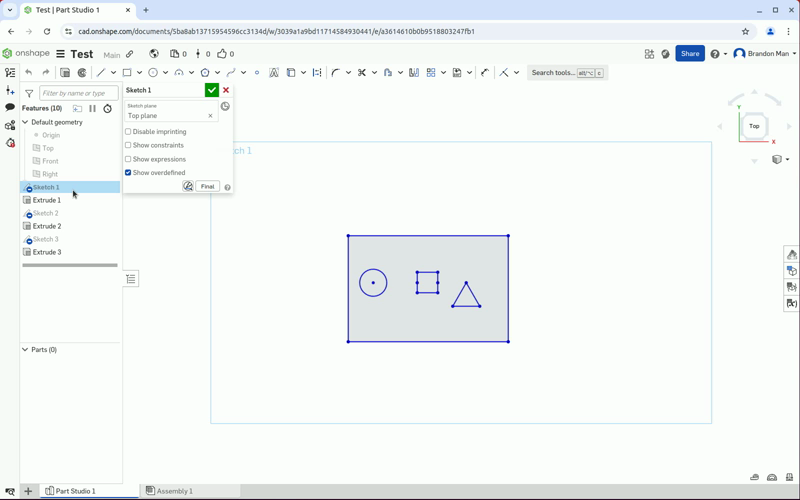
mouse_move(229, 92)
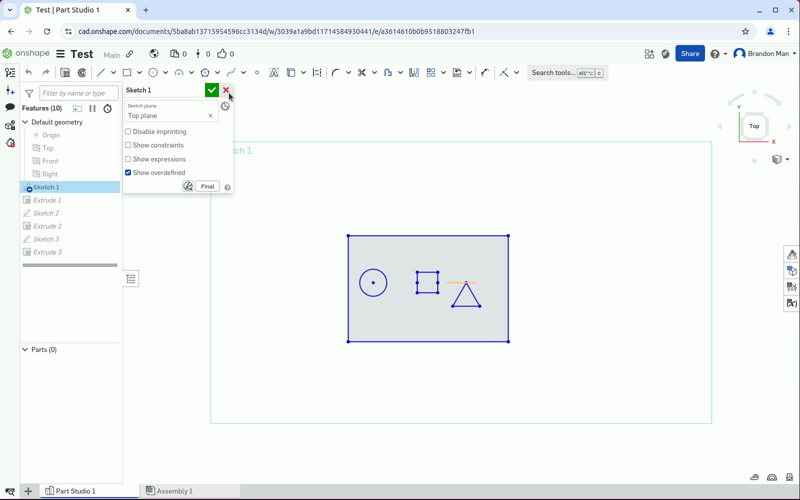
click(229, 92)
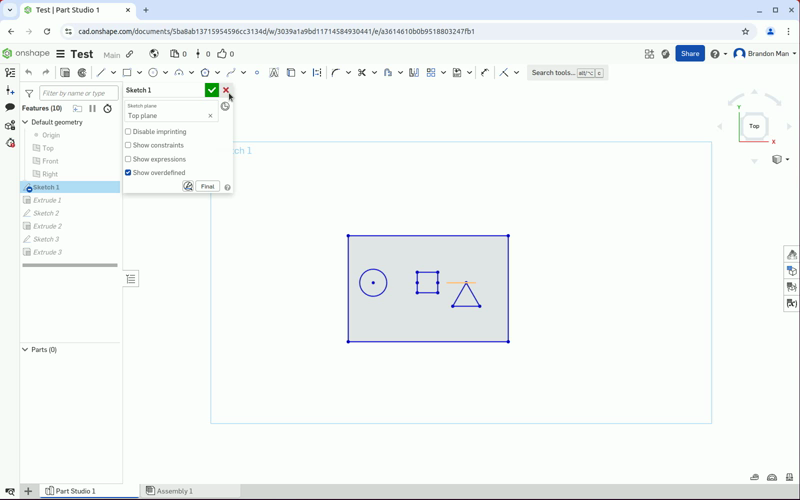
key(shift+s)
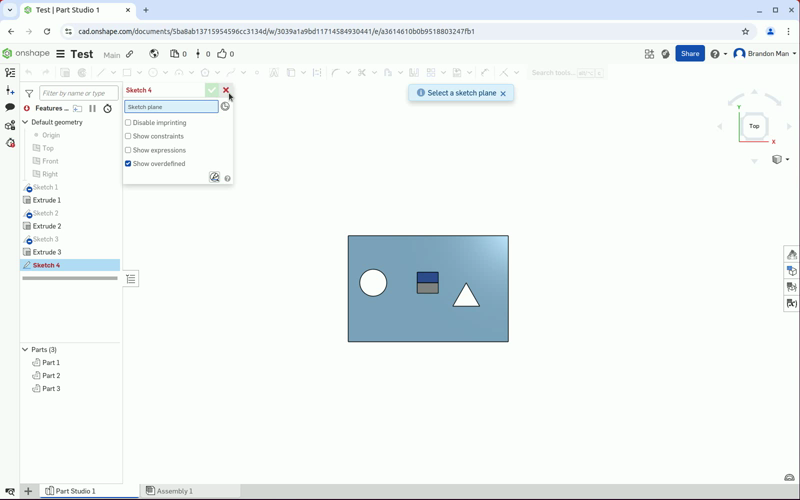
mouse_move(73, 150)
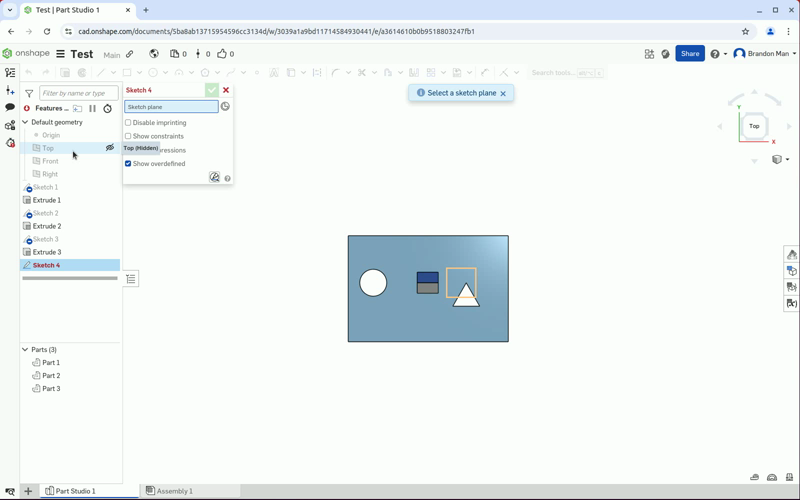
click(73, 150)
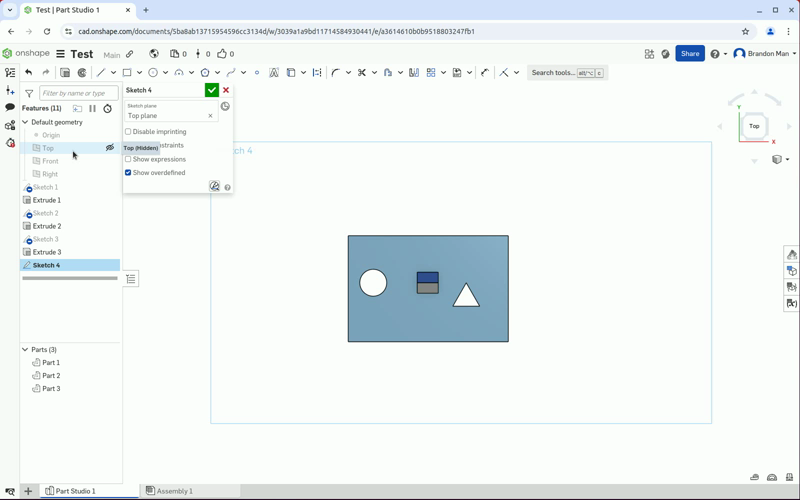
mouse_move(73, 352)
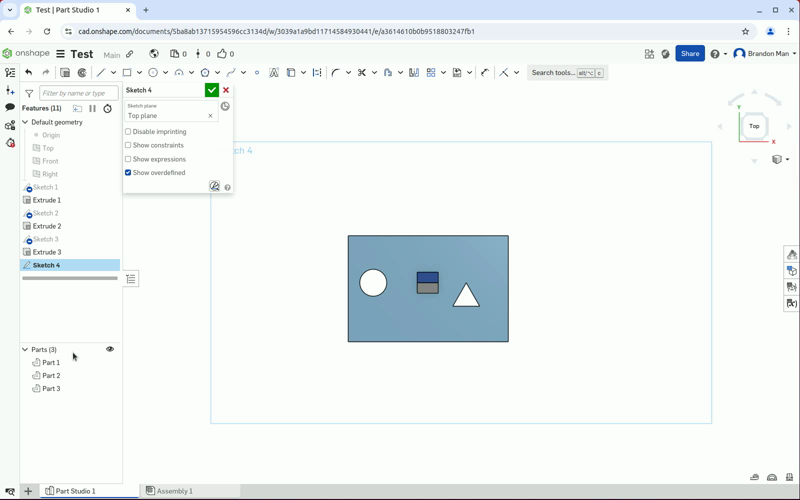
key(y)
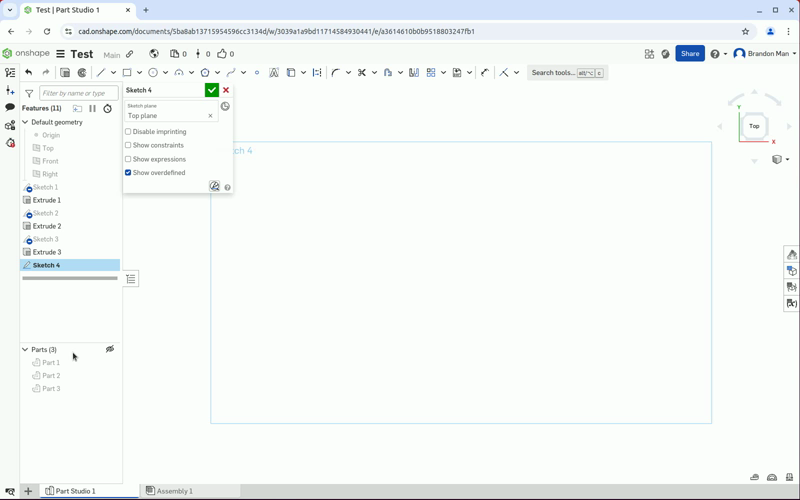
key(c)
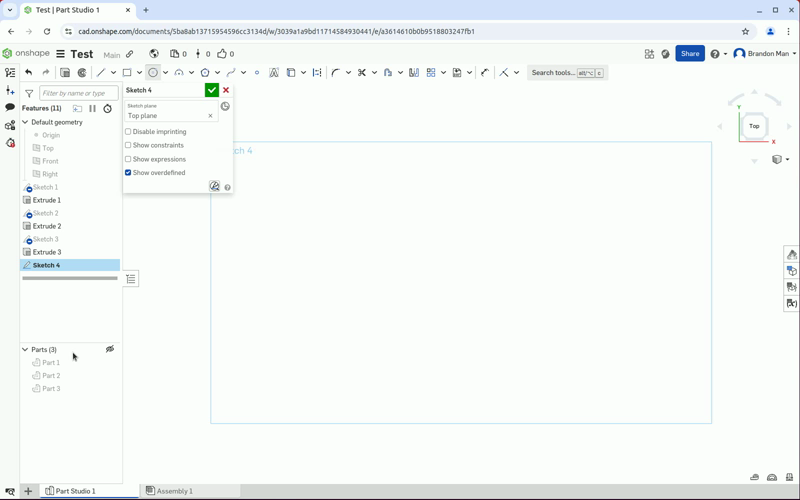
key_down(shift)
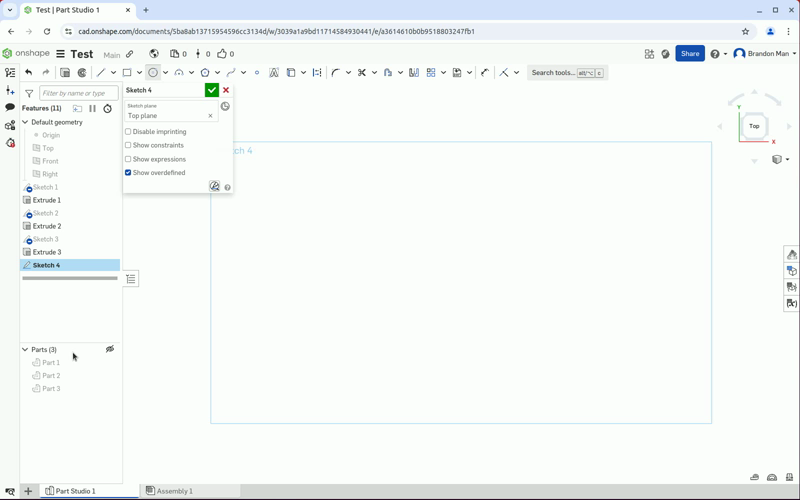
mouse_move(374, 282)
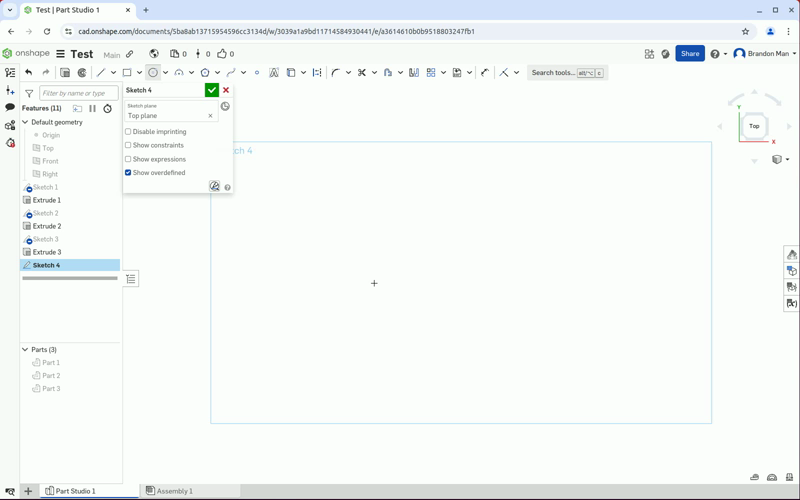
click(374, 282)
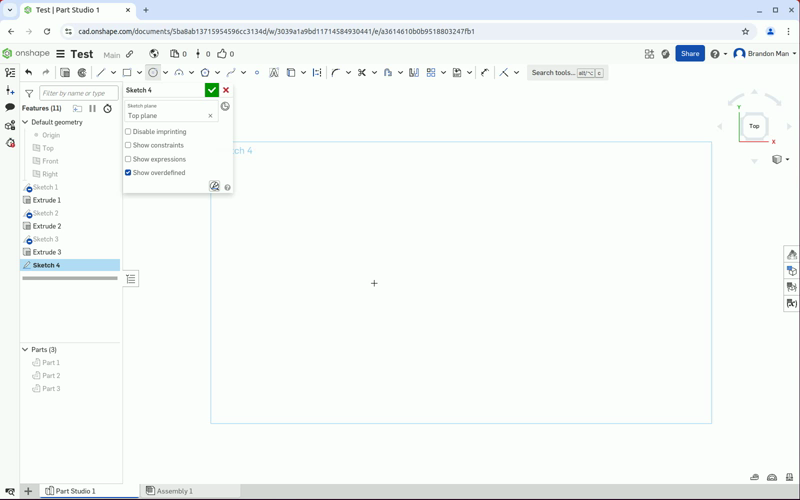
key_up(shift)
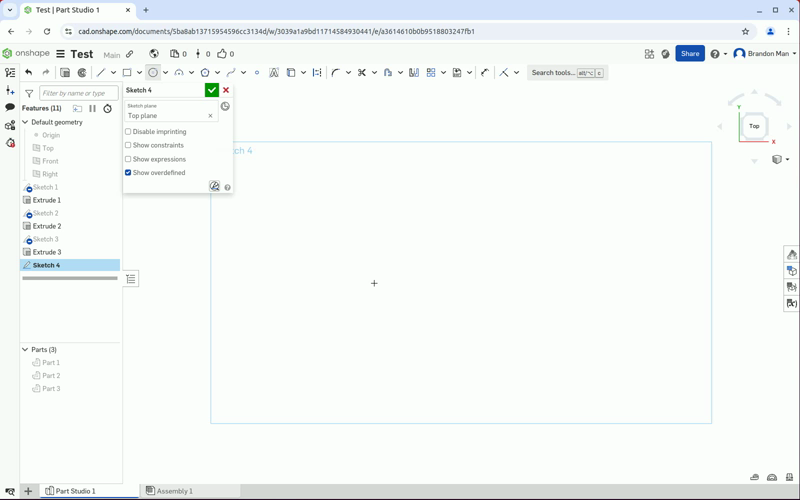
mouse_move(387, 282)
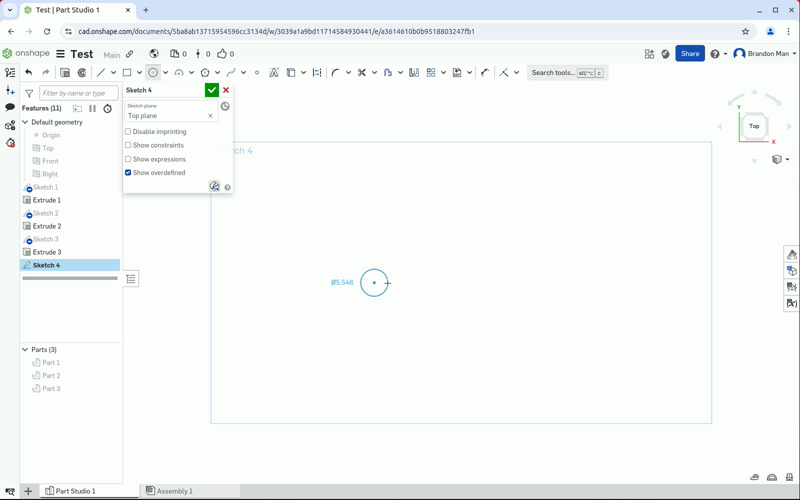
click(387, 282)
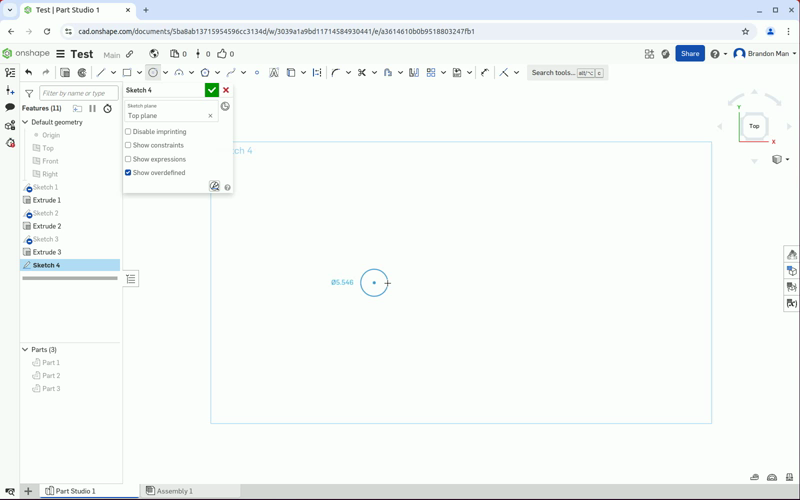
key(esc)
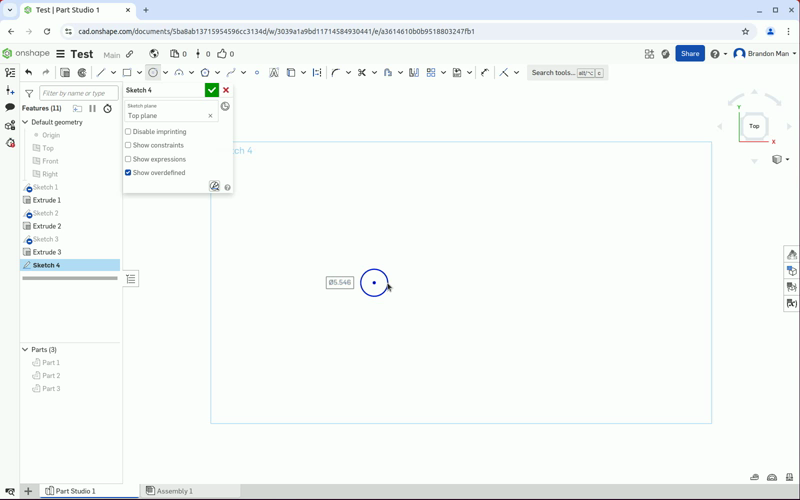
mouse_move(377, 291)
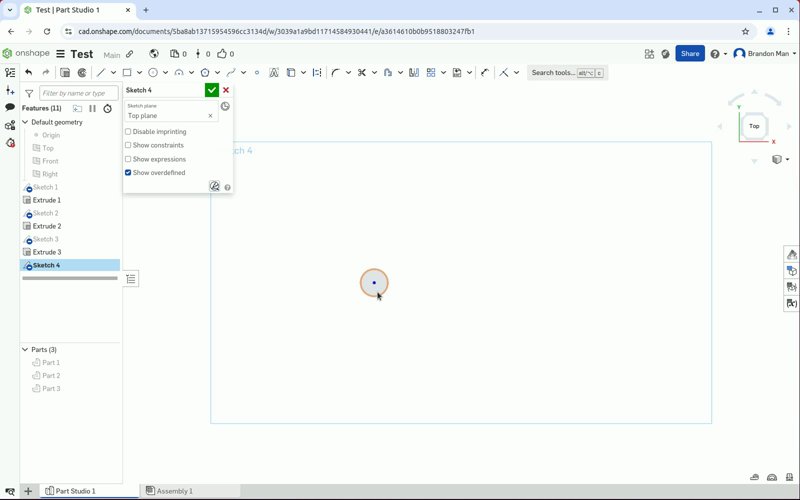
scroll(6)
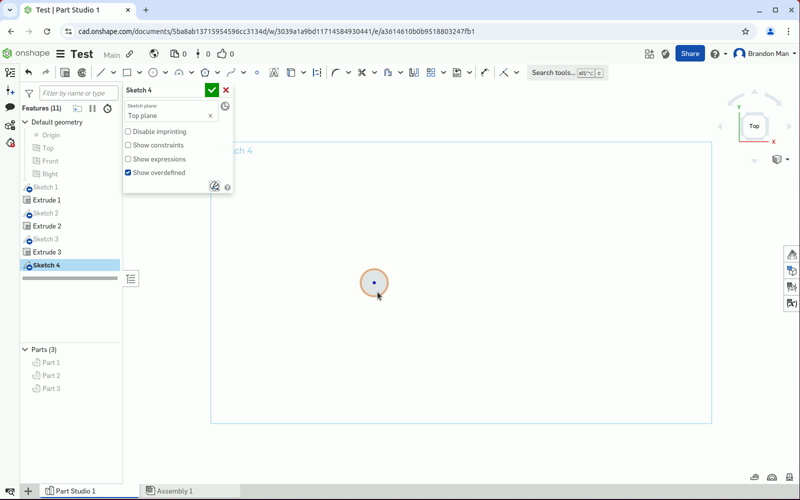
scroll(6)
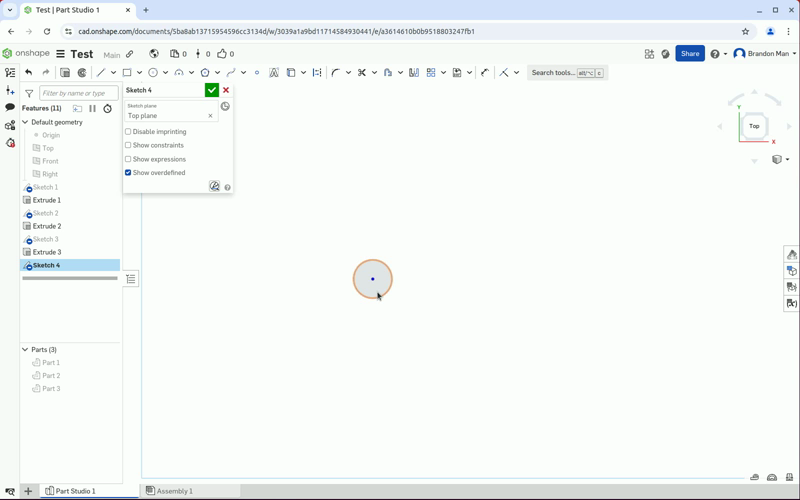
scroll(6)
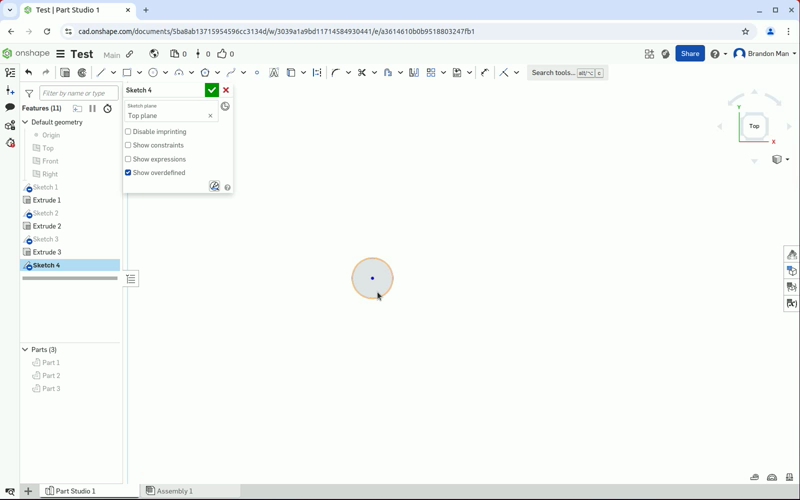
scroll(6)
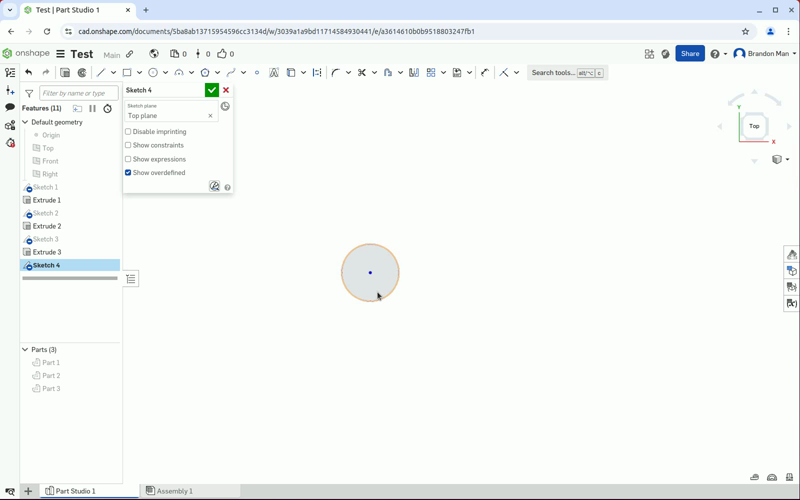
scroll(6)
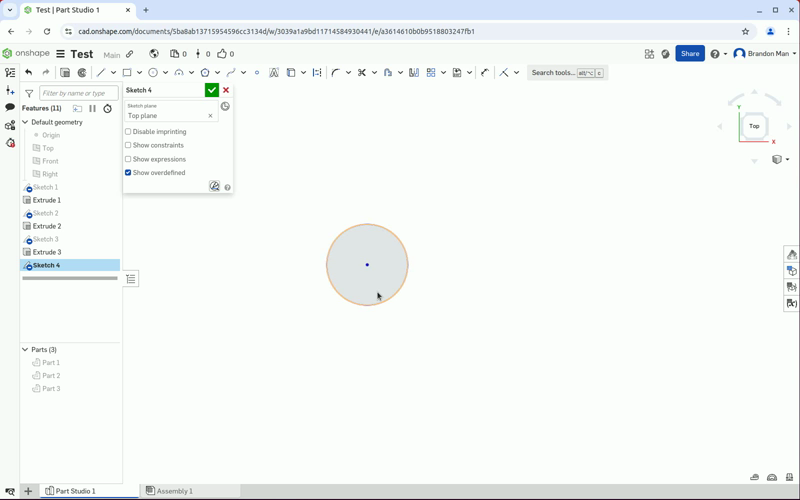
scroll(6)
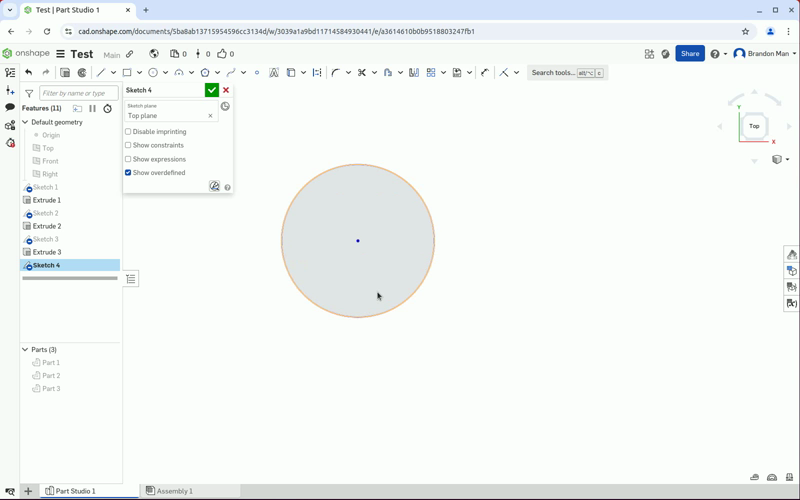
scroll(6)
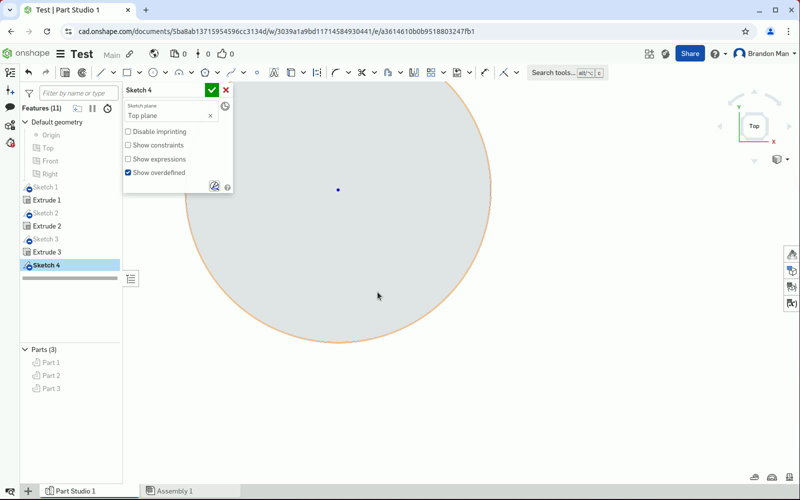
click(377, 291)
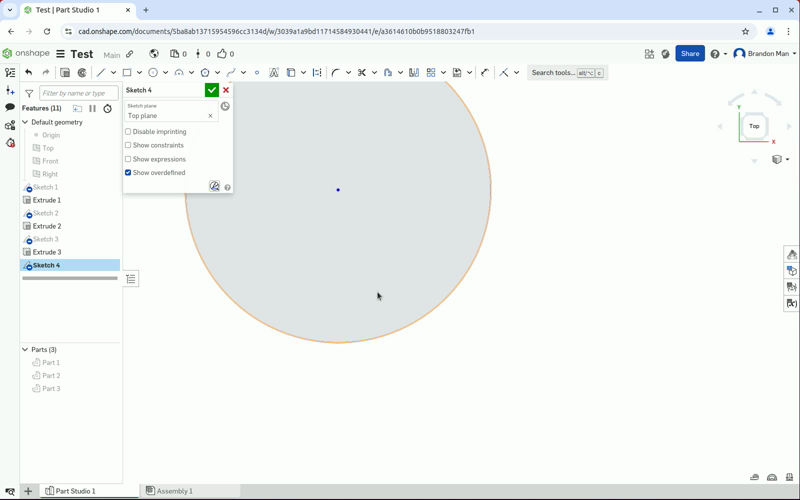
scroll(-6)
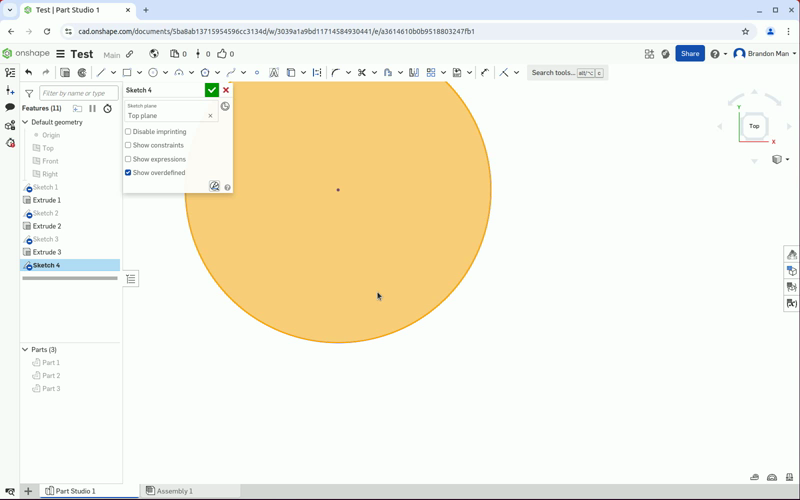
scroll(-6)
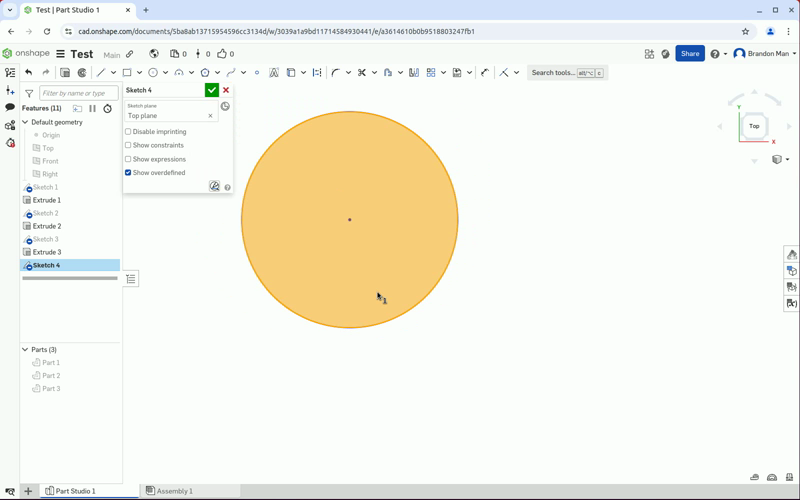
scroll(-6)
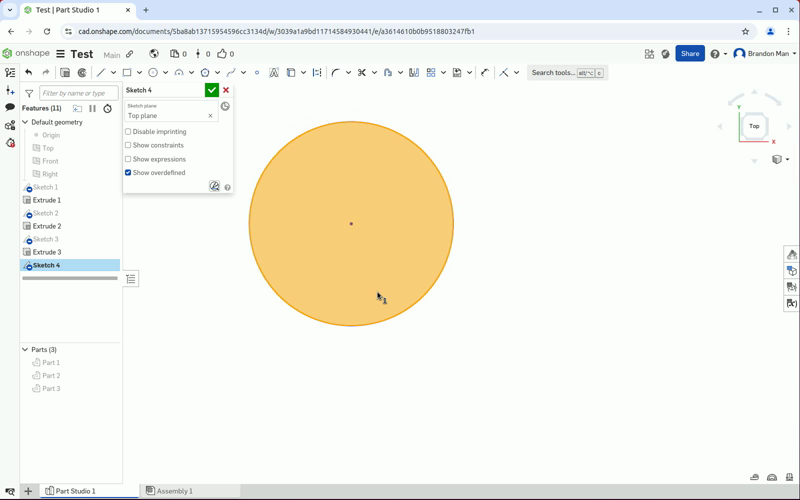
scroll(-6)
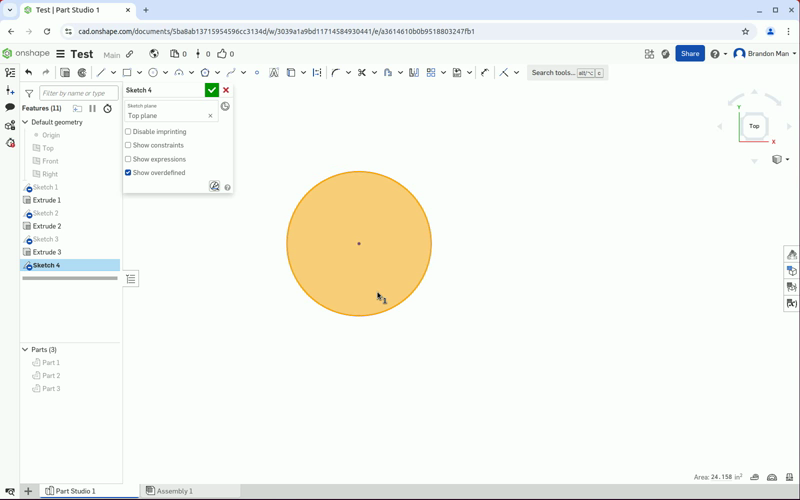
scroll(-6)
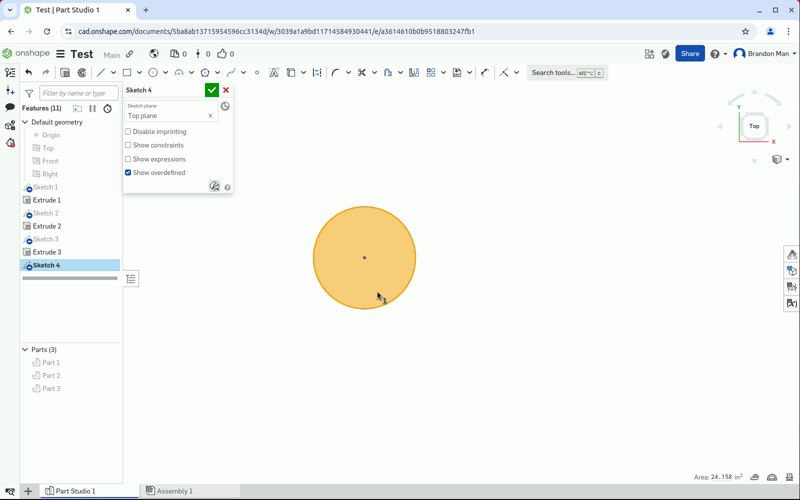
scroll(-6)
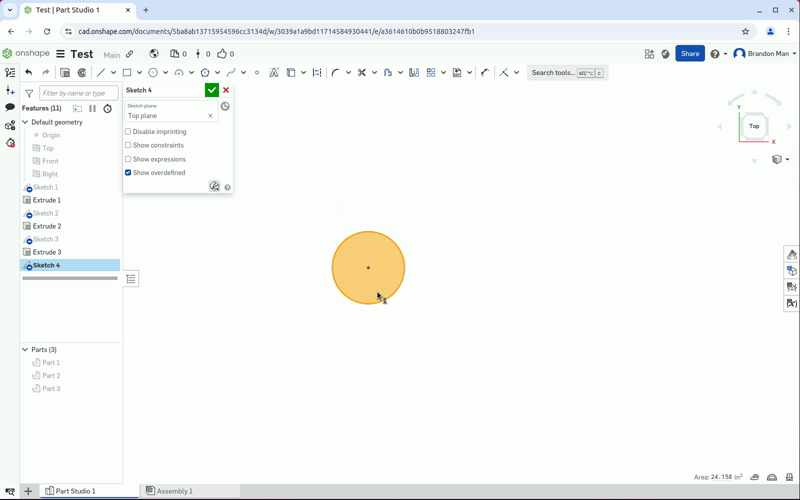
scroll(-6)
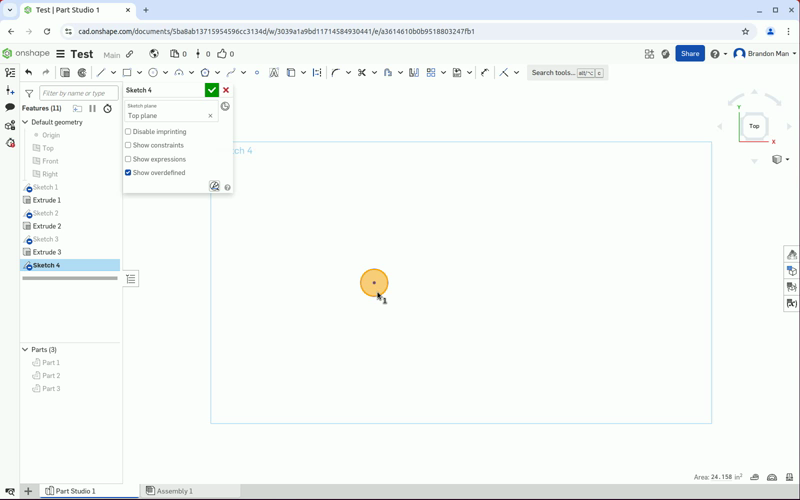
mouse_move(73, 352)
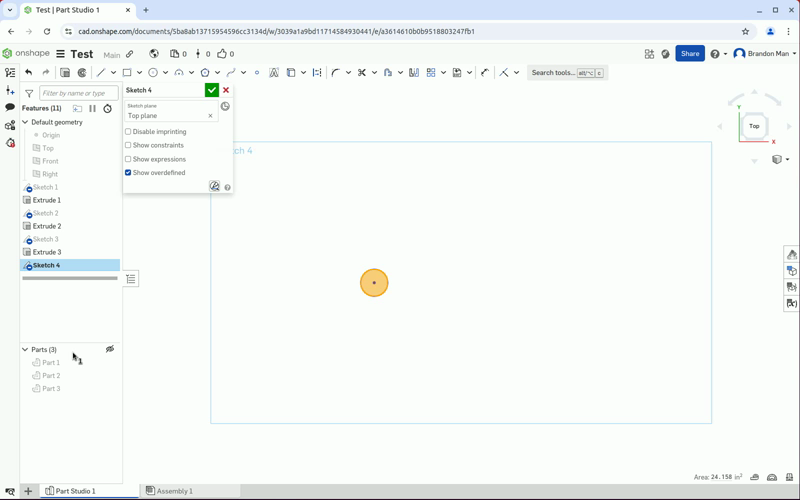
key(shift+y)
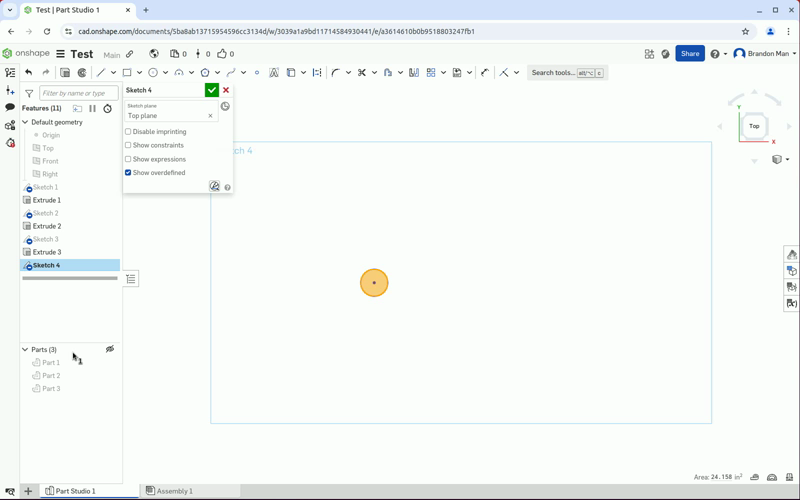
key(shift+e)
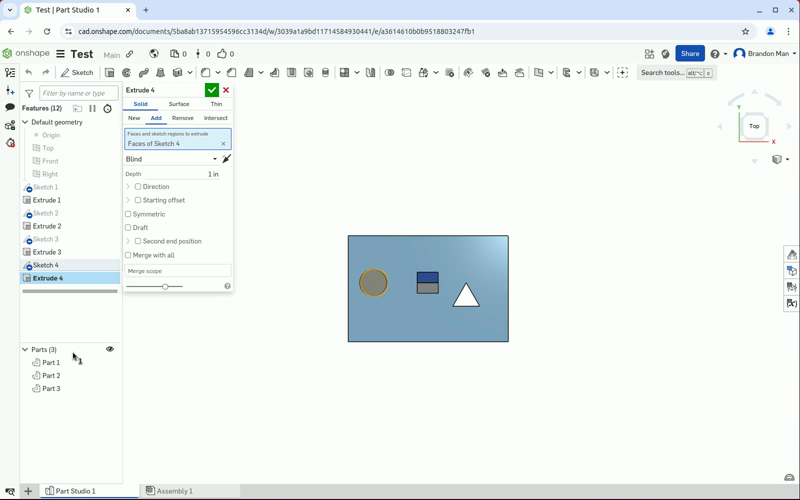
mouse_move(143, 106)
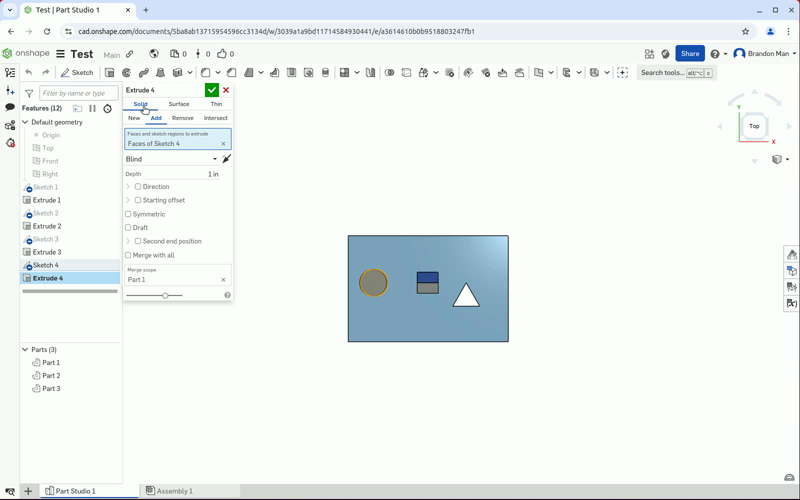
click(143, 106)
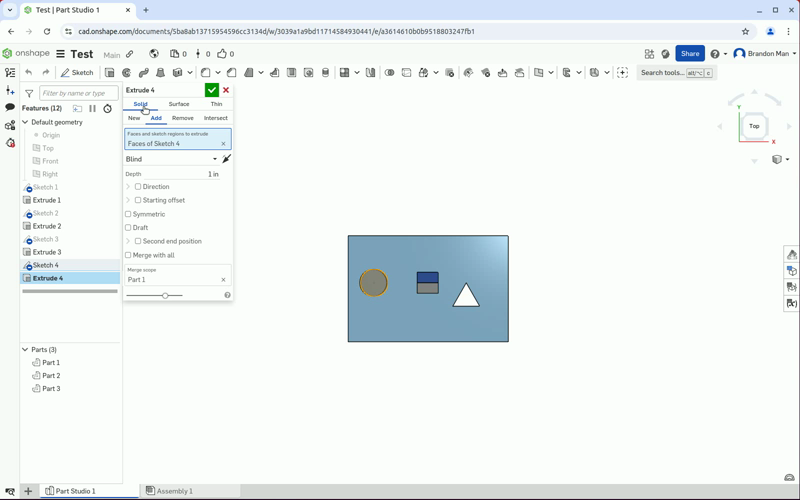
mouse_move(137, 120)
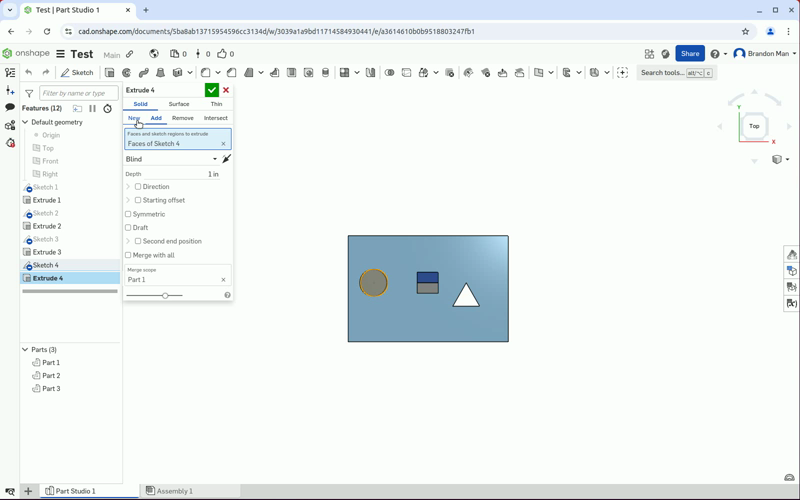
click(137, 120)
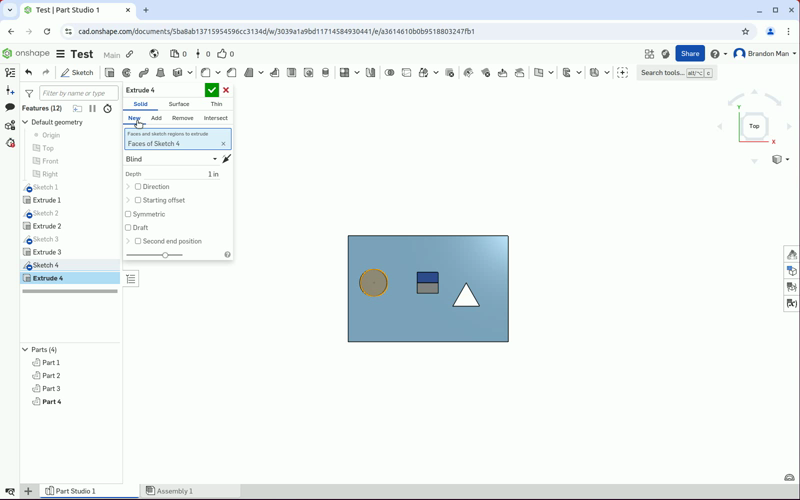
key(tab, 4)
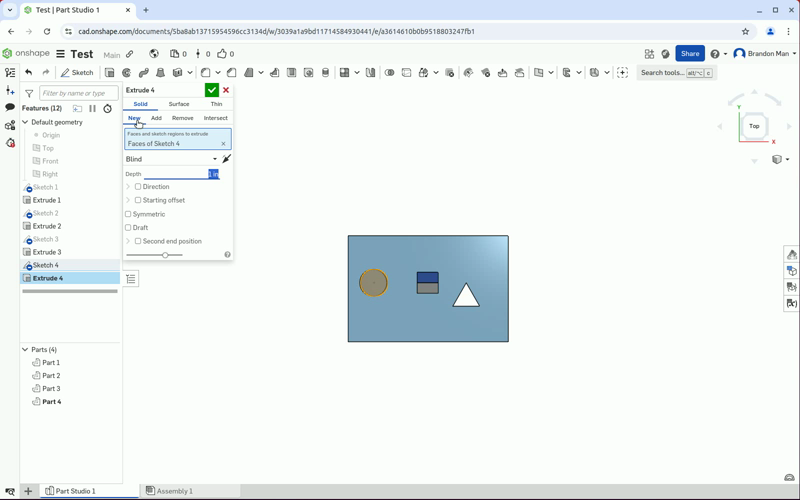
text(11.313)
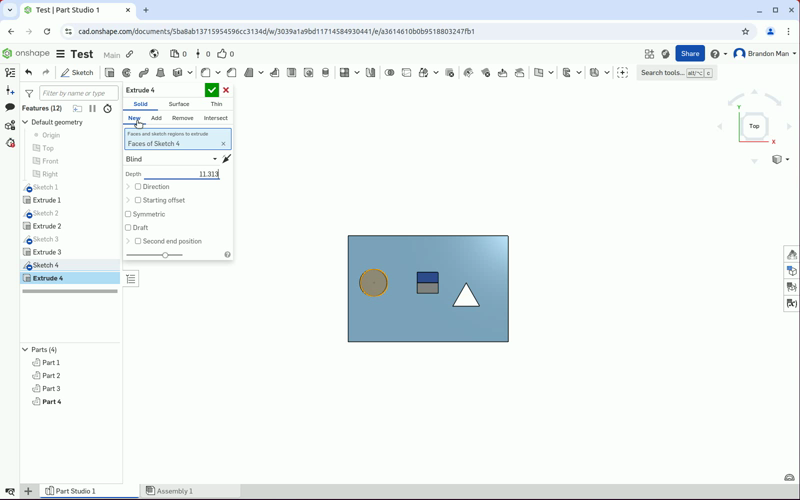
key(enter)
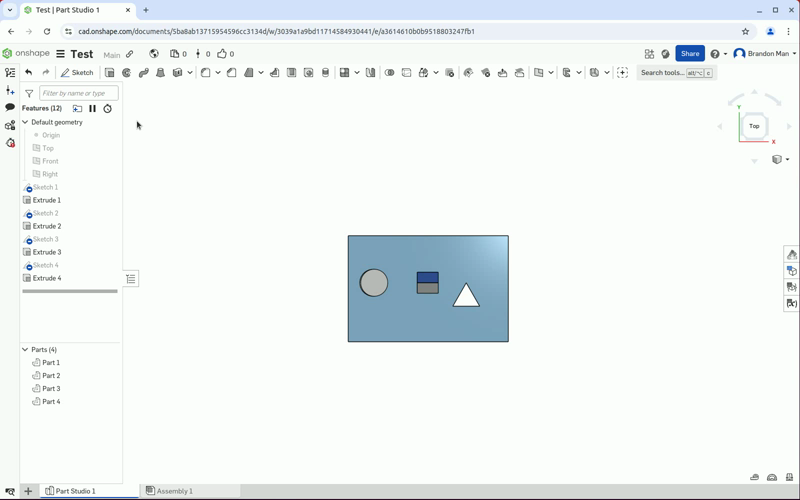
key(shift+h)
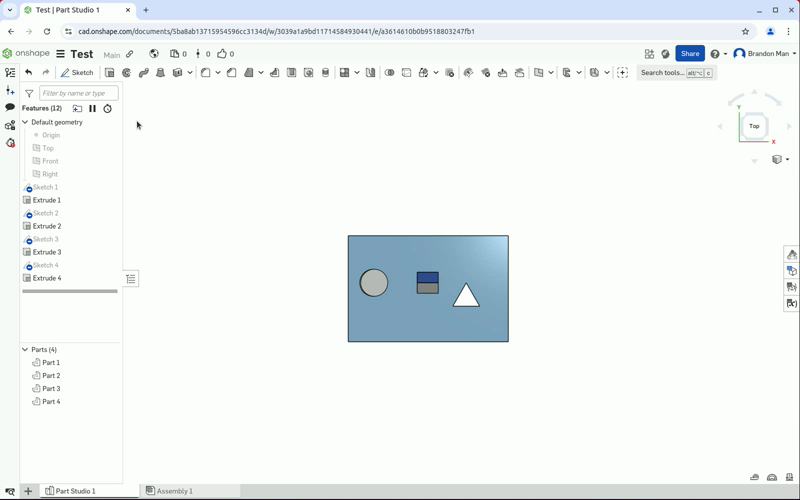
key(shift+h)
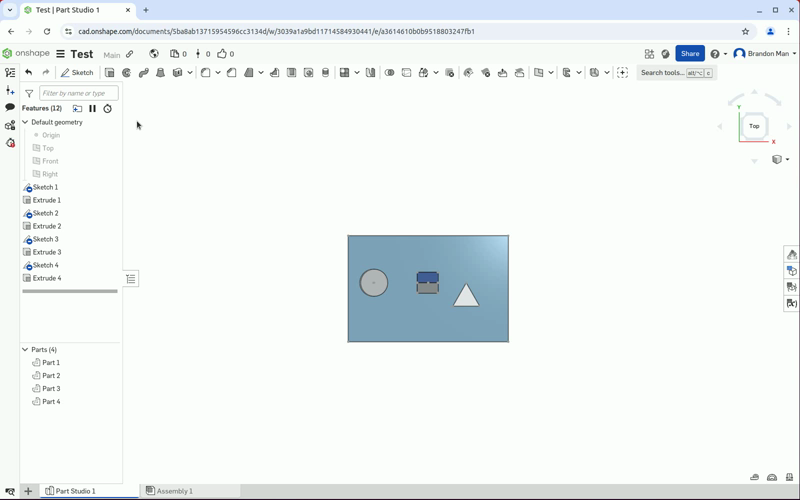
key(shift+7)
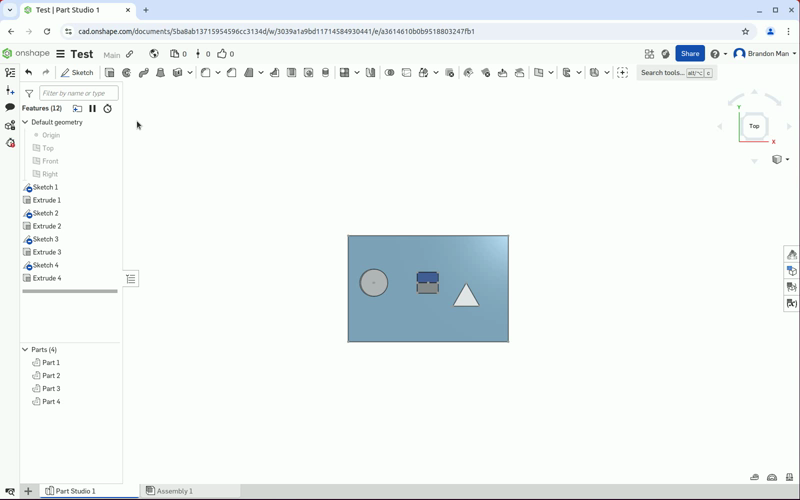
key(up, 3)
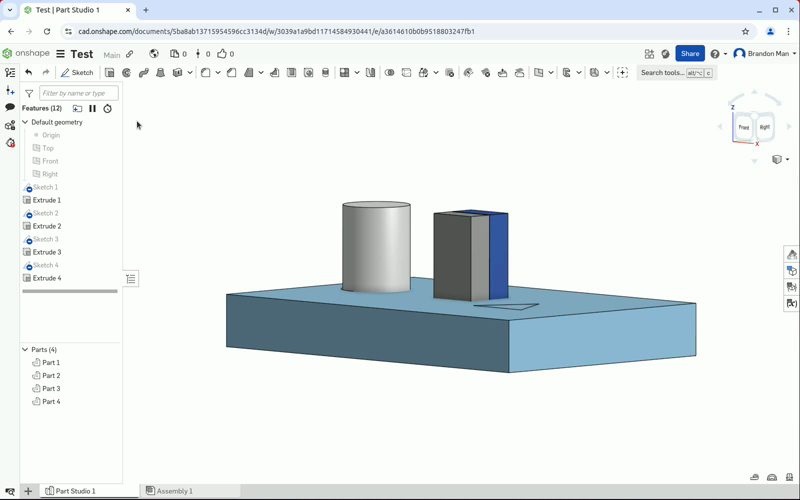
key(left, 3)
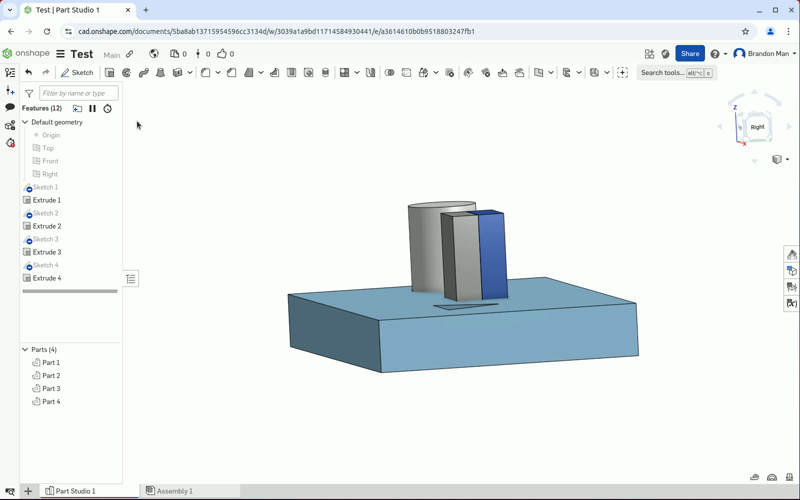
key(right, 3)
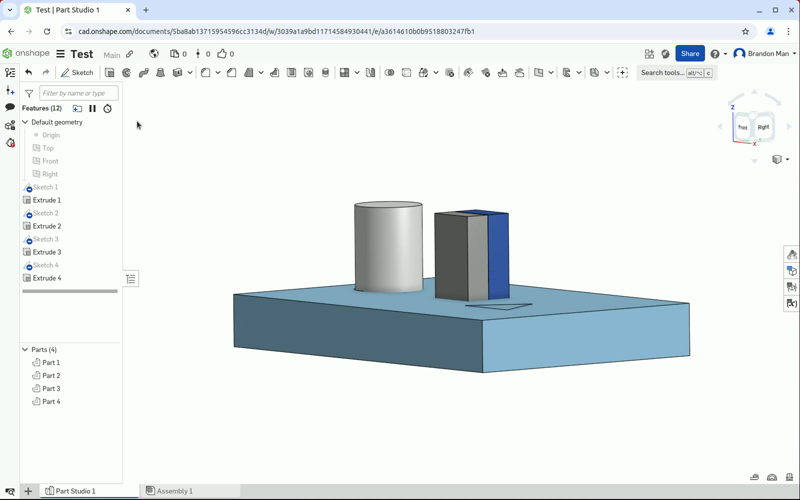
key(down, 3)
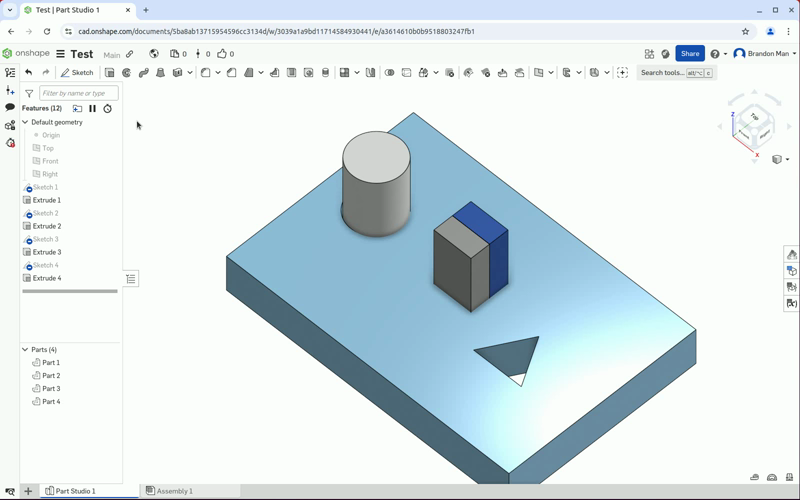
mouse_move(73, 189)
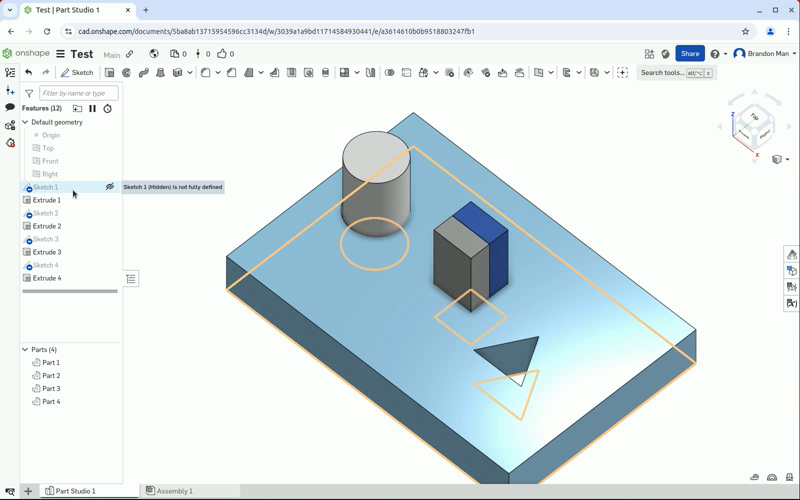
click(73, 189)